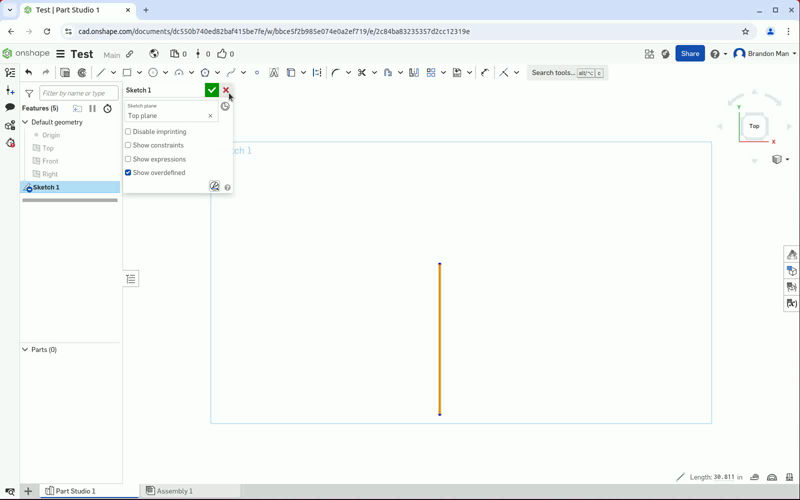
key(shift+h)
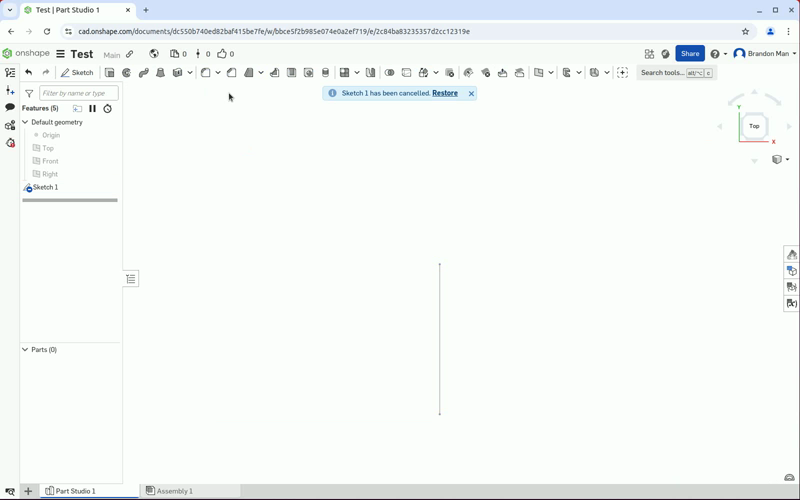
key(shift+s)
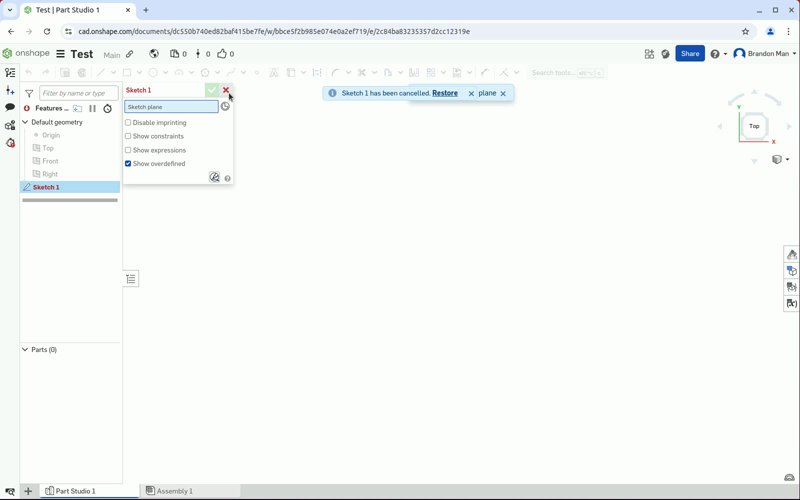
mouse_move(73, 150)
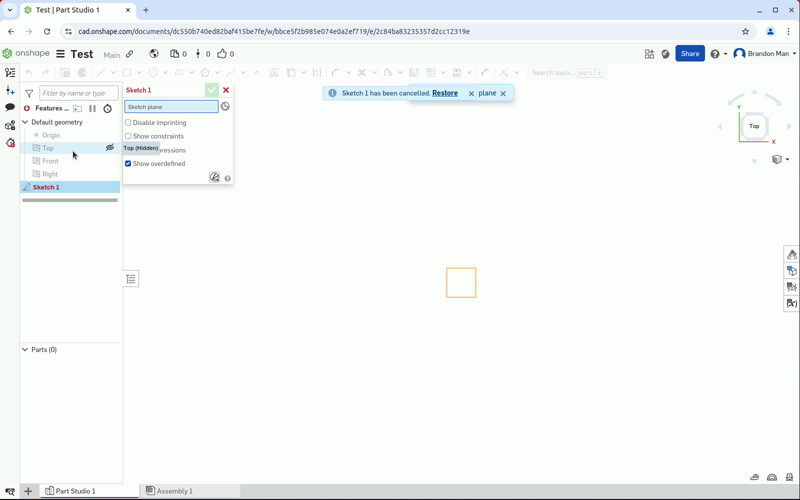
click(73, 150)
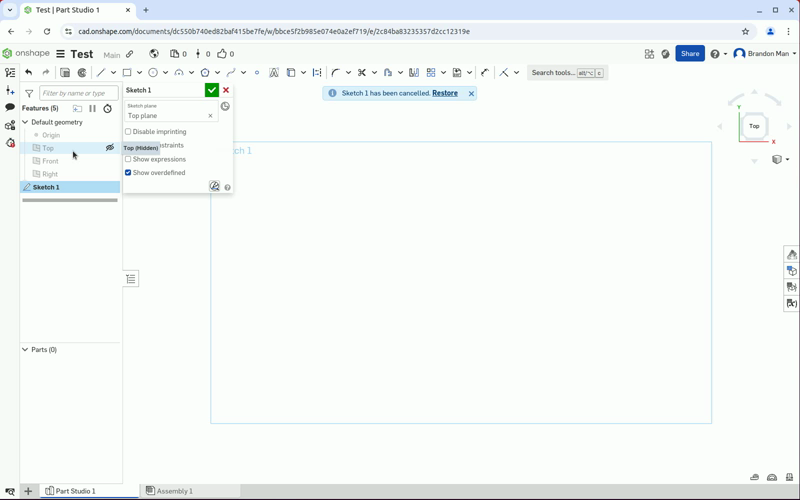
mouse_move(73, 352)
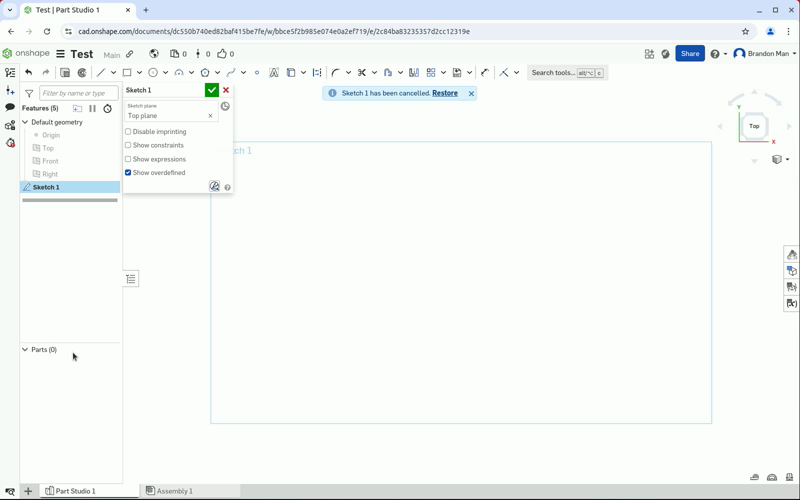
key(y)
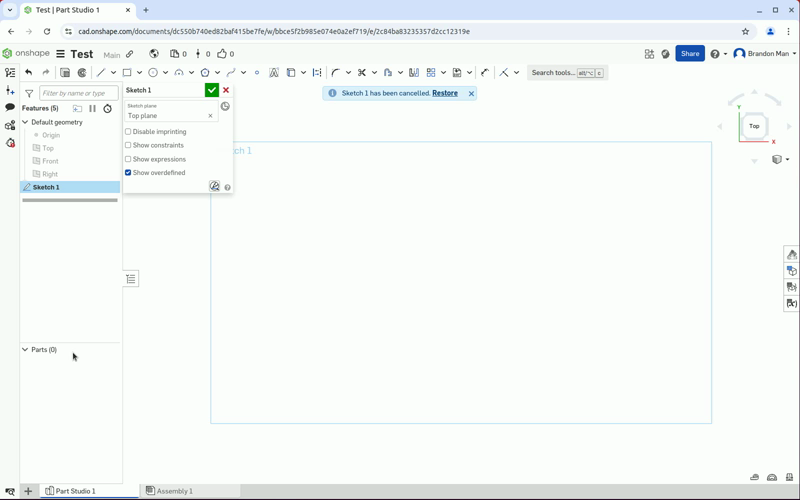
key(l)
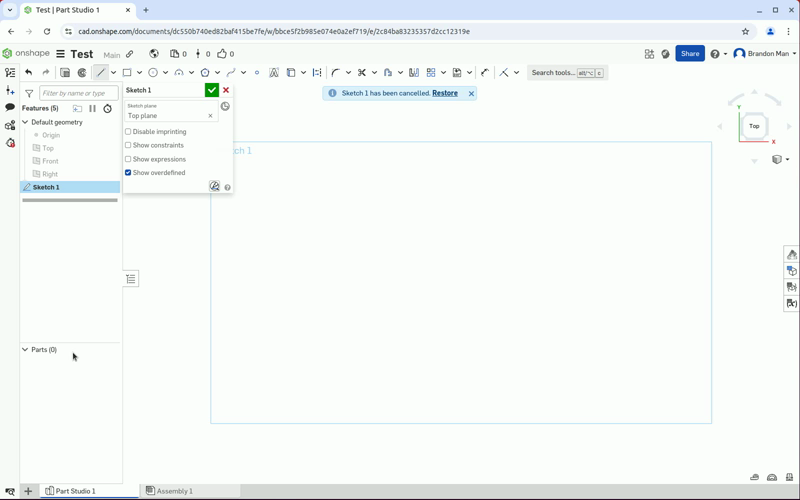
key_down(shift)
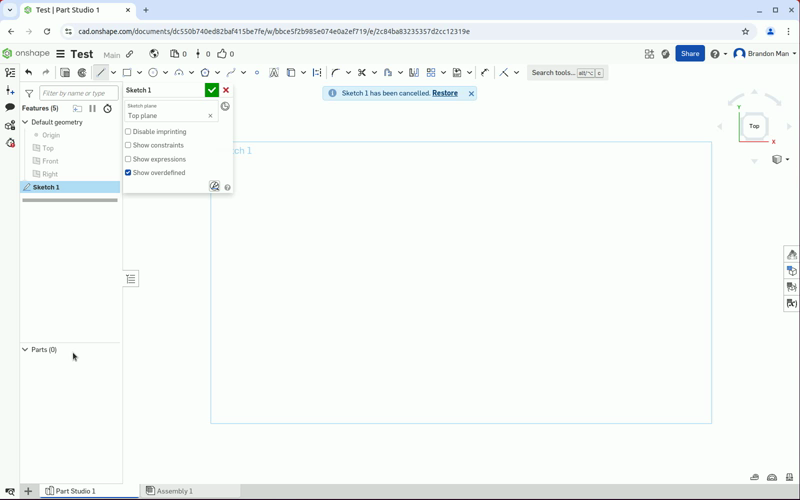
mouse_move(370, 316)
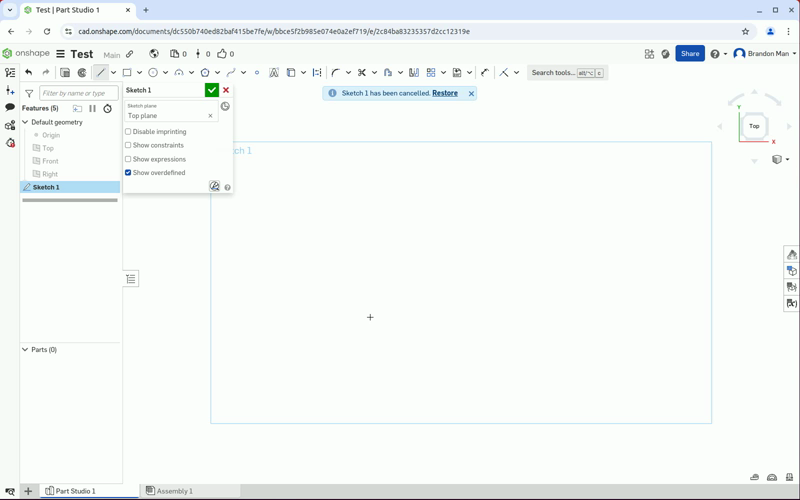
click(370, 316)
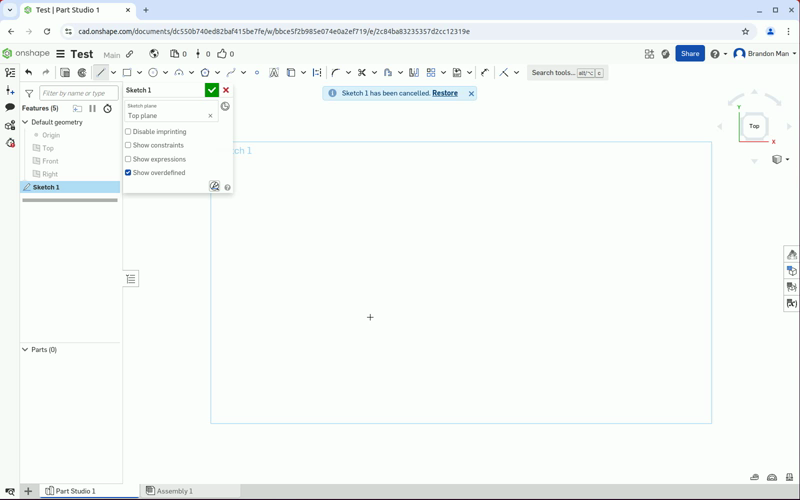
key_up(shift)
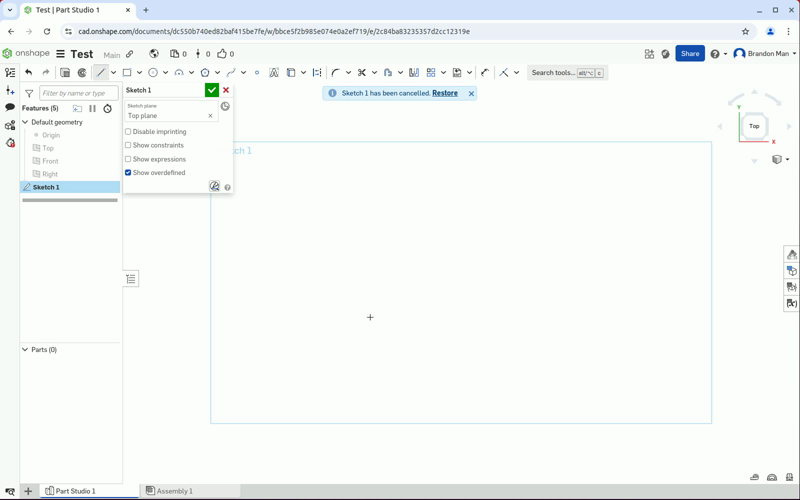
key_down(shift)
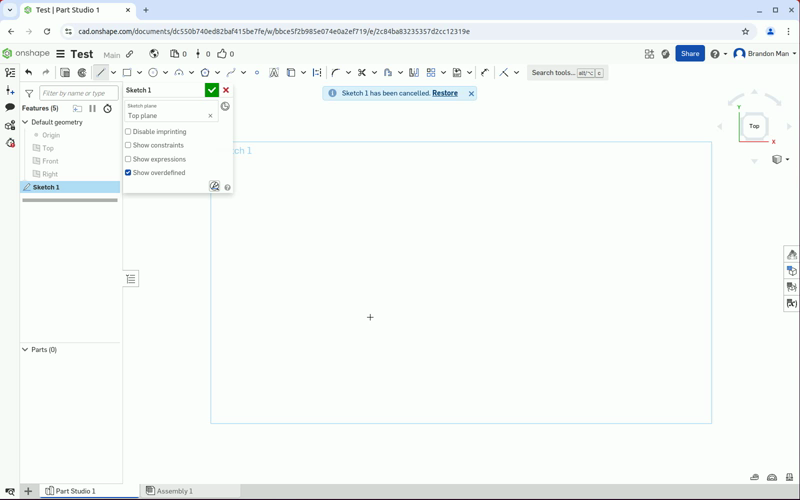
mouse_move(550, 316)
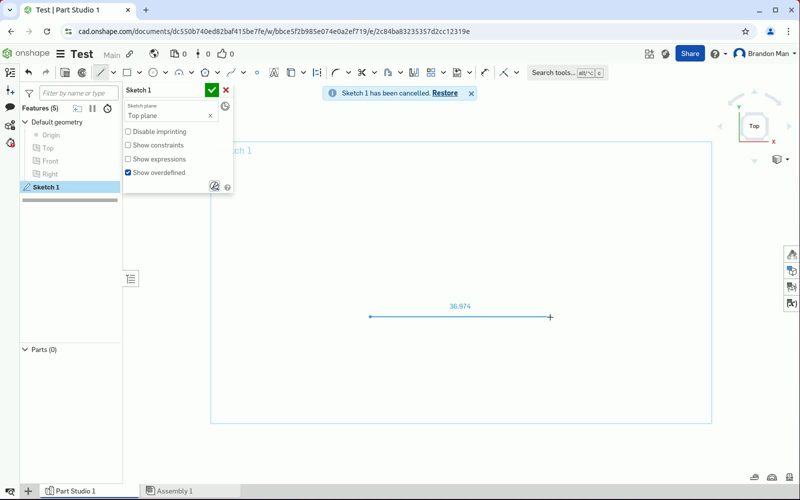
click(550, 316)
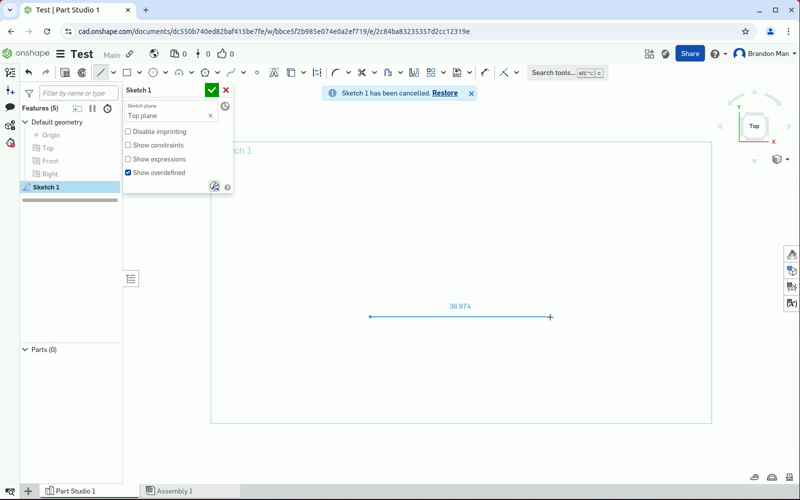
key_up(shift)
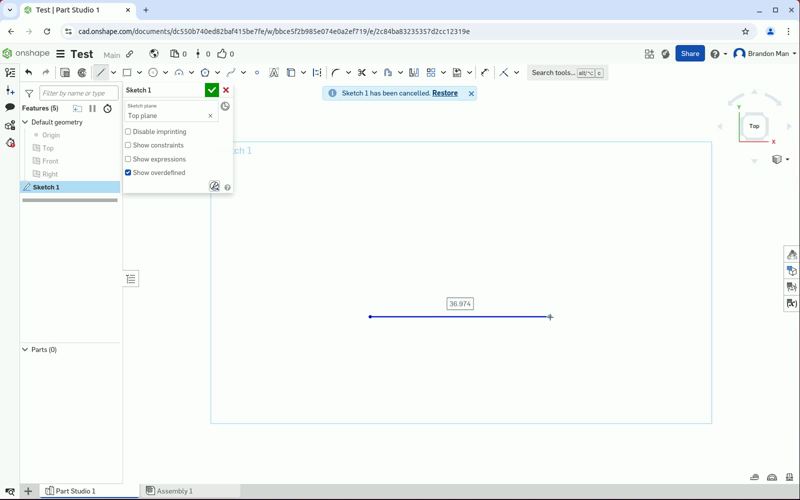
key_down(shift)
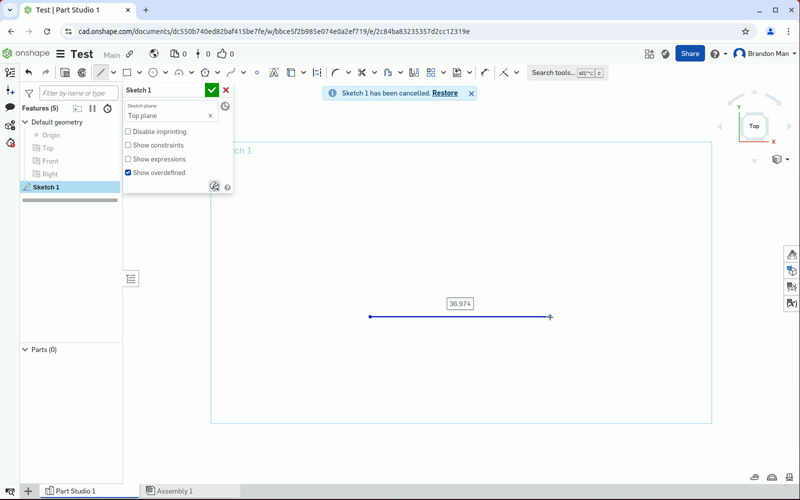
mouse_move(550, 248)
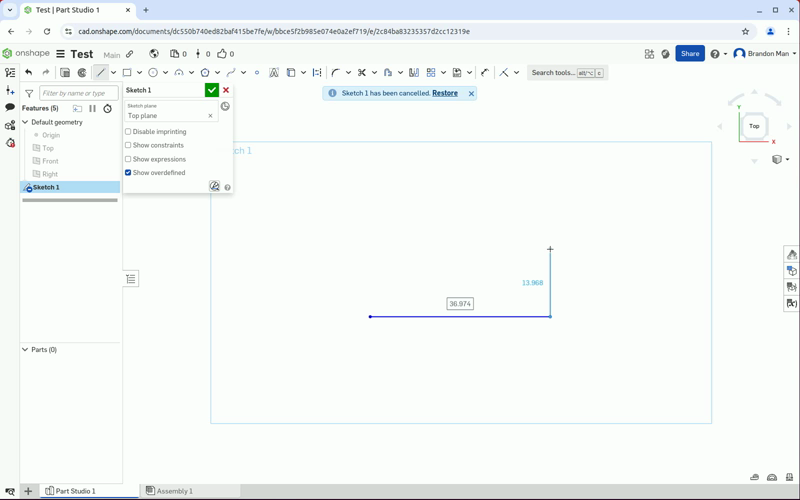
click(550, 248)
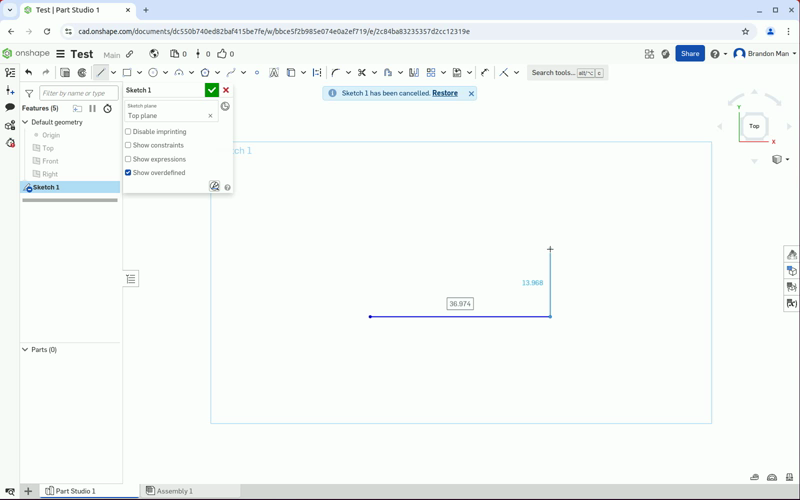
key_up(shift)
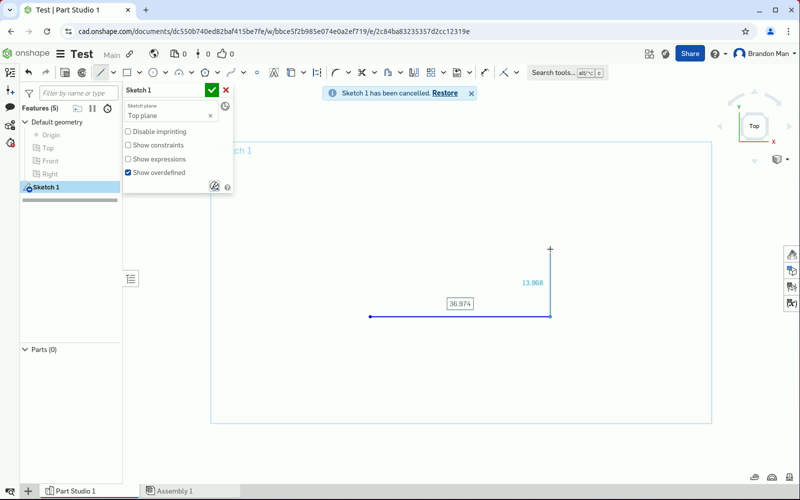
key_down(shift)
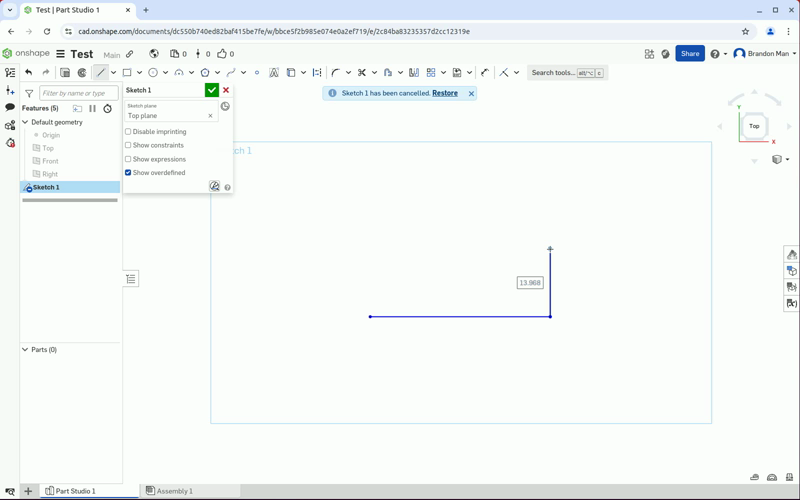
mouse_move(370, 248)
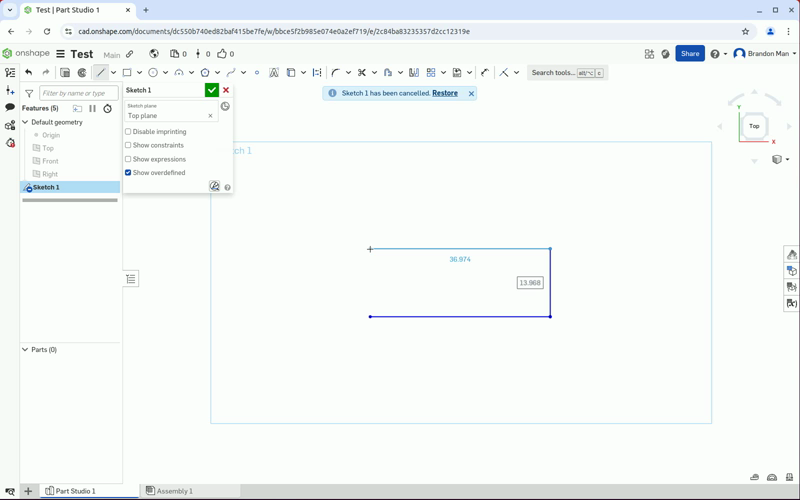
click(370, 248)
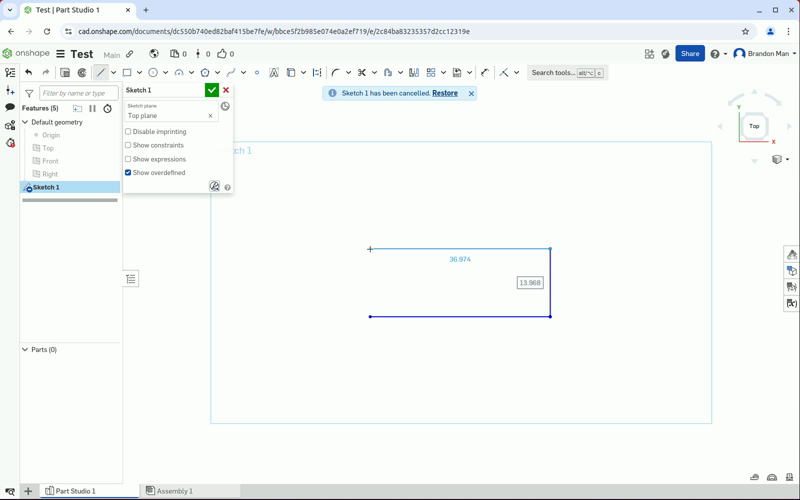
key_up(shift)
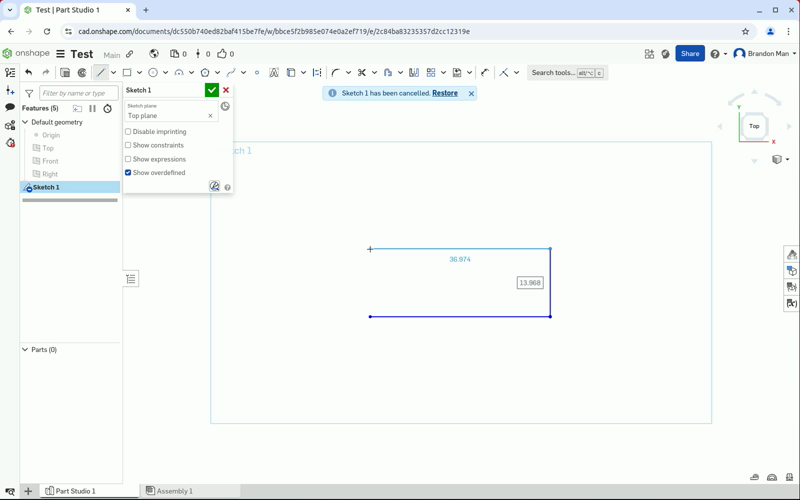
key_down(shift)
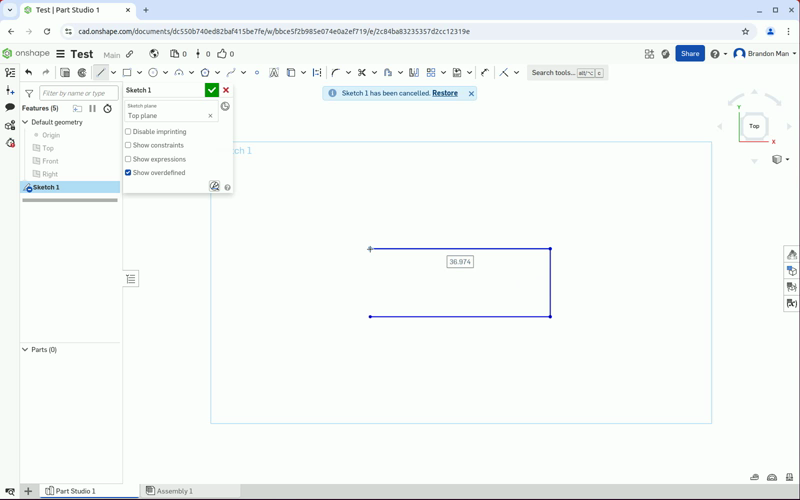
mouse_move(370, 316)
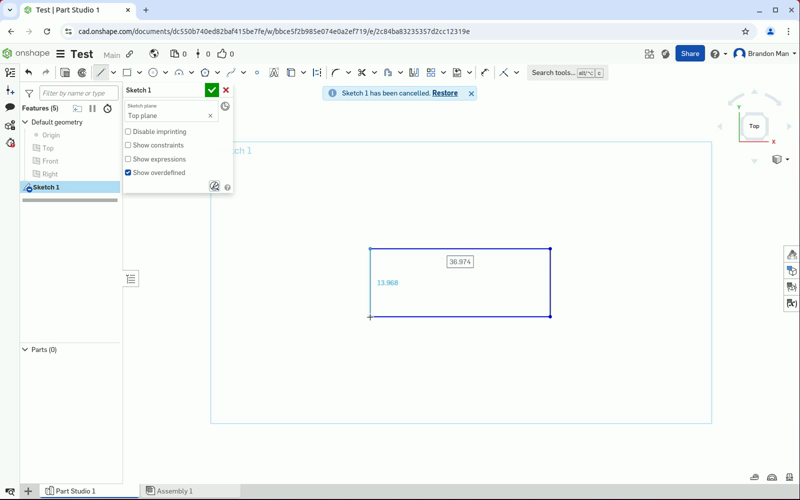
key_up(shift)
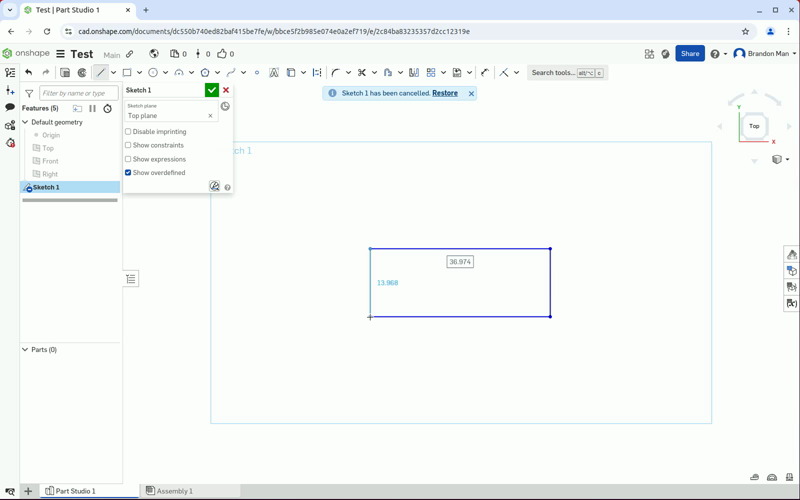
click(370, 316)
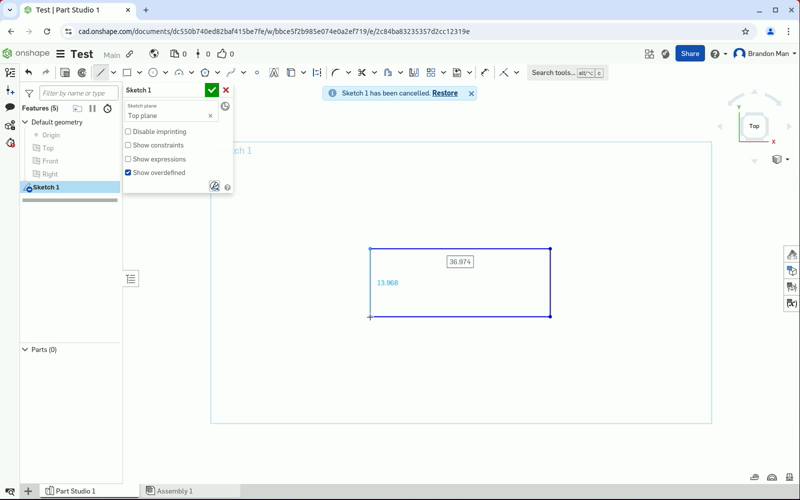
key(esc)
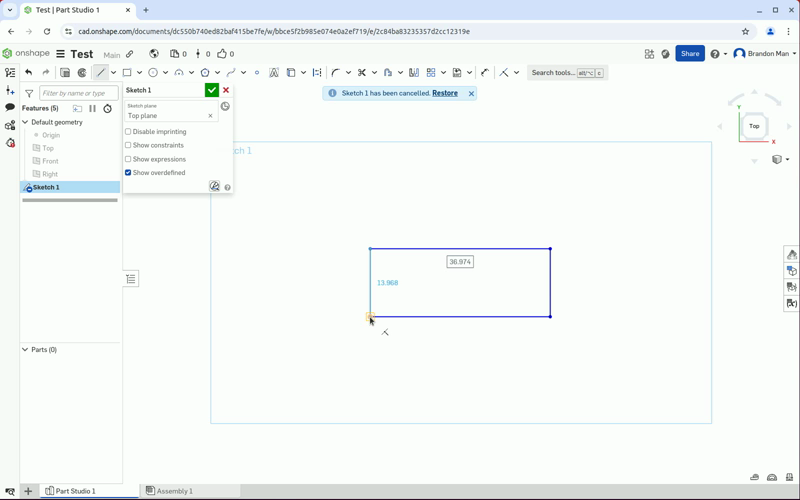
key(l)
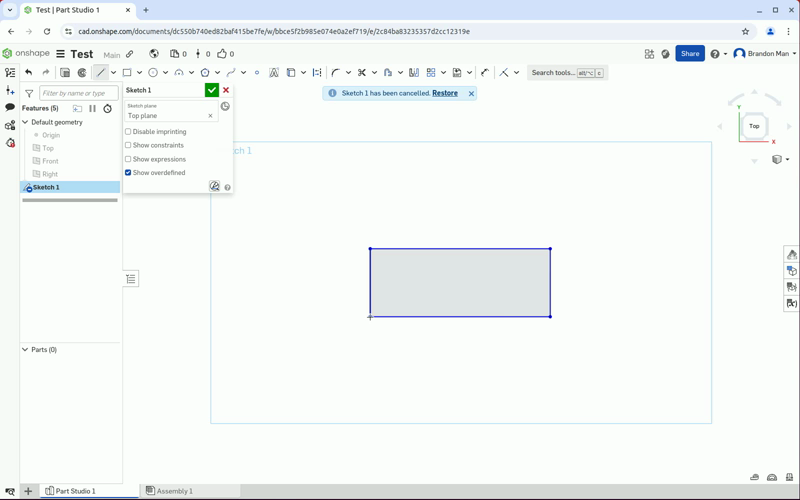
key_down(shift)
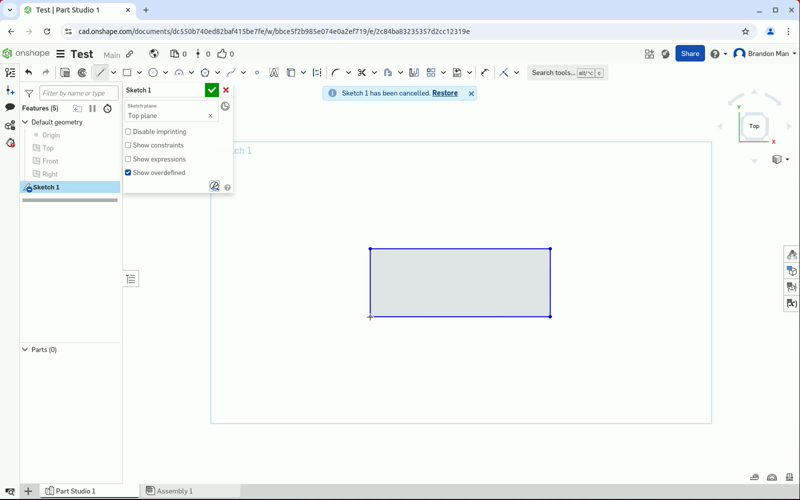
mouse_move(514, 286)
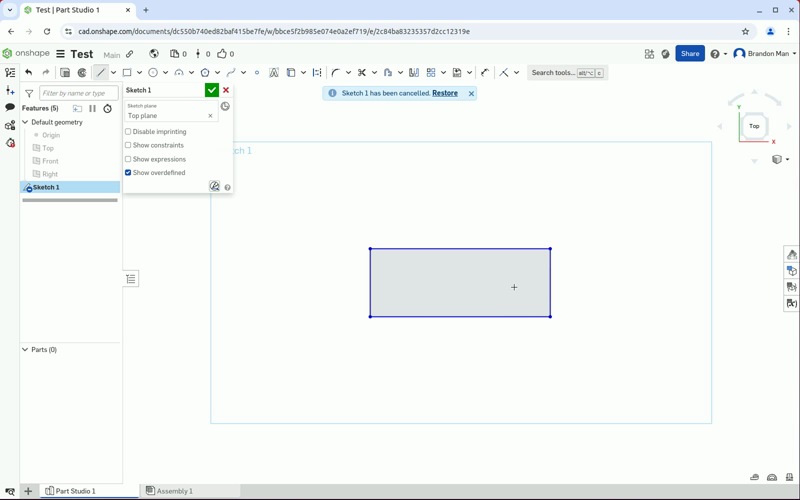
click(514, 286)
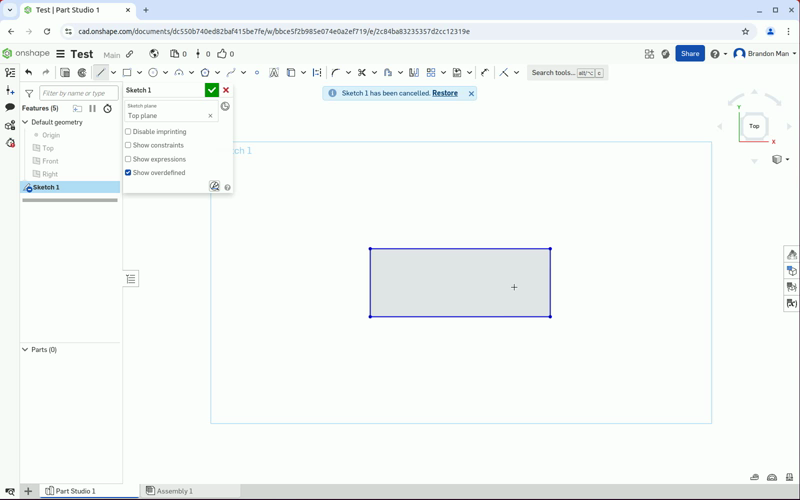
key_up(shift)
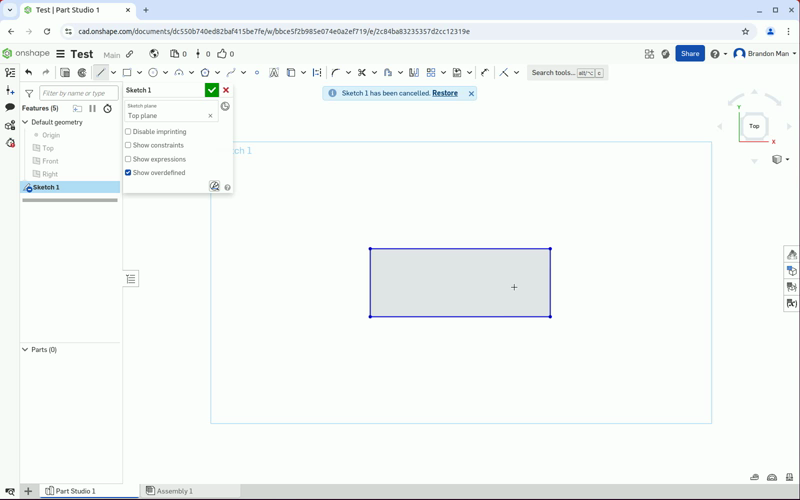
key_down(shift)
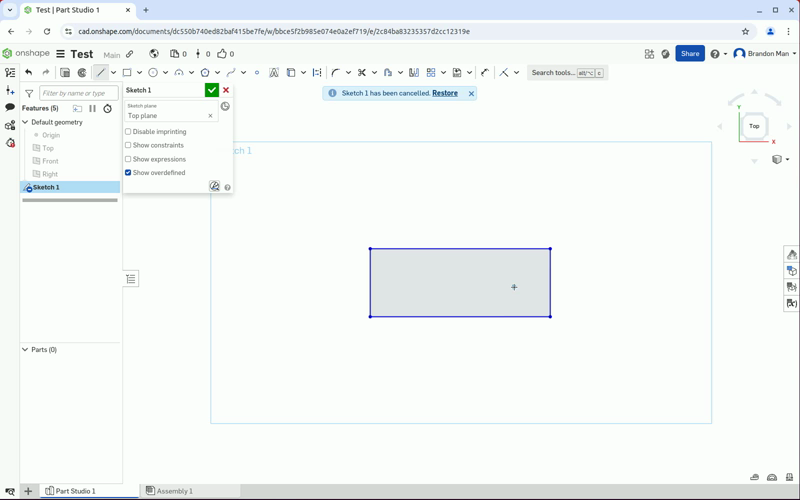
mouse_move(544, 286)
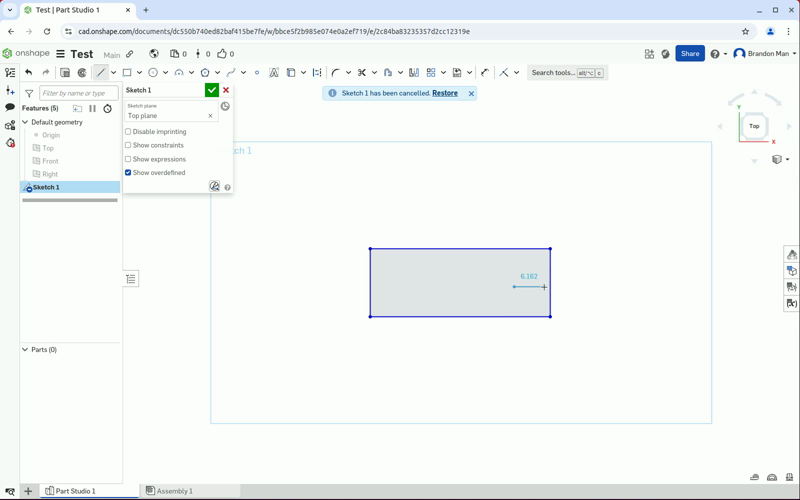
mouse_move(544, 286)
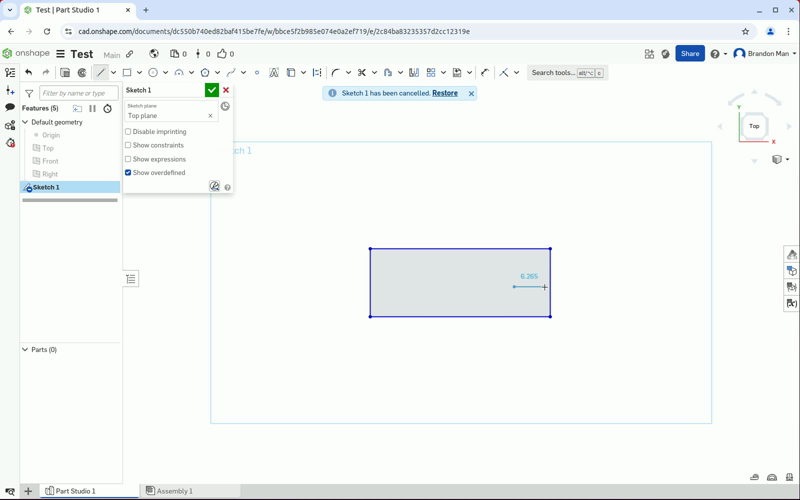
click(544, 286)
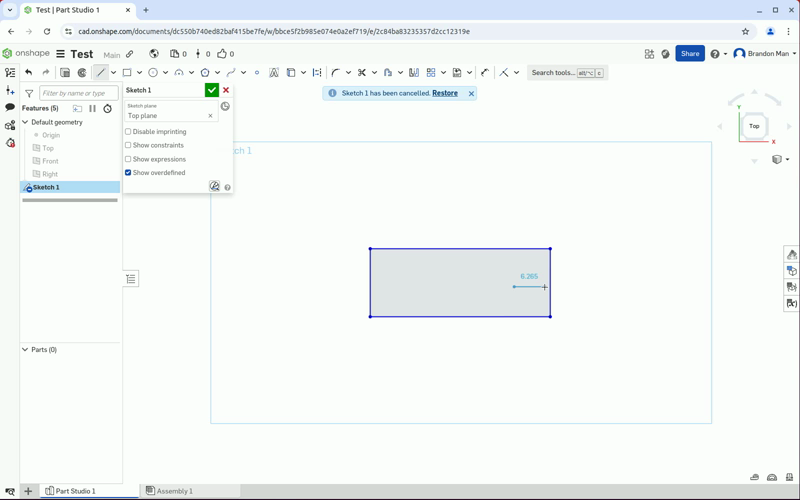
key_up(shift)
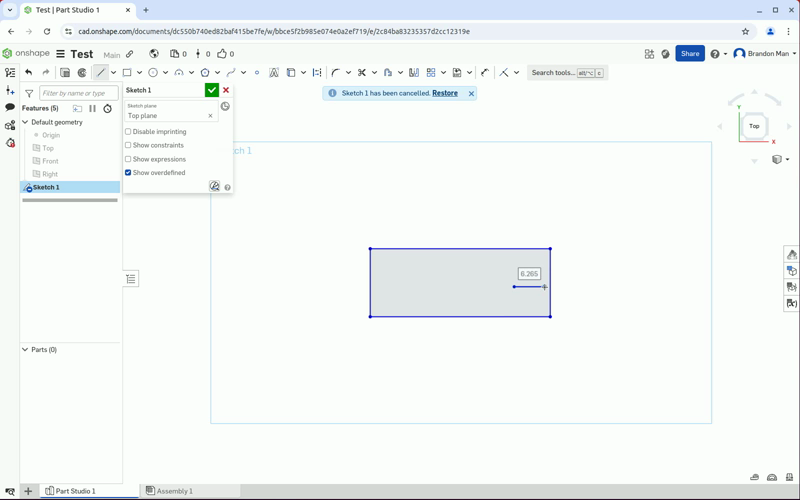
key_down(shift)
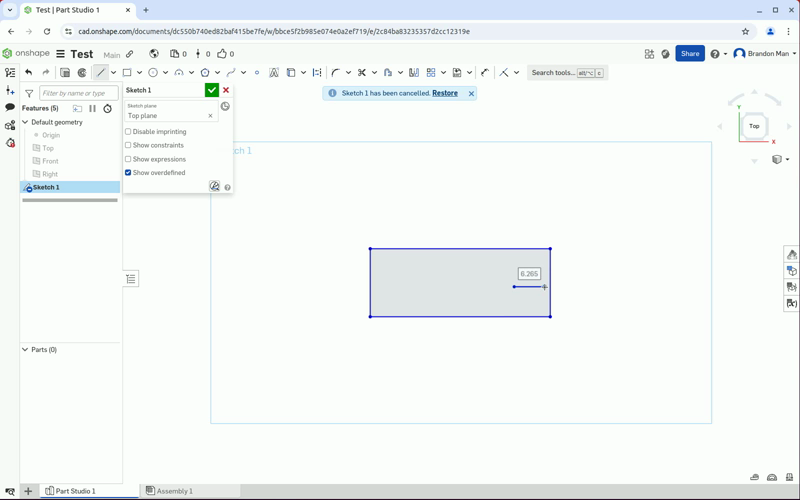
mouse_move(574, 286)
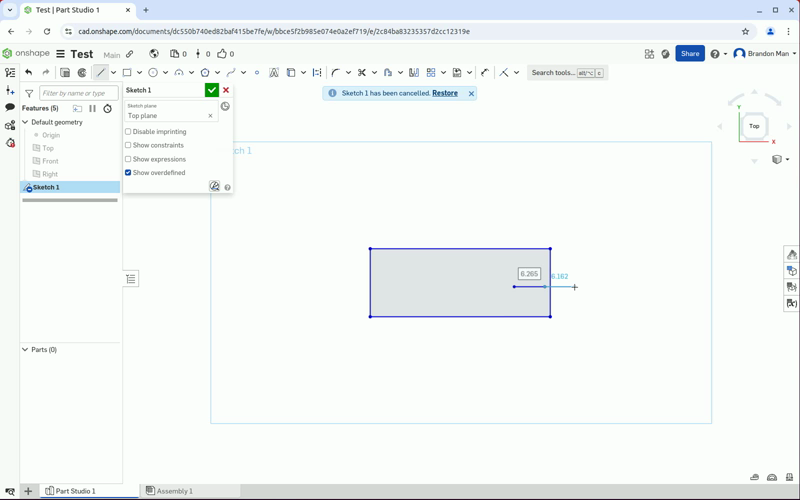
mouse_move(548, 286)
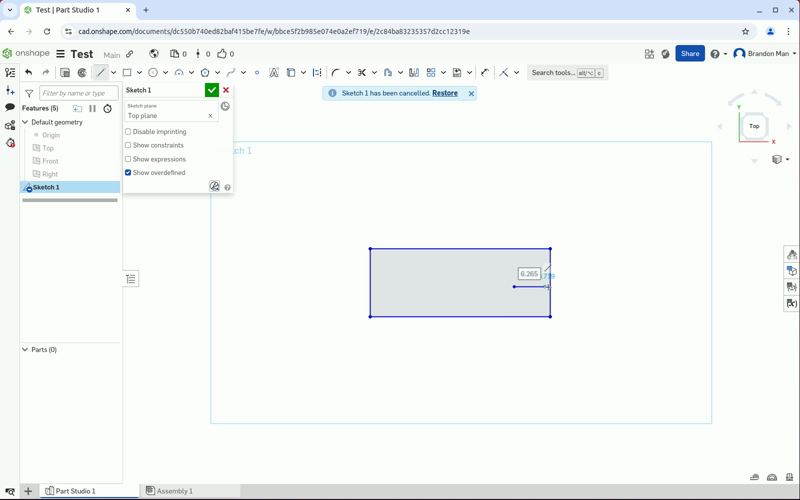
scroll(6)
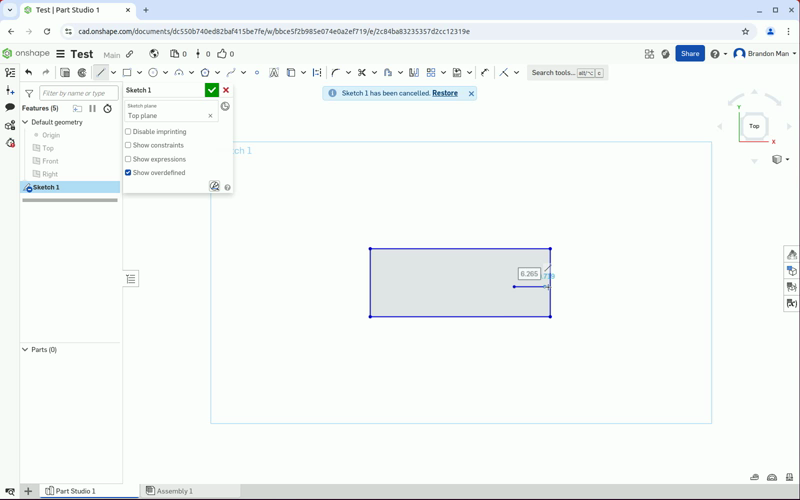
scroll(6)
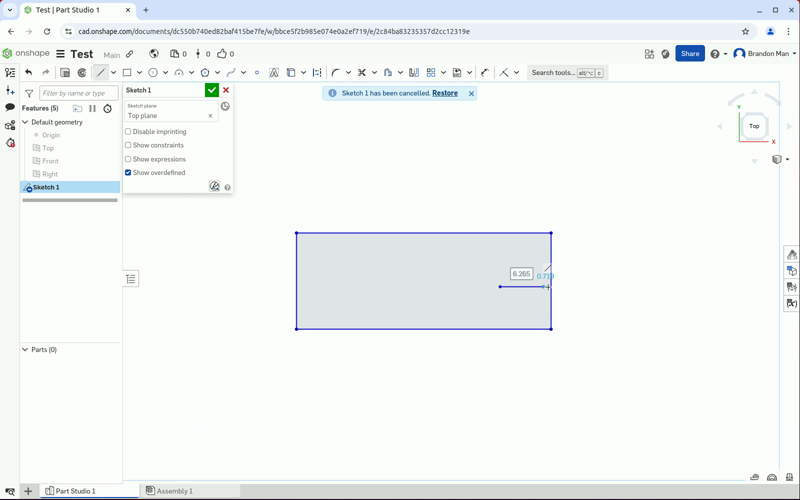
scroll(6)
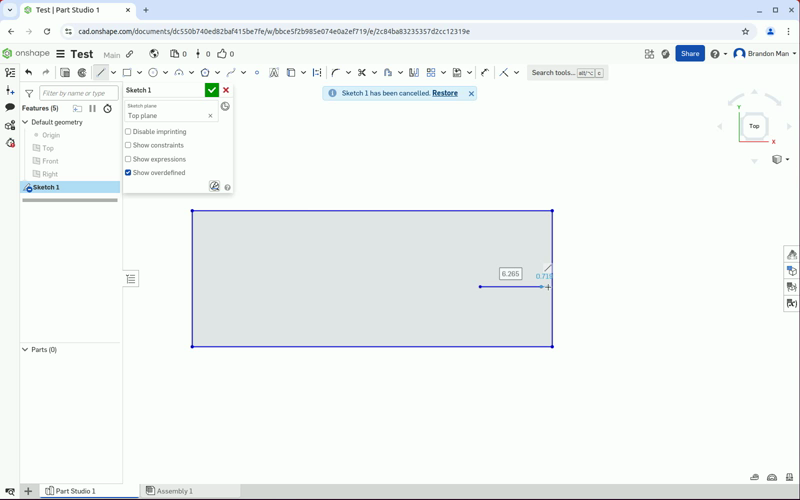
scroll(6)
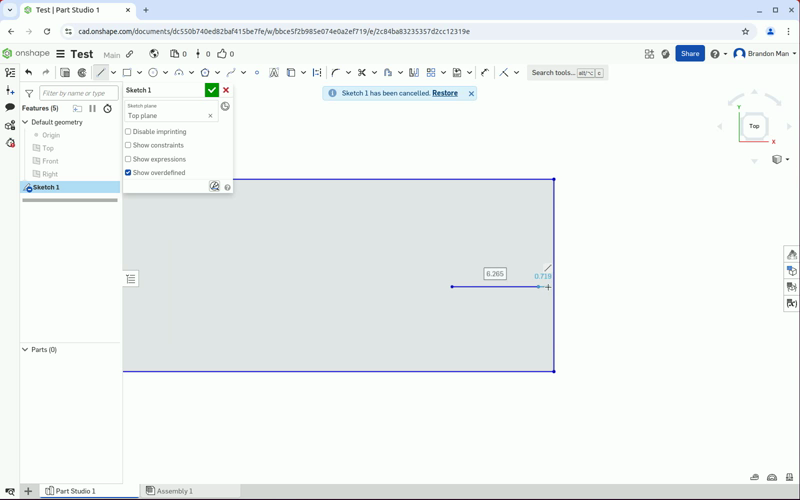
scroll(6)
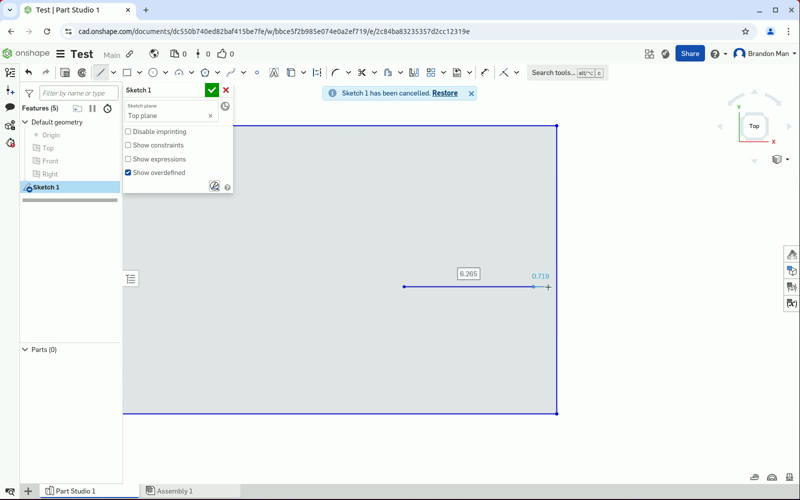
scroll(6)
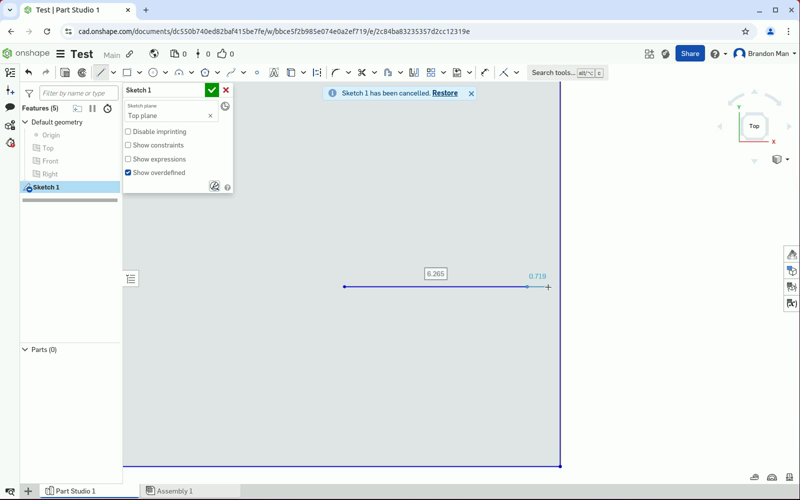
scroll(6)
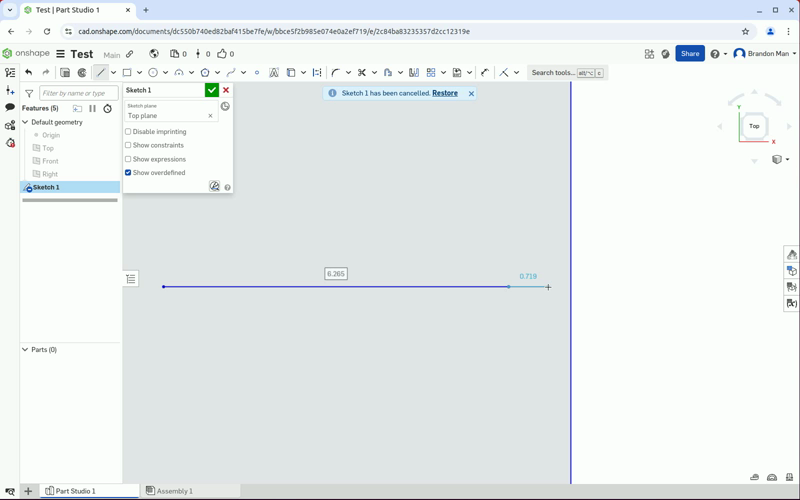
click(548, 286)
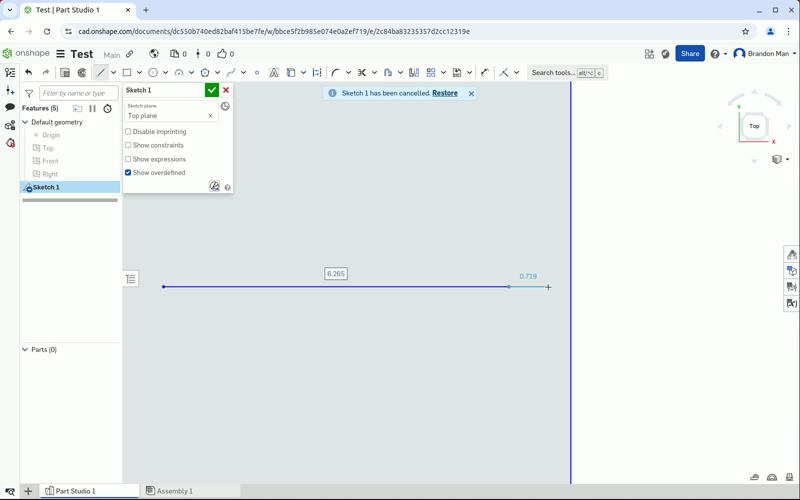
scroll(-6)
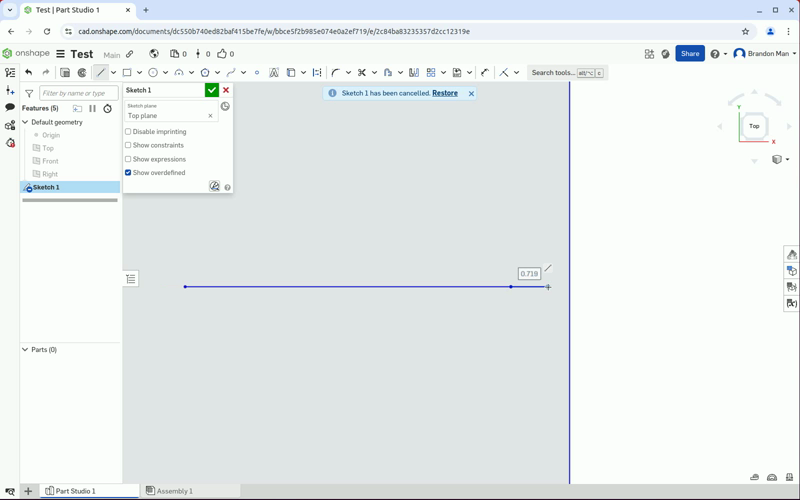
scroll(-6)
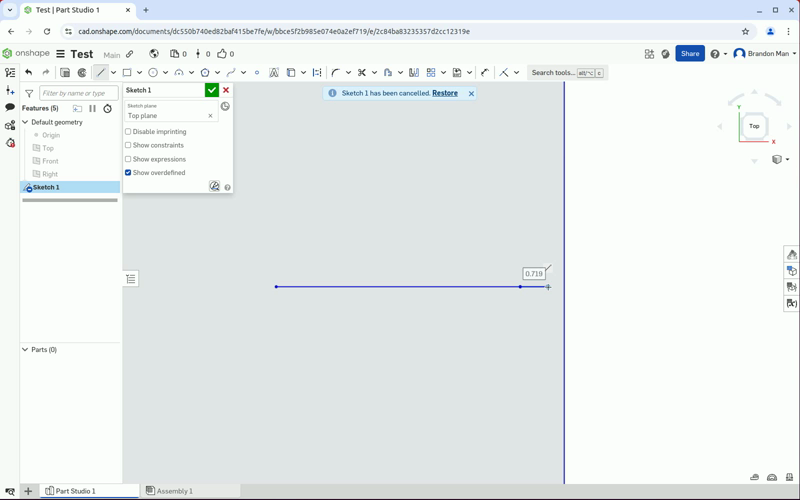
scroll(-6)
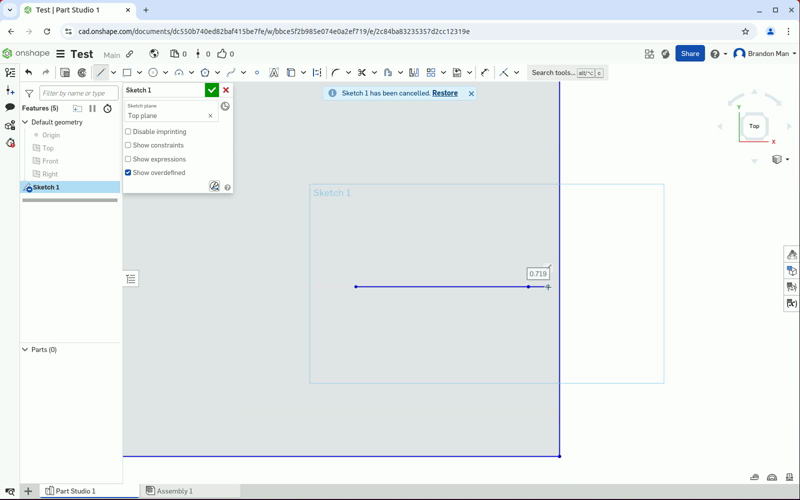
scroll(-6)
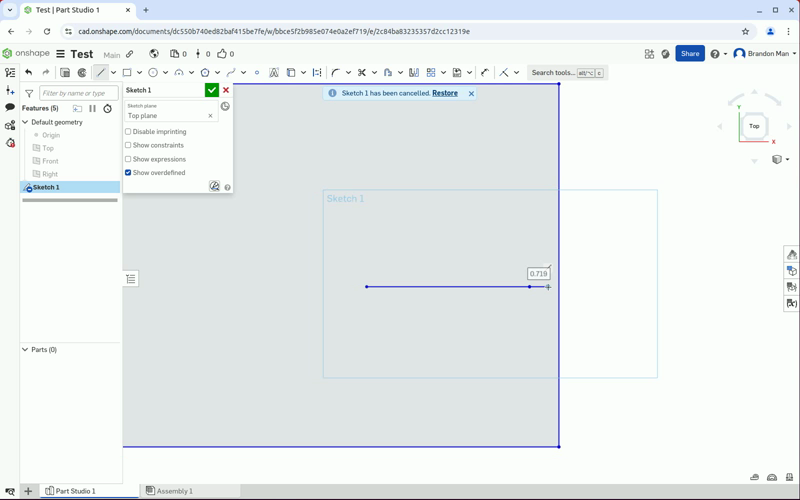
scroll(-6)
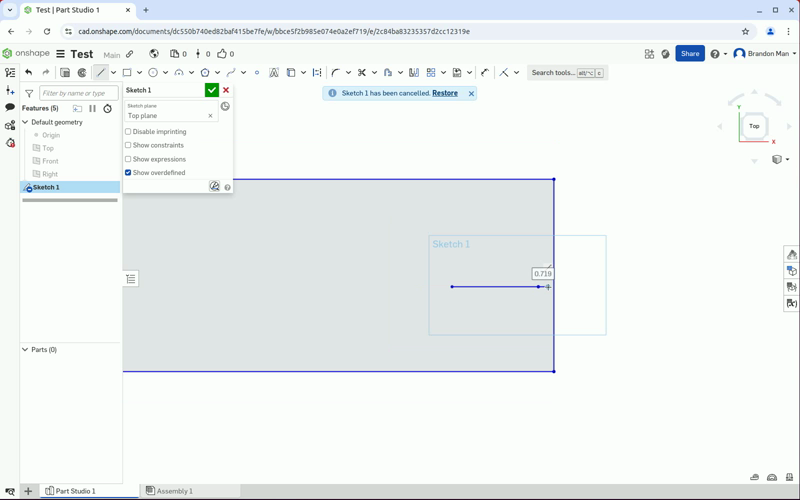
scroll(-6)
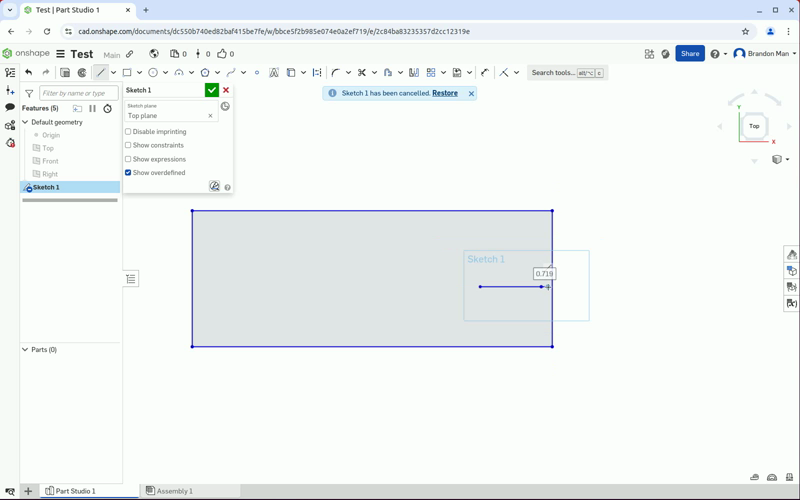
scroll(-6)
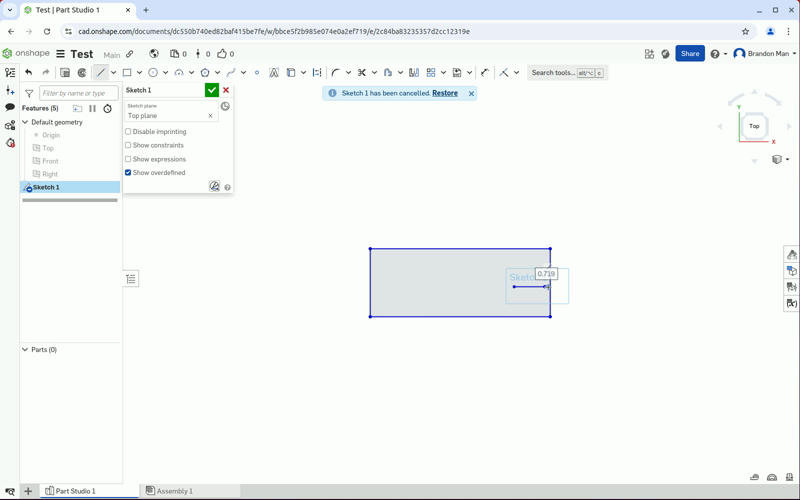
key_up(shift)
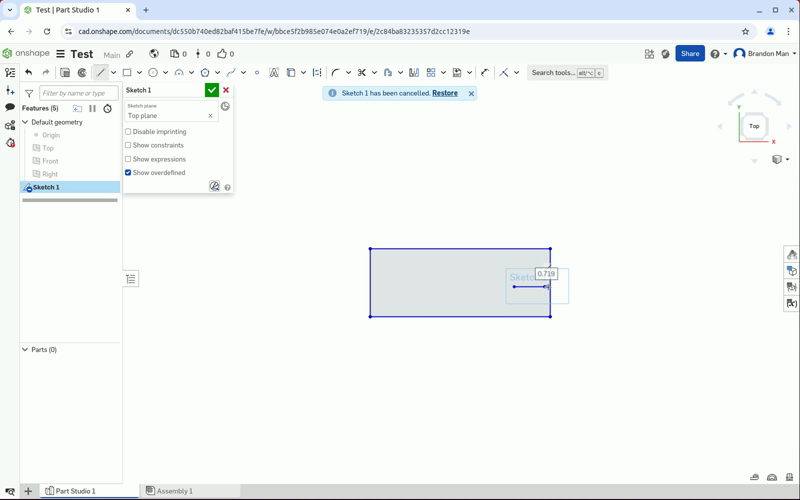
key_down(shift)
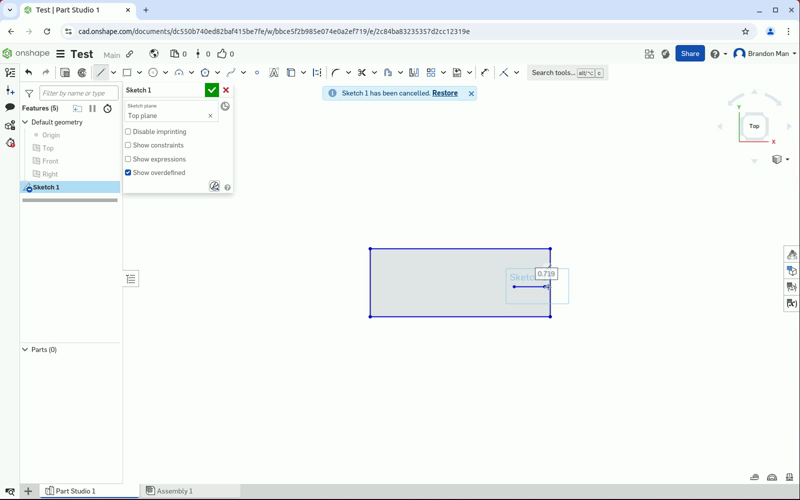
mouse_move(578, 286)
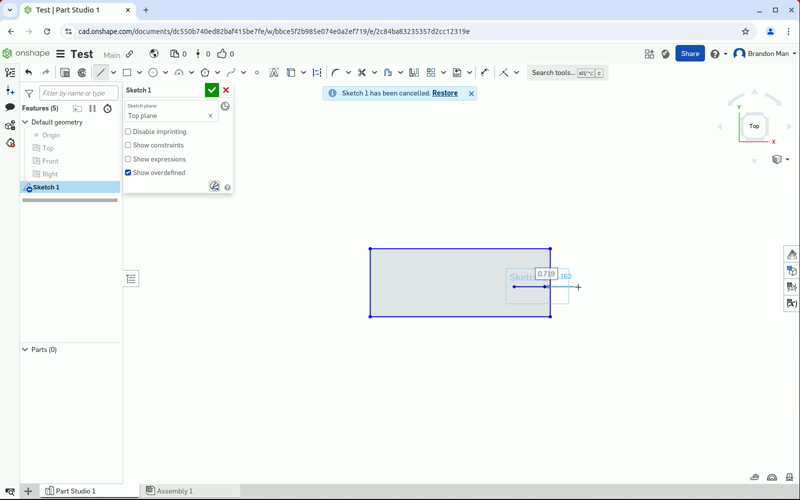
mouse_move(548, 252)
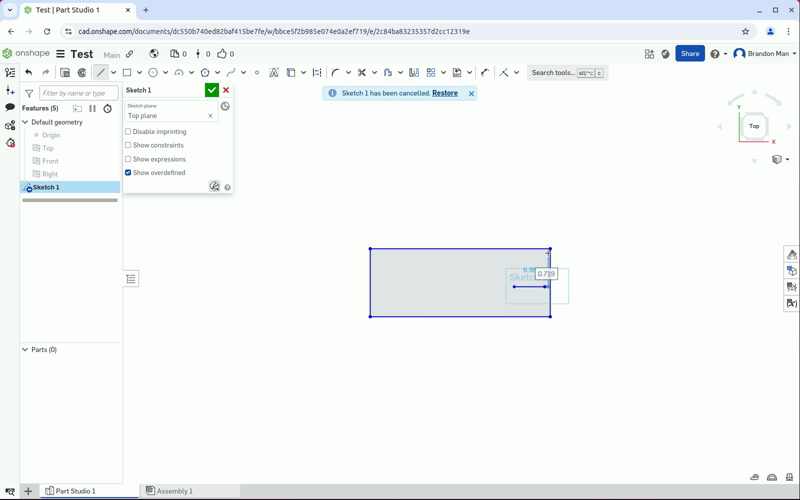
scroll(6)
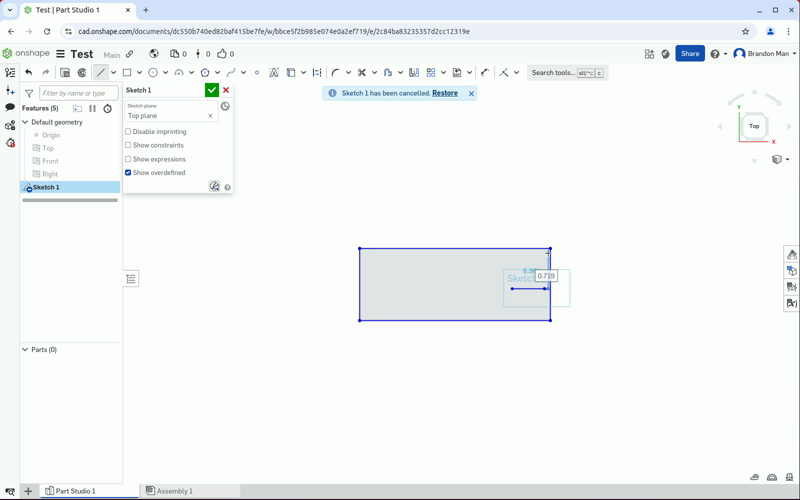
scroll(6)
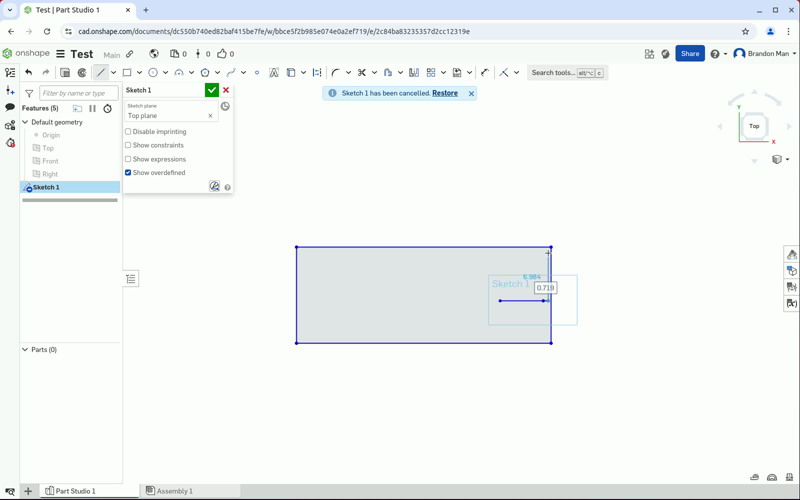
scroll(6)
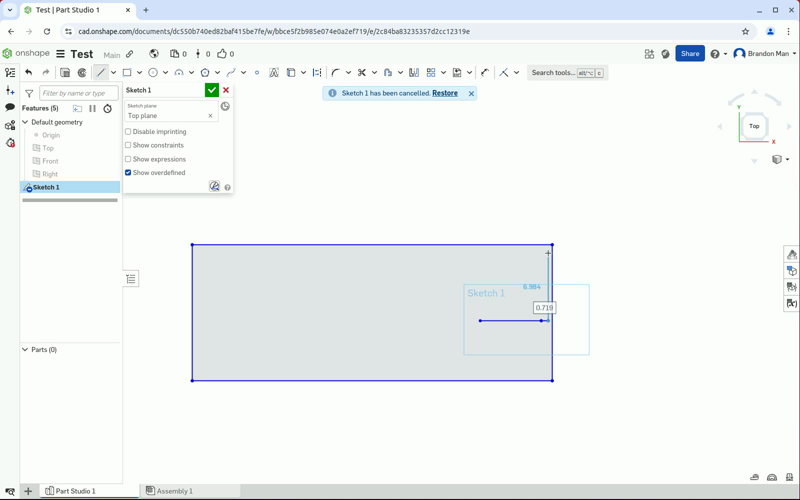
scroll(6)
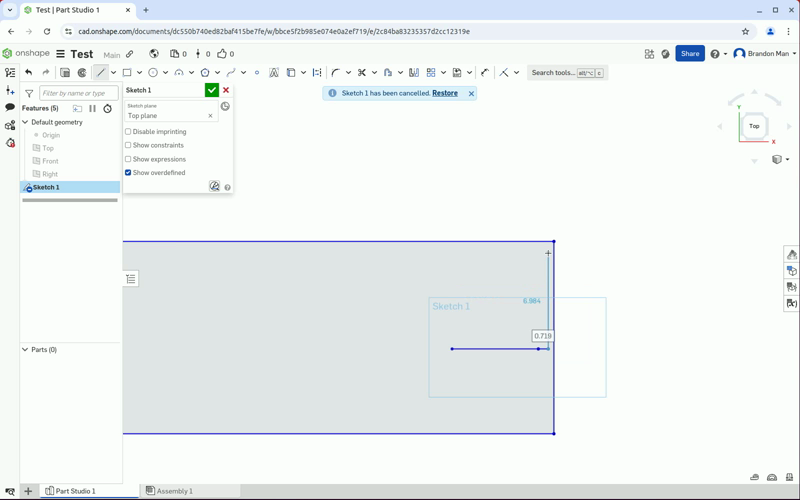
scroll(6)
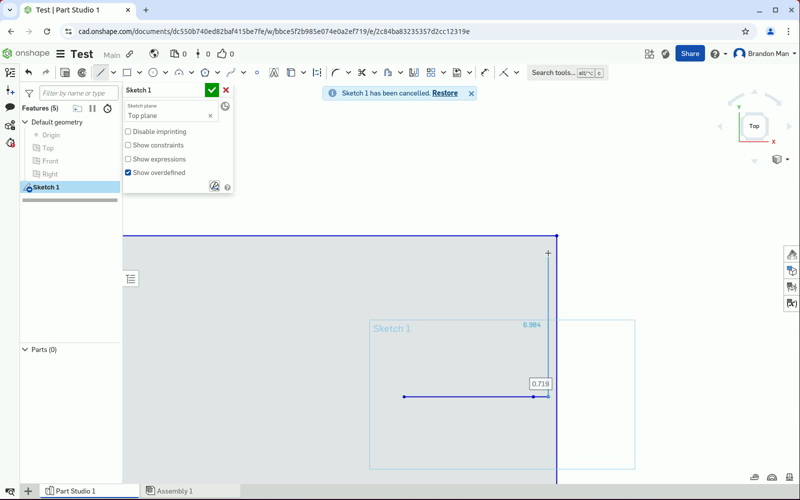
scroll(6)
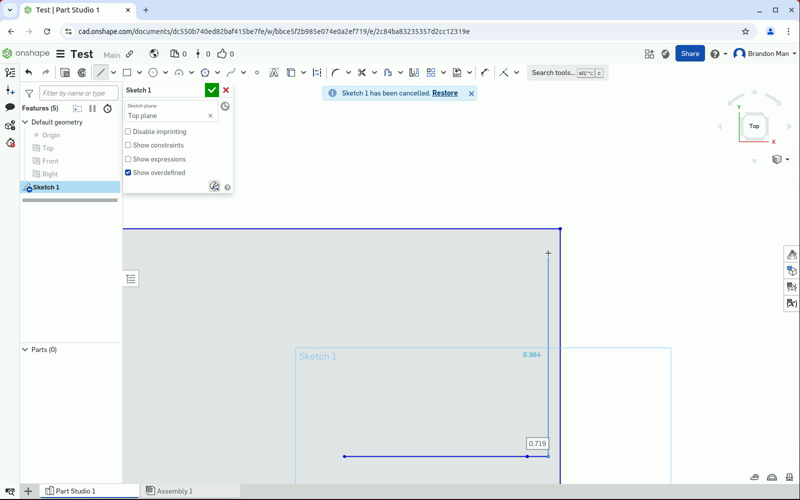
scroll(6)
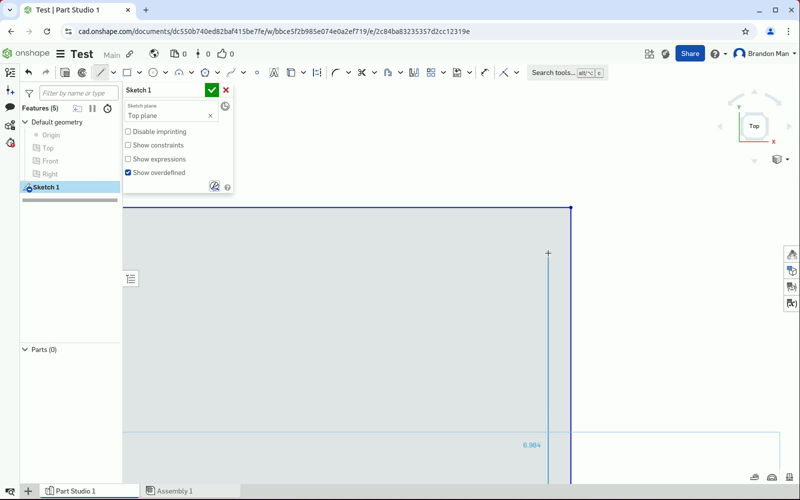
click(548, 252)
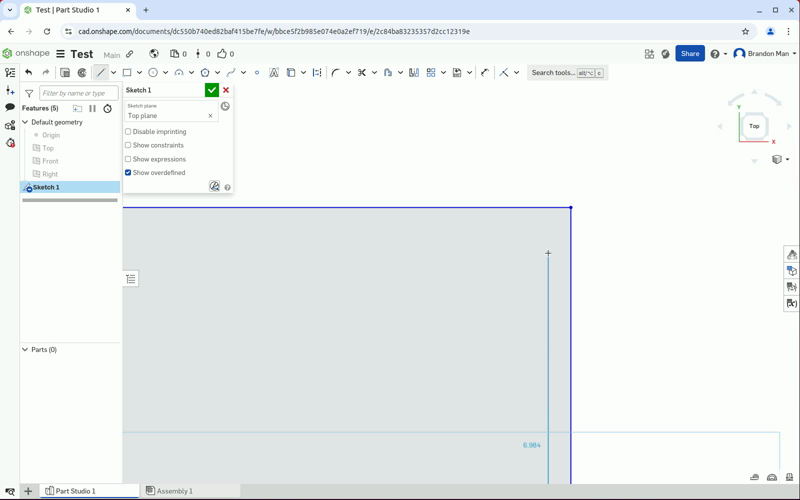
scroll(-6)
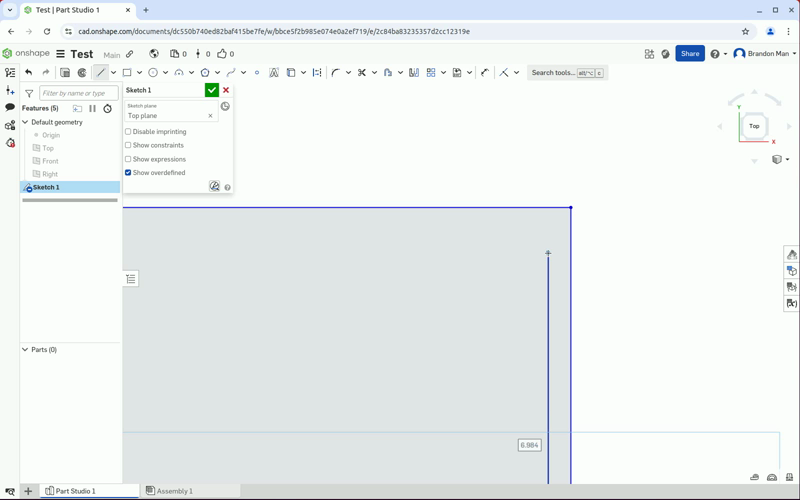
scroll(-6)
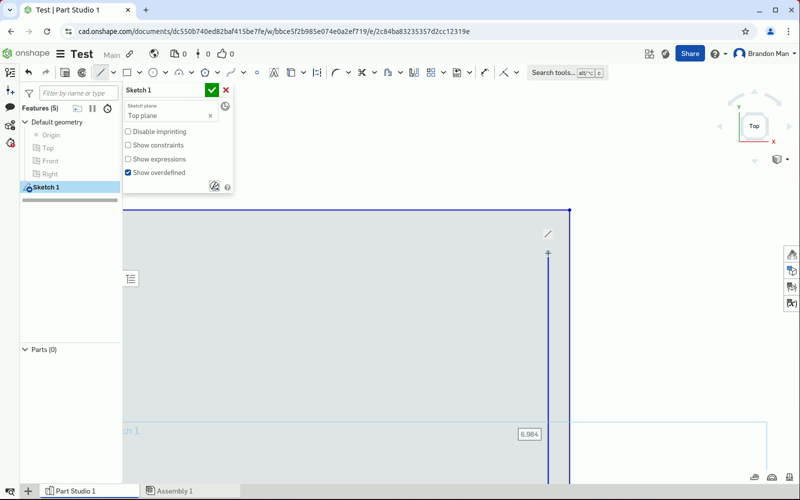
scroll(-6)
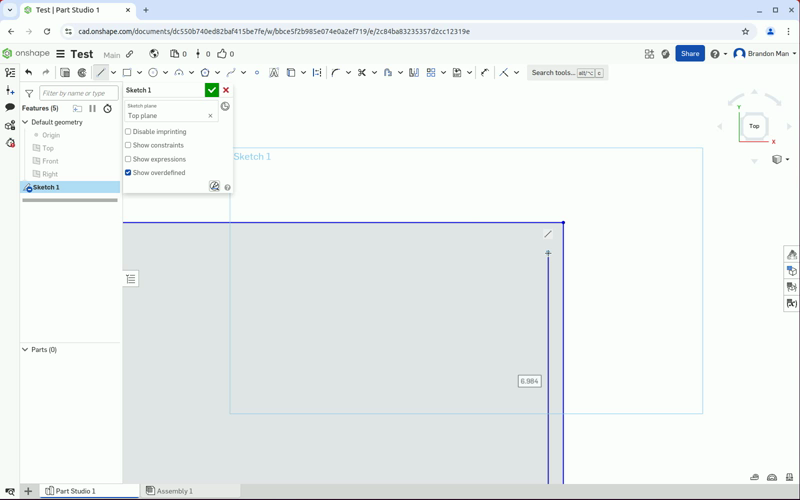
scroll(-6)
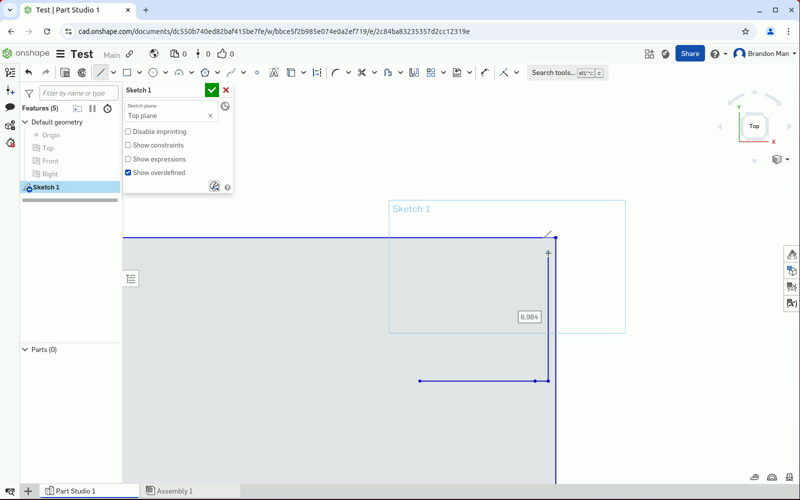
scroll(-6)
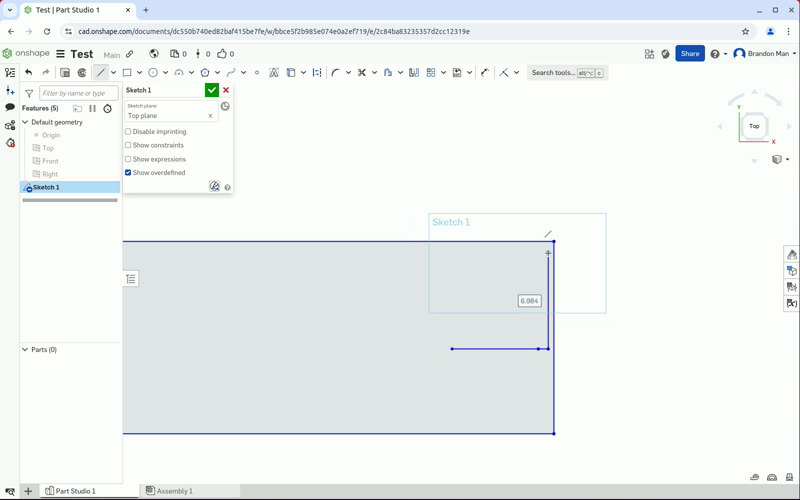
scroll(-6)
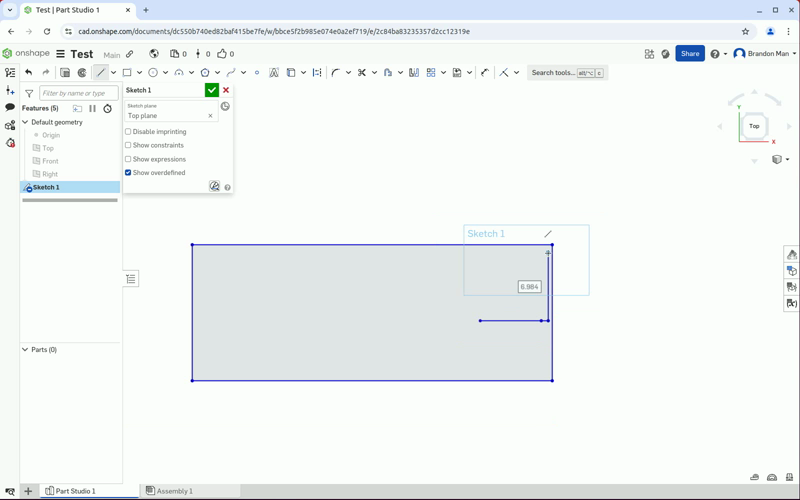
scroll(-6)
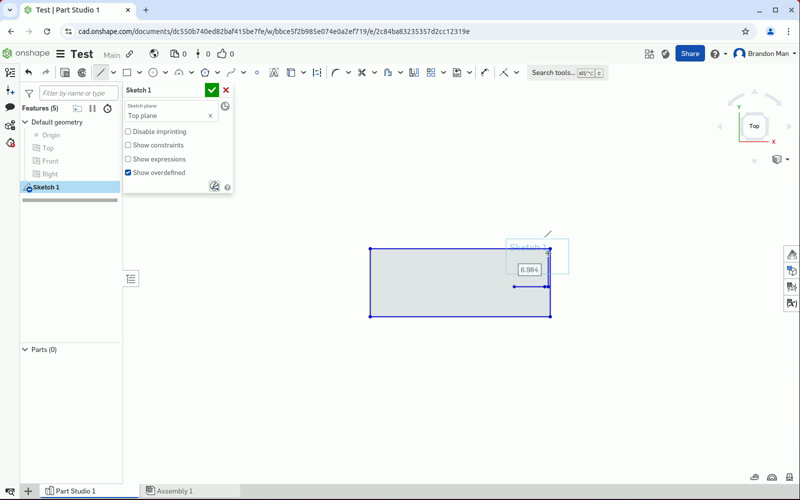
key_up(shift)
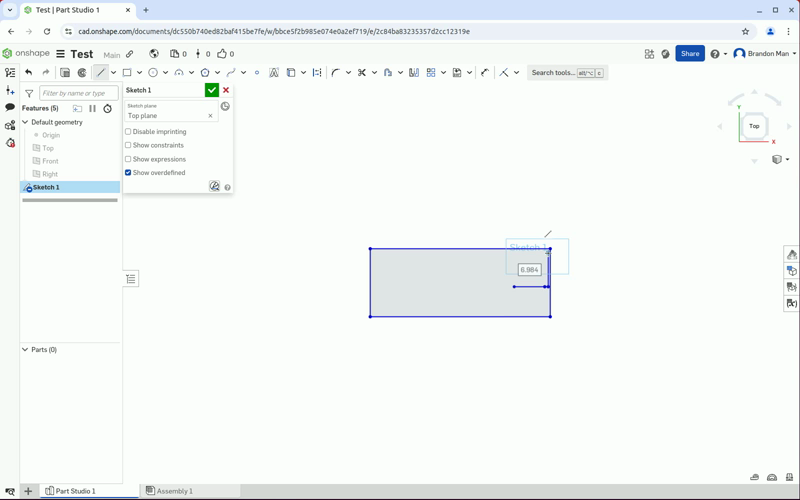
key_down(shift)
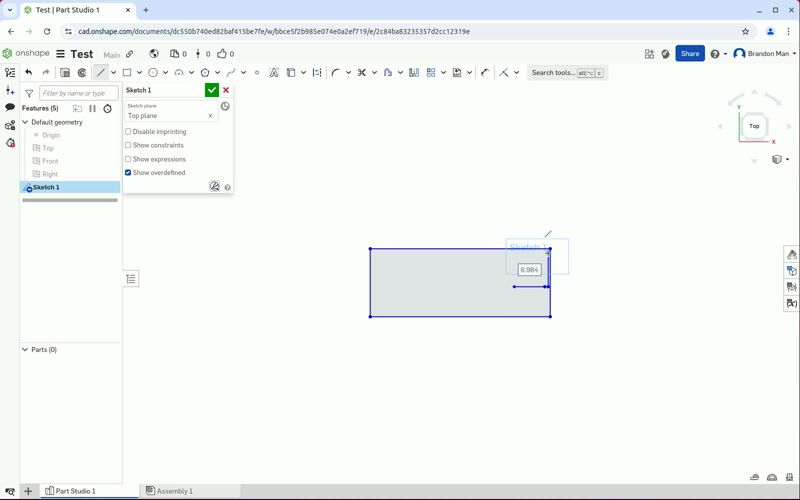
mouse_move(578, 252)
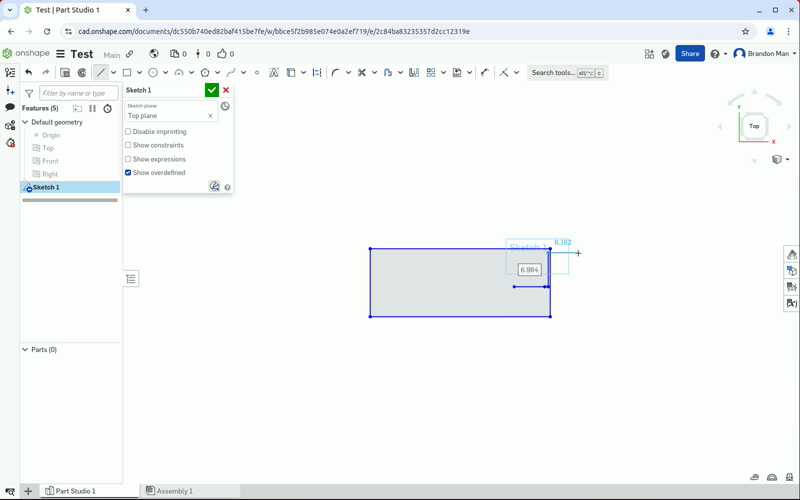
mouse_move(544, 252)
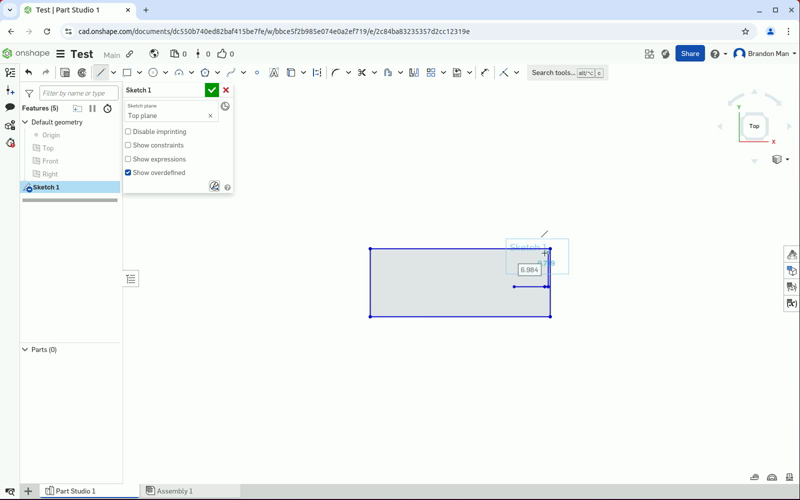
scroll(6)
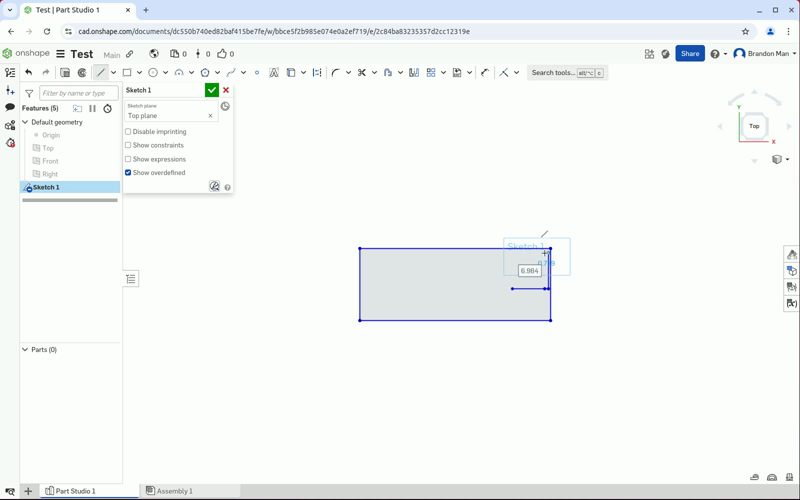
scroll(6)
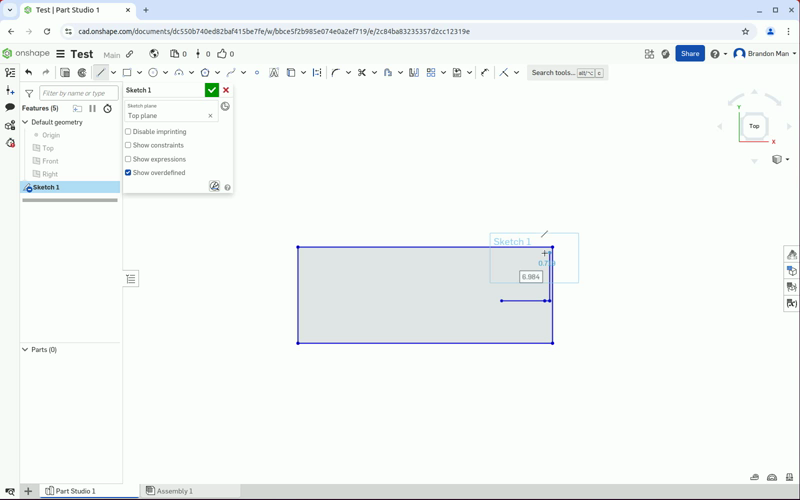
scroll(6)
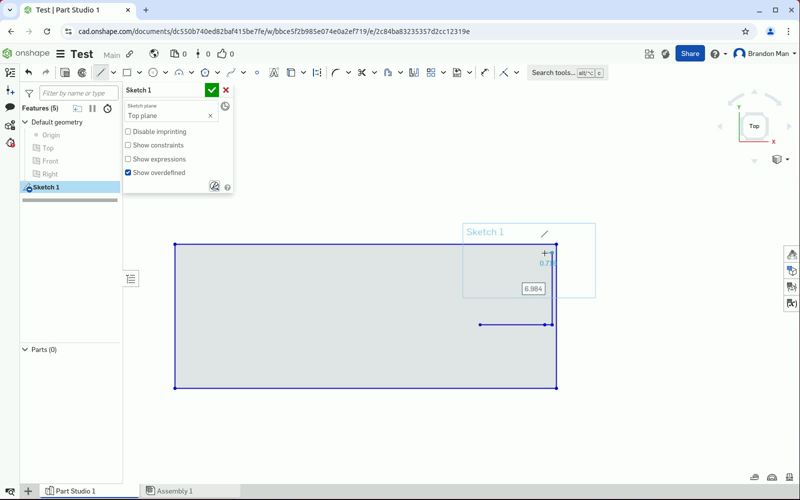
scroll(6)
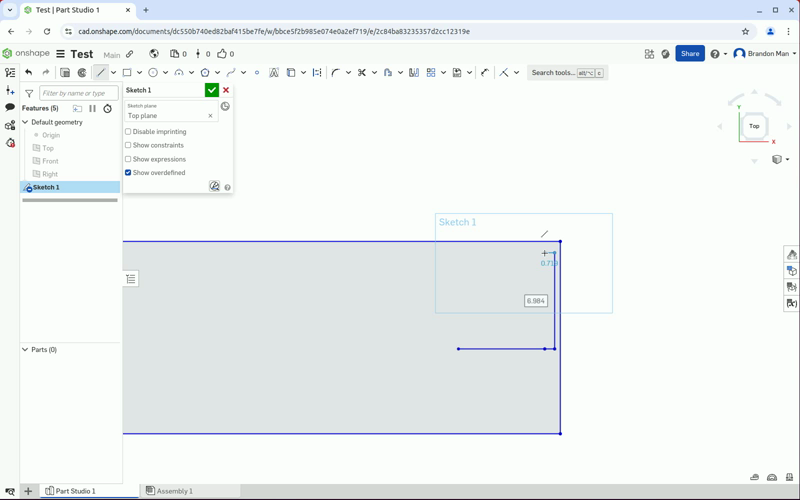
scroll(6)
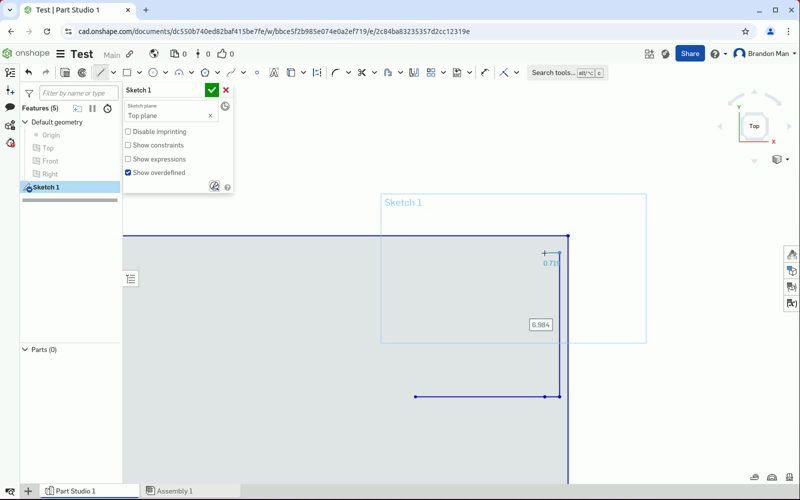
scroll(6)
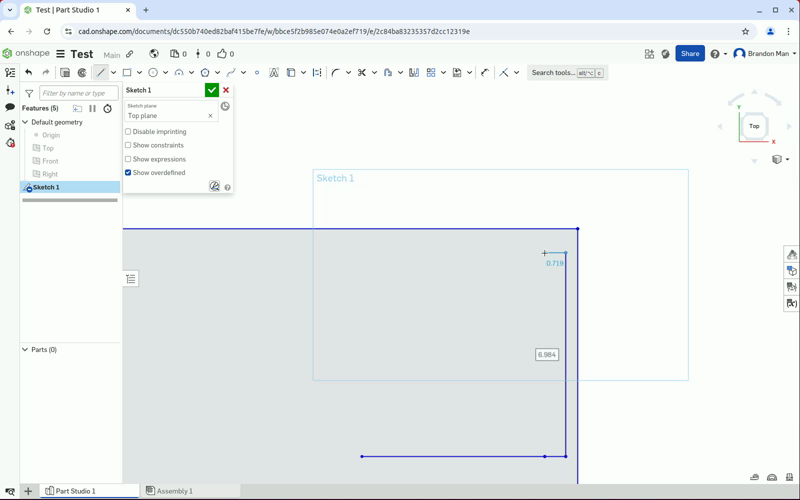
scroll(6)
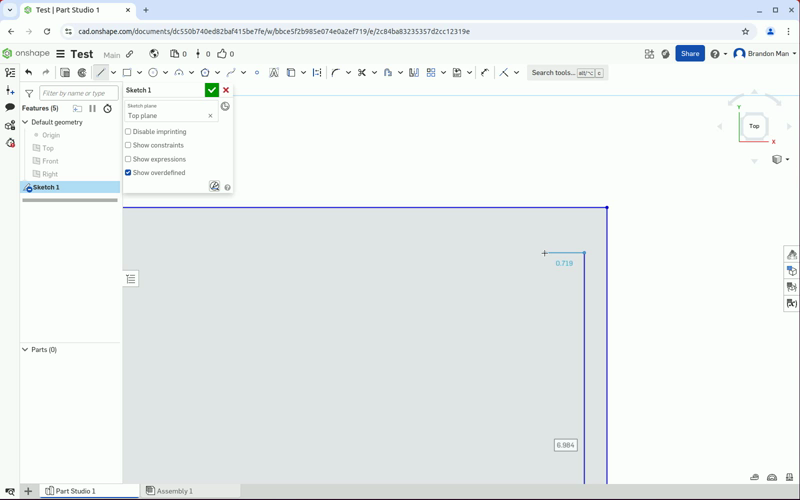
click(544, 252)
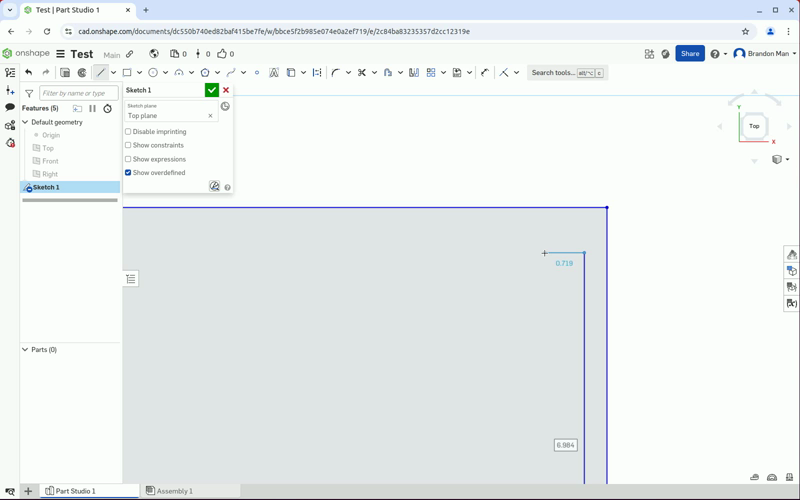
scroll(-6)
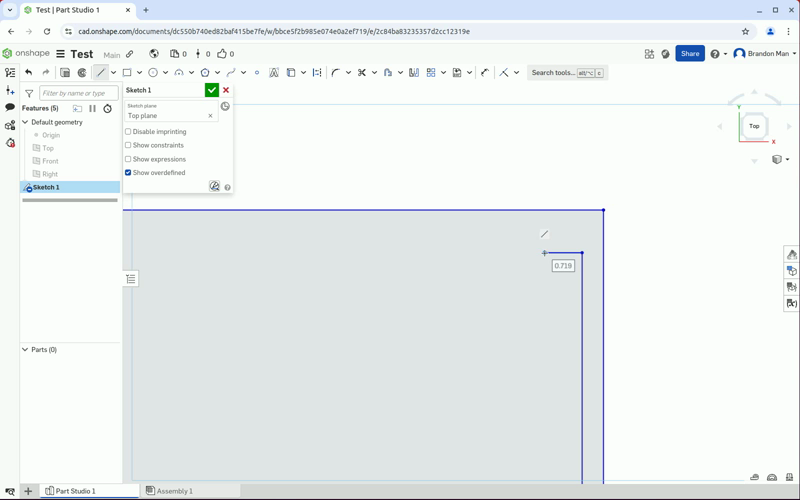
scroll(-6)
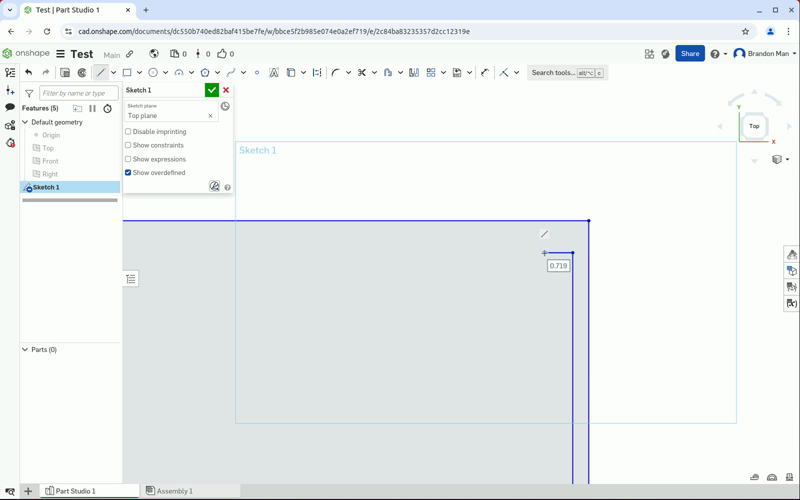
scroll(-6)
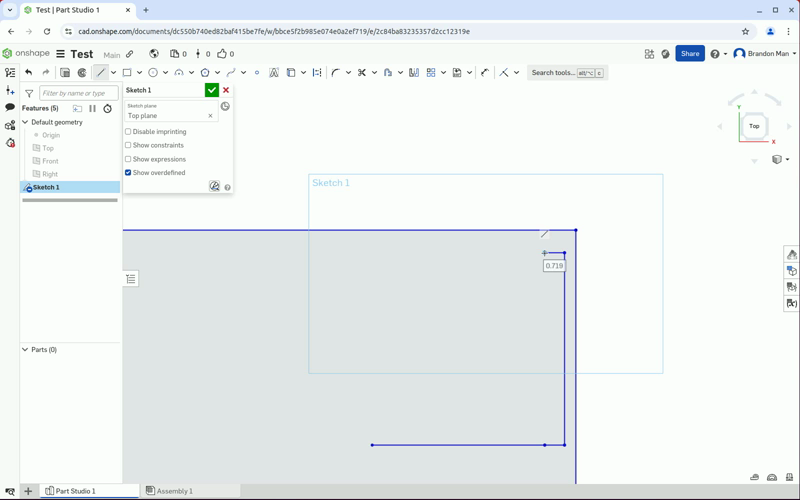
scroll(-6)
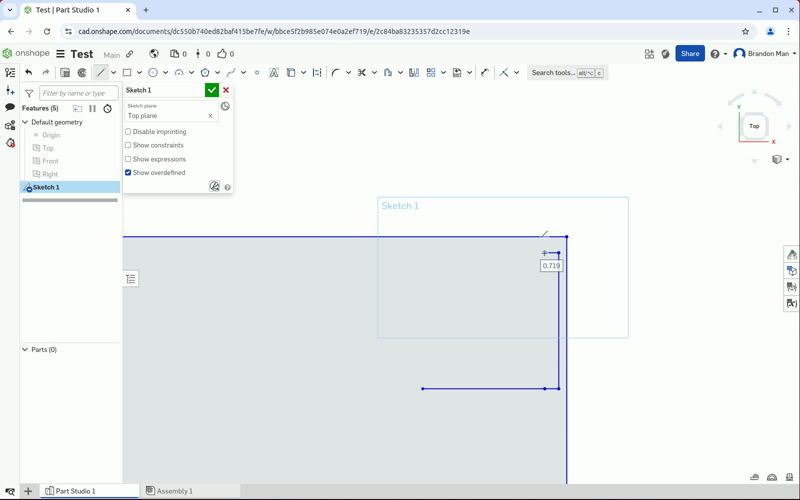
scroll(-6)
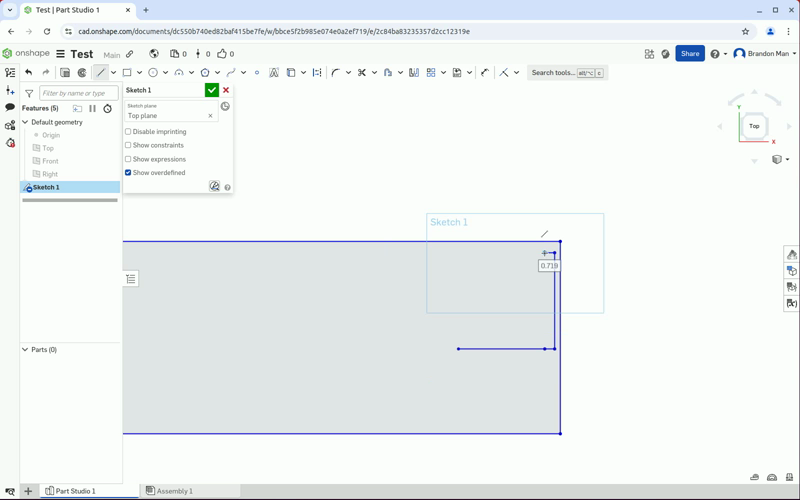
scroll(-6)
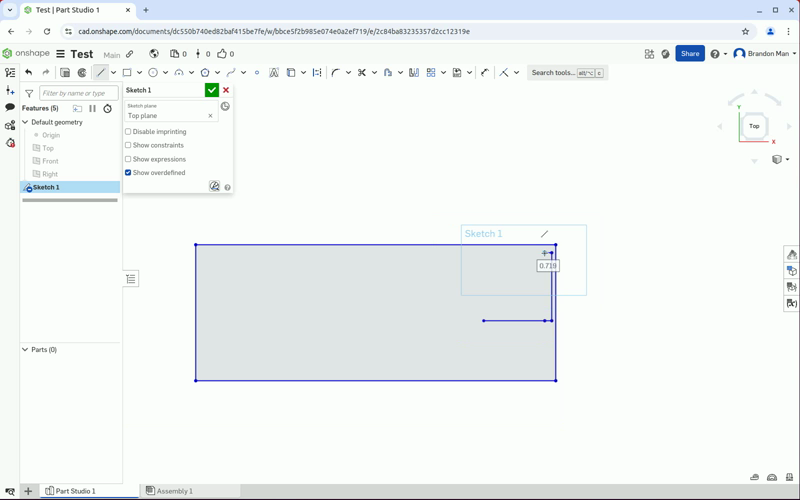
scroll(-6)
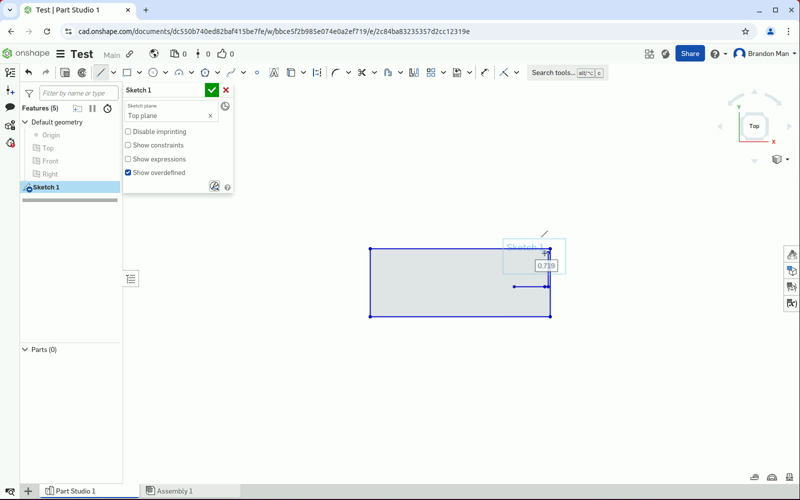
key_up(shift)
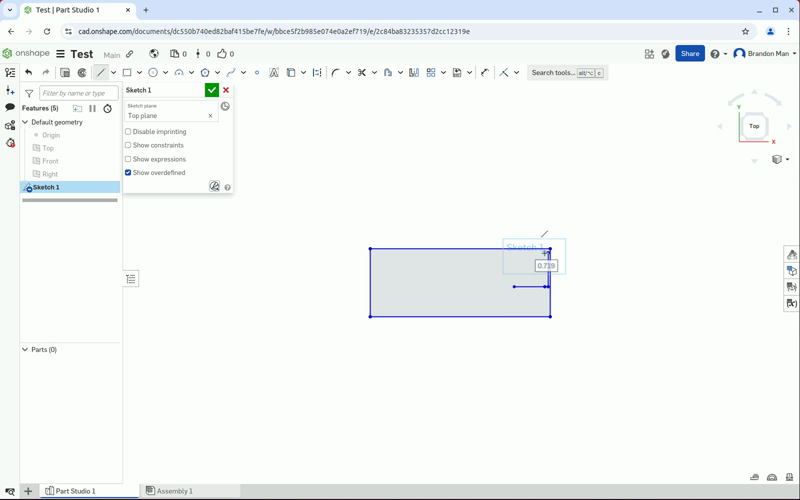
key_down(shift)
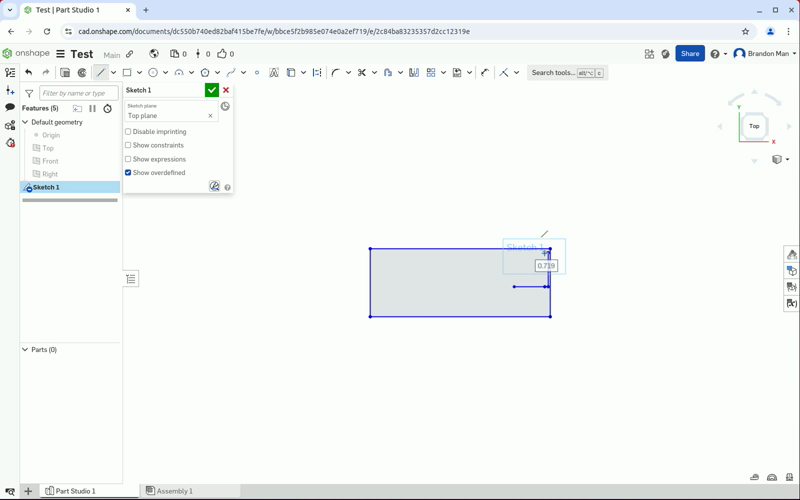
mouse_move(574, 252)
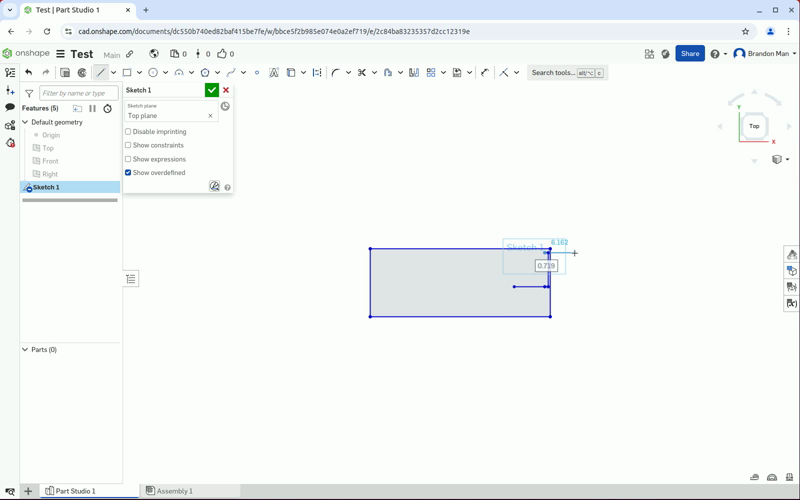
mouse_move(514, 252)
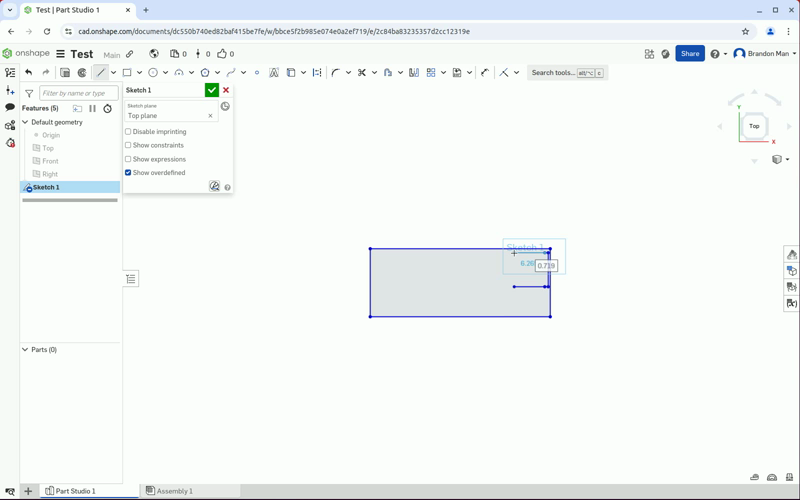
click(514, 252)
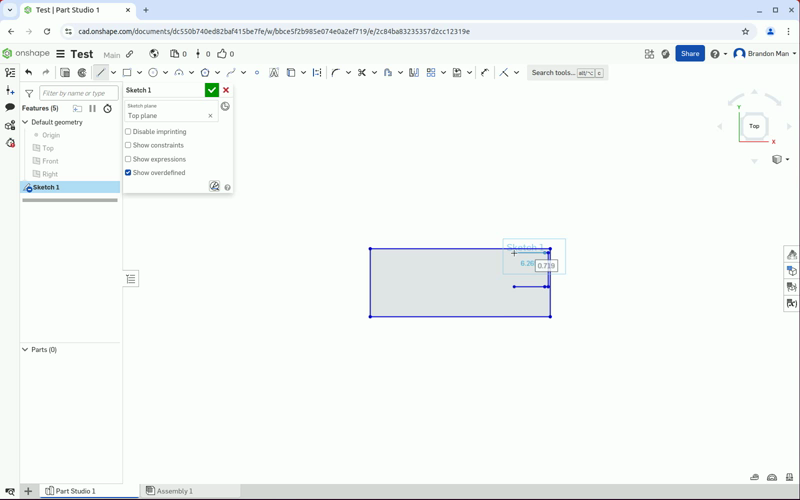
key_up(shift)
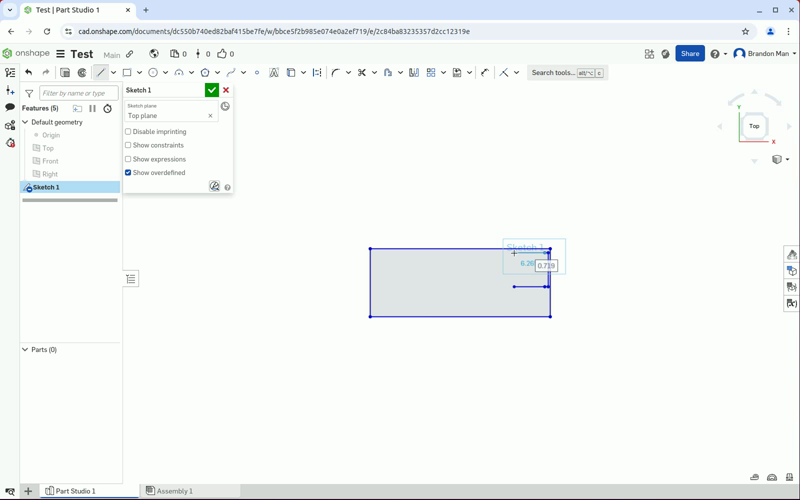
mouse_move(544, 252)
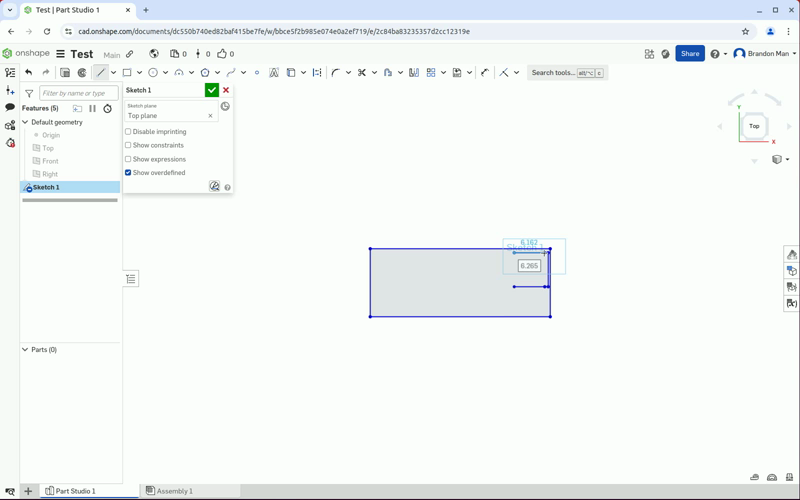
key_down(shift)
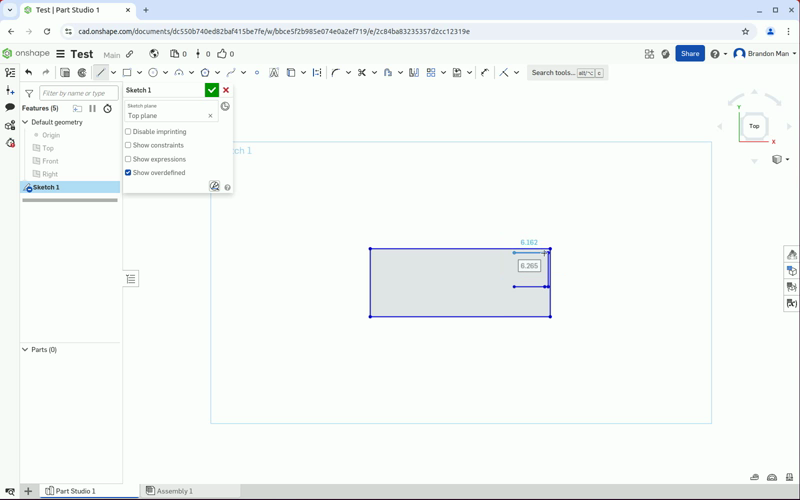
mouse_move(514, 286)
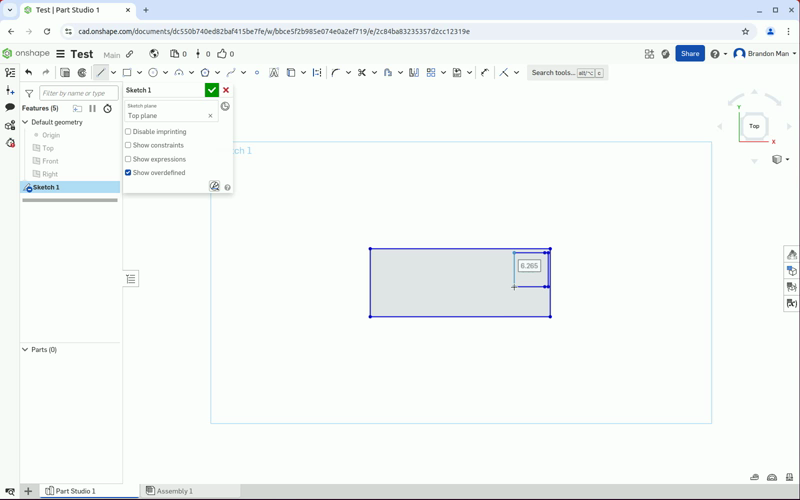
key_up(shift)
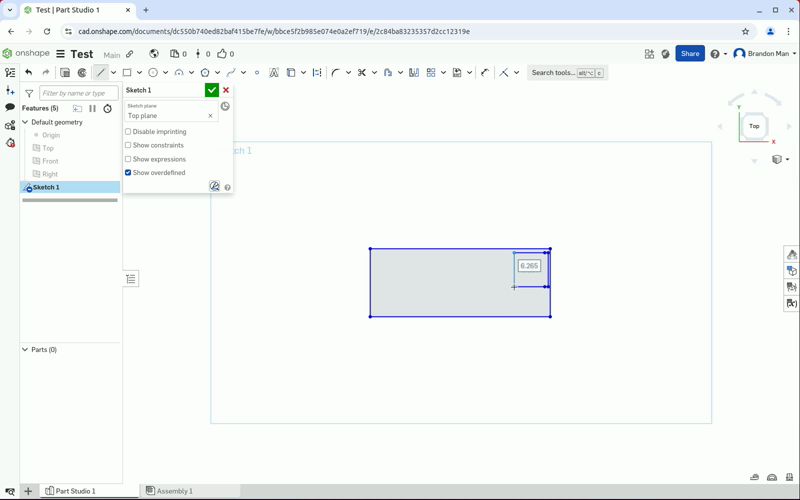
click(514, 286)
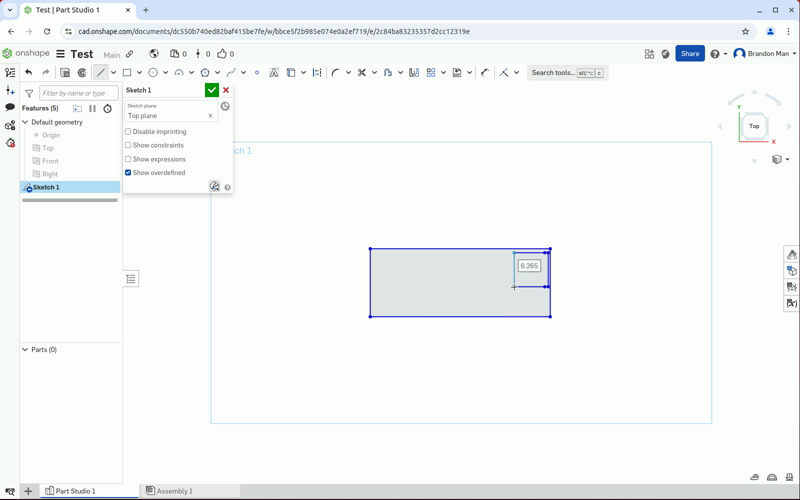
key(esc)
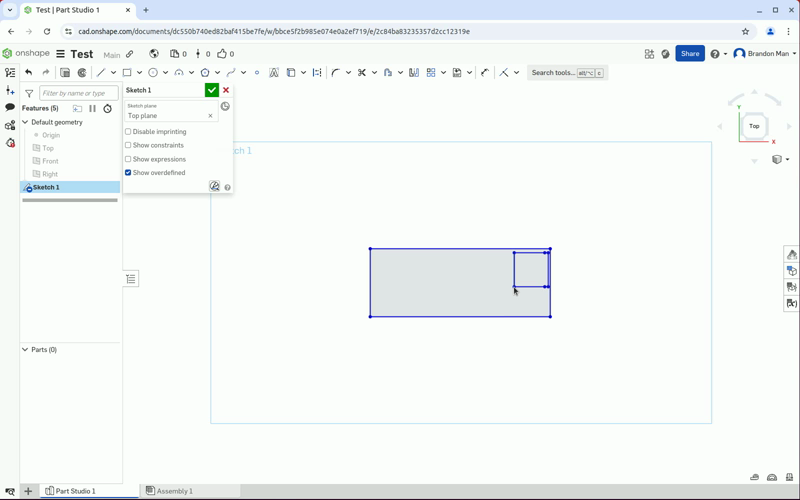
mouse_move(396, 299)
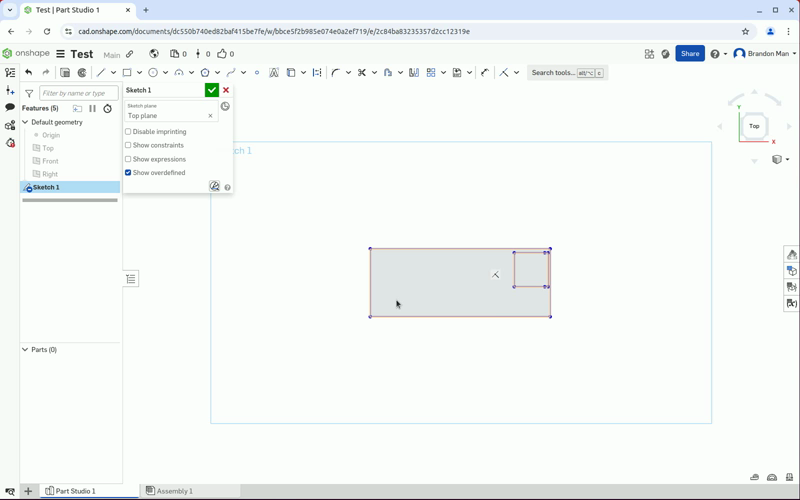
click(396, 299)
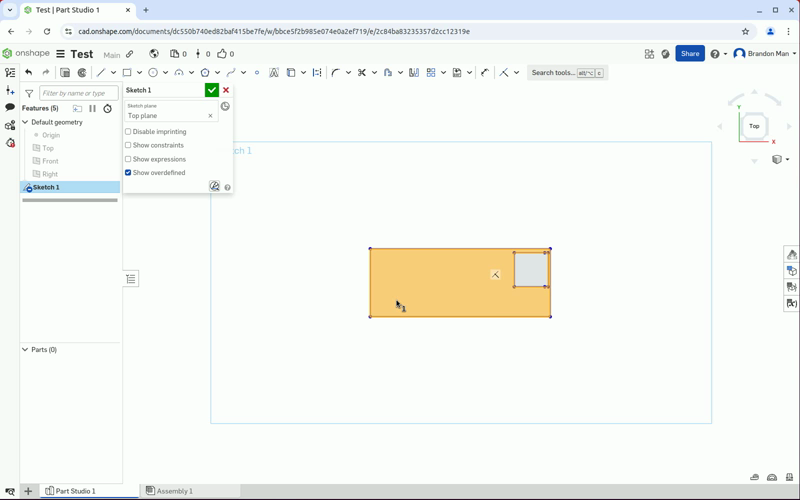
mouse_move(73, 352)
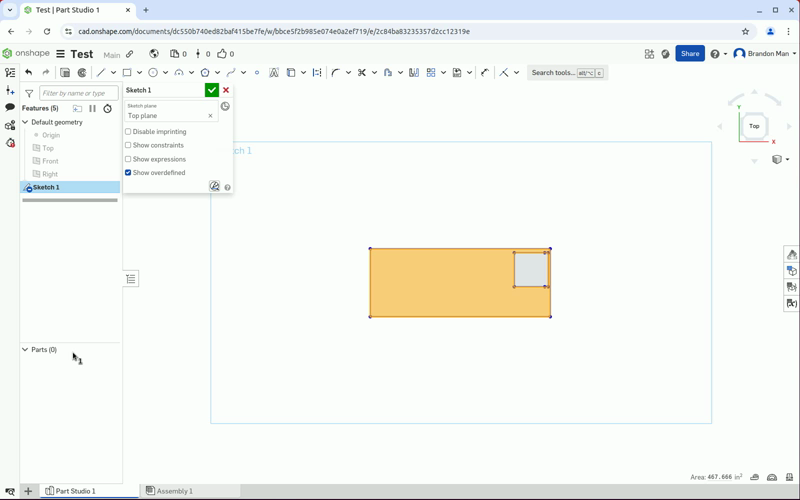
key(shift+y)
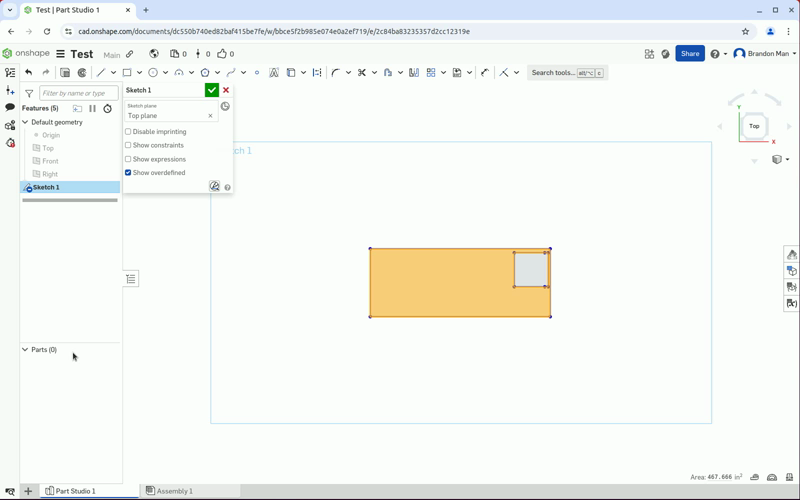
key(shift+e)
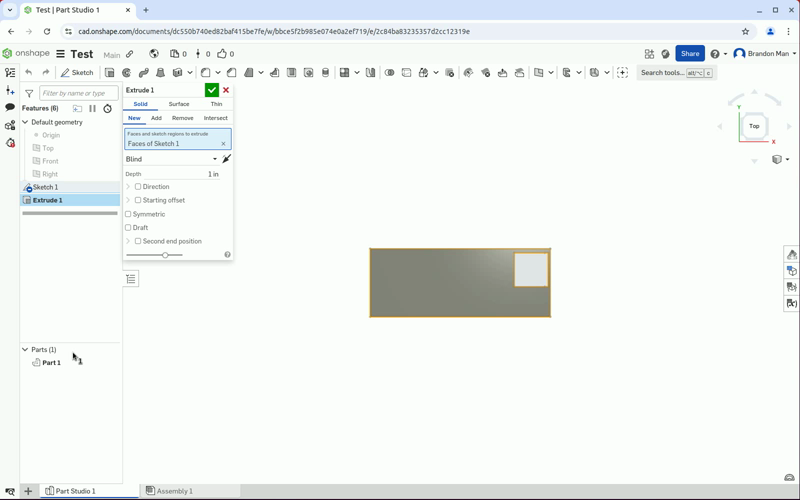
mouse_move(143, 106)
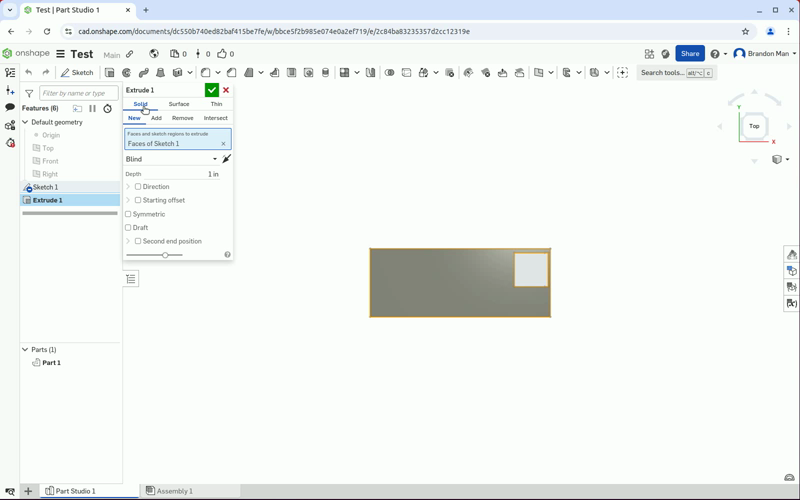
click(143, 106)
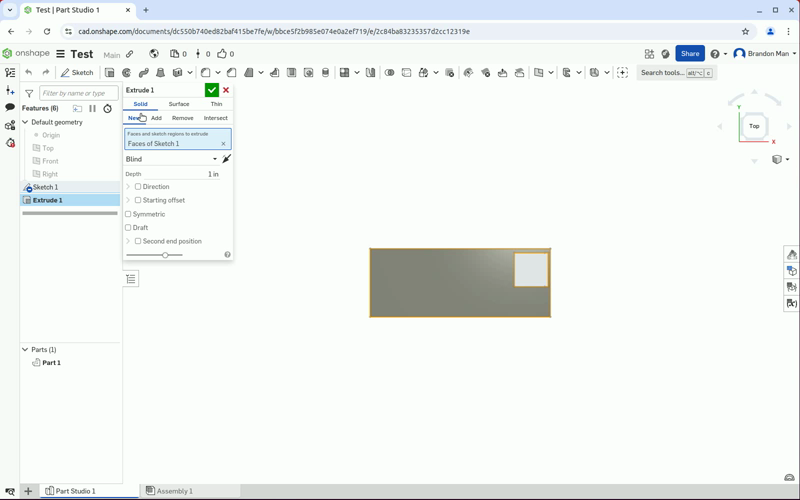
mouse_move(137, 120)
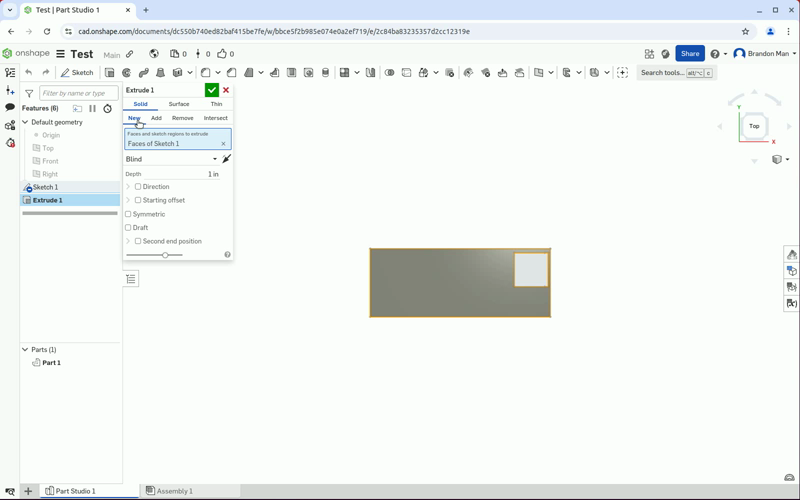
click(137, 120)
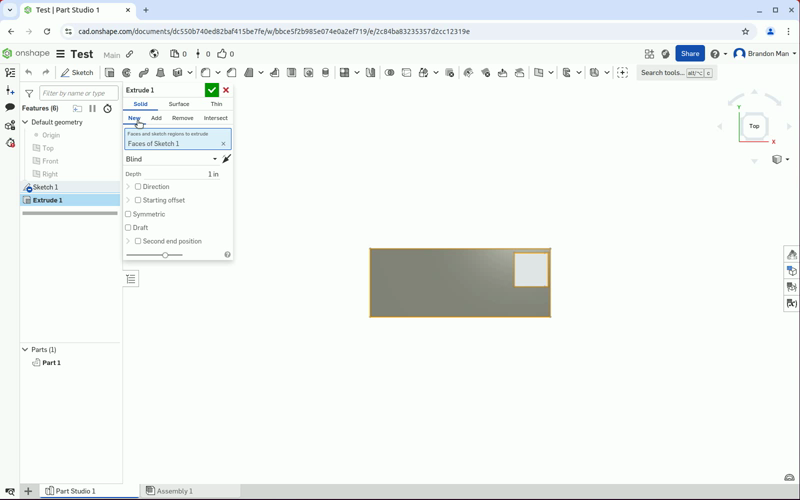
key(tab, 4)
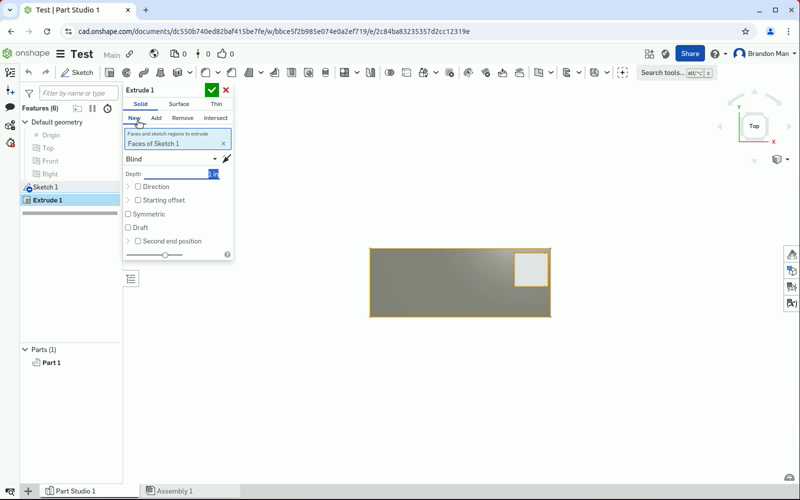
text(-1.204)
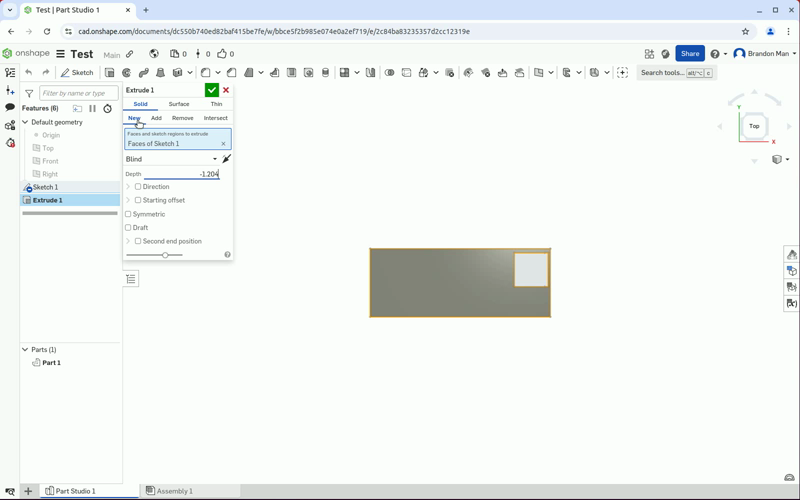
key(enter)
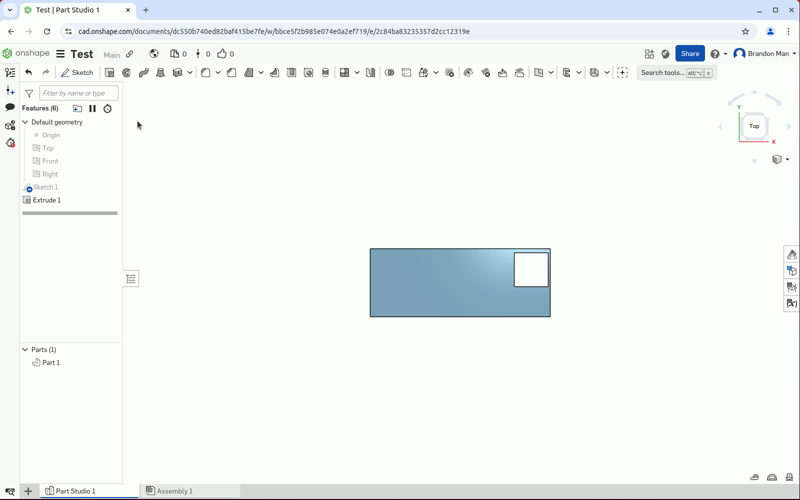
key(shift+h)
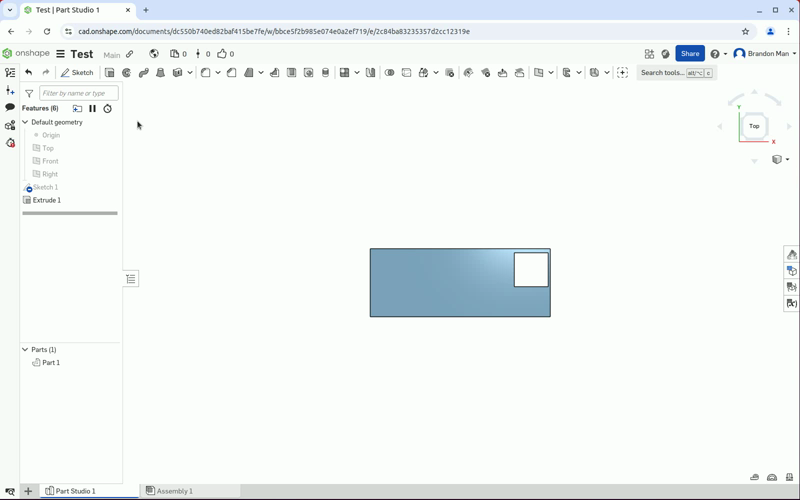
key(shift+h)
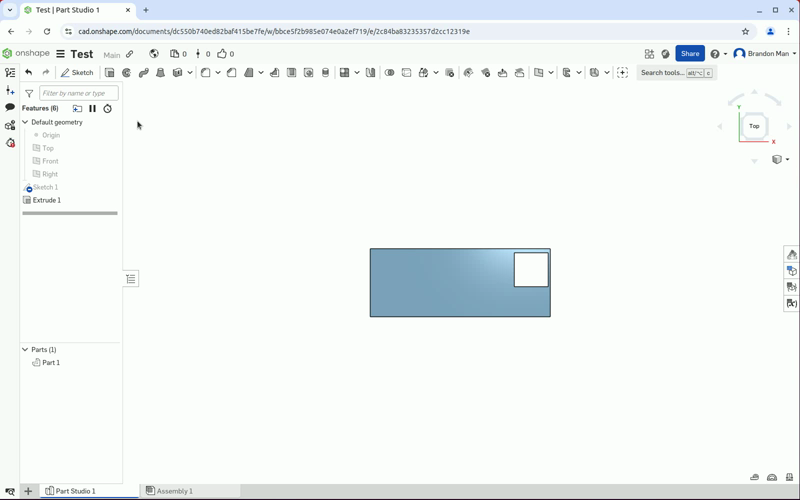
mouse_move(73, 189)
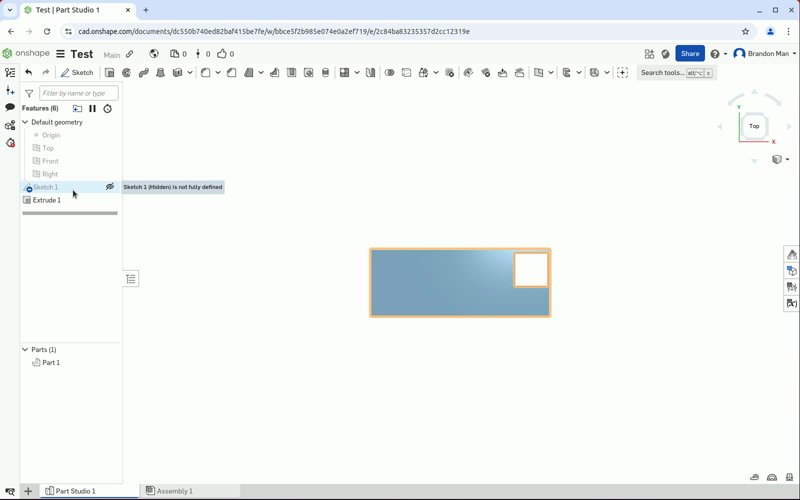
click(73, 189)
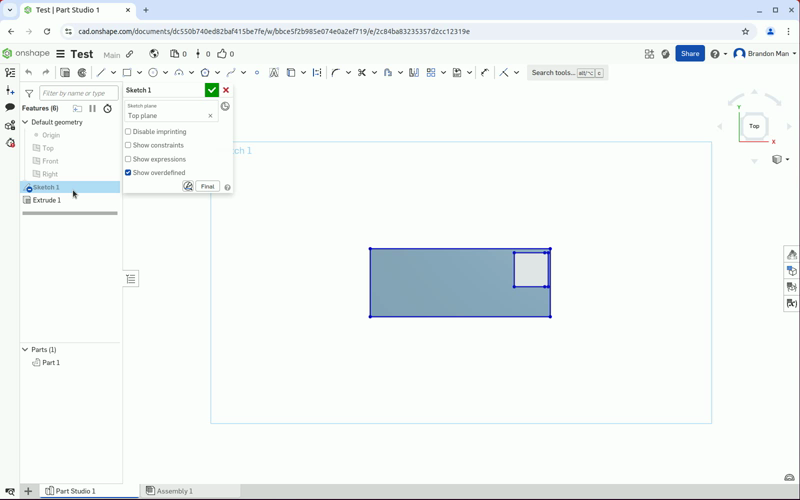
mouse_move(229, 92)
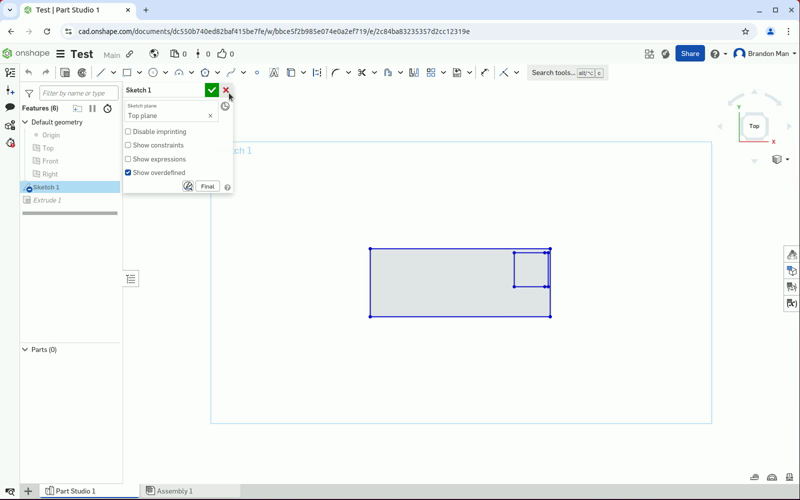
click(229, 92)
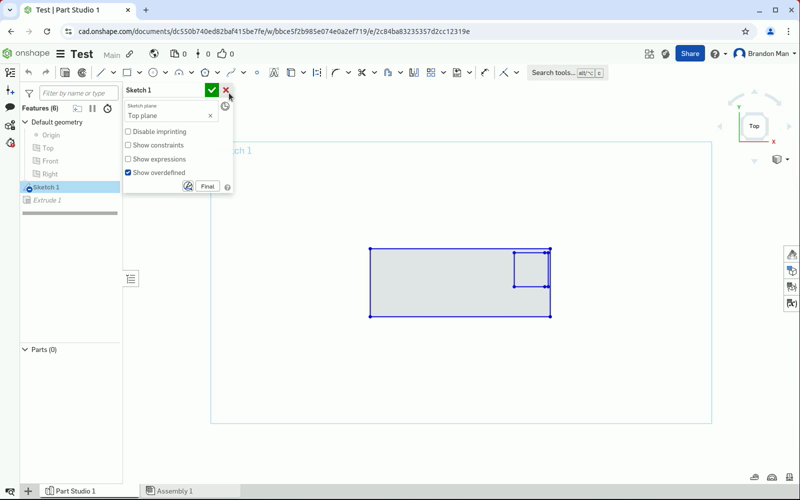
key(shift+s)
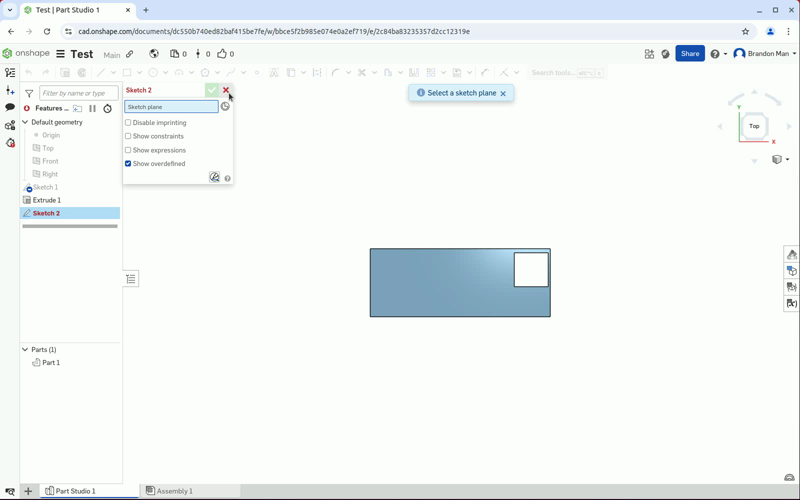
mouse_move(73, 150)
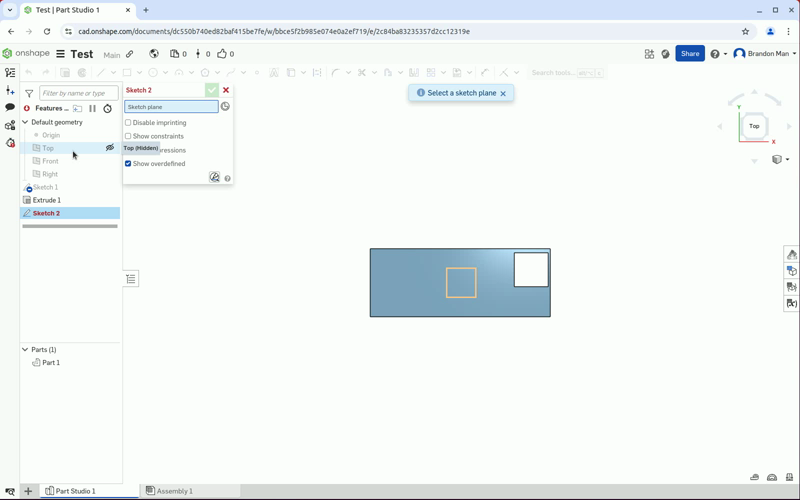
click(73, 150)
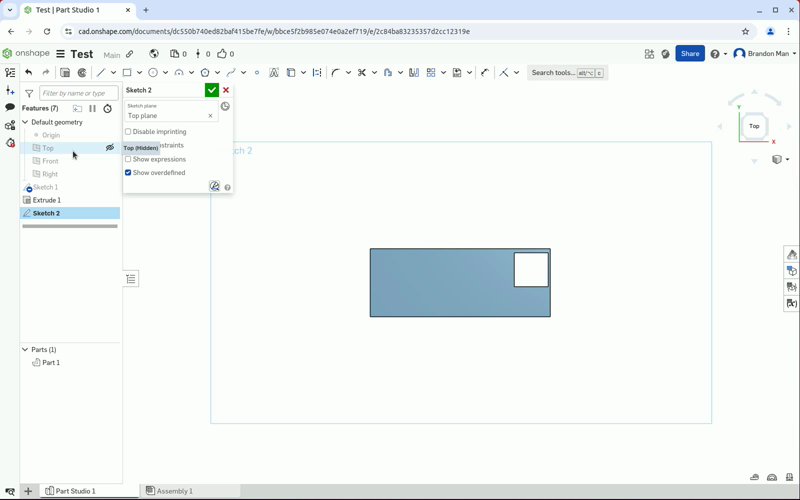
mouse_move(73, 352)
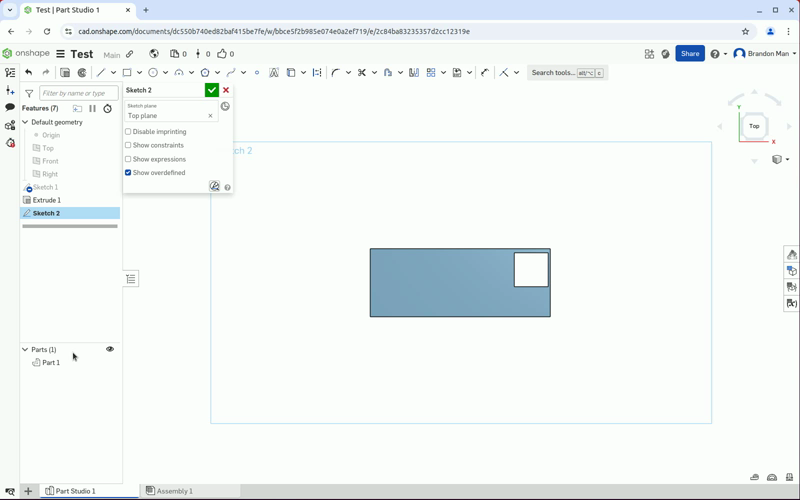
key(y)
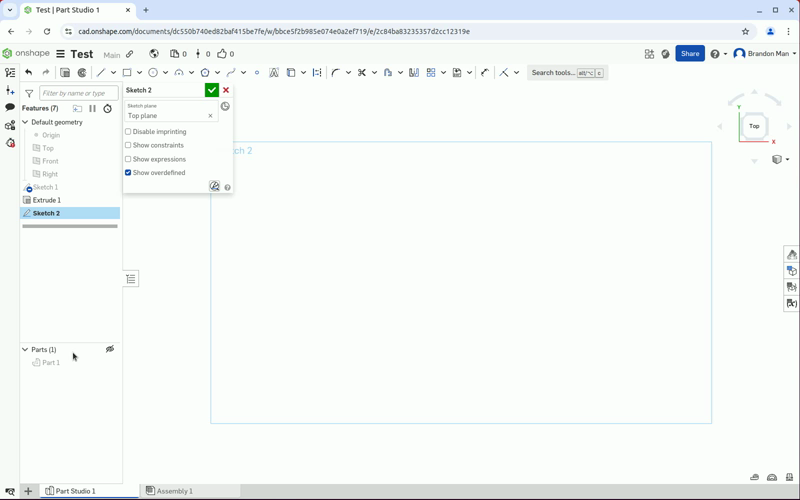
key(l)
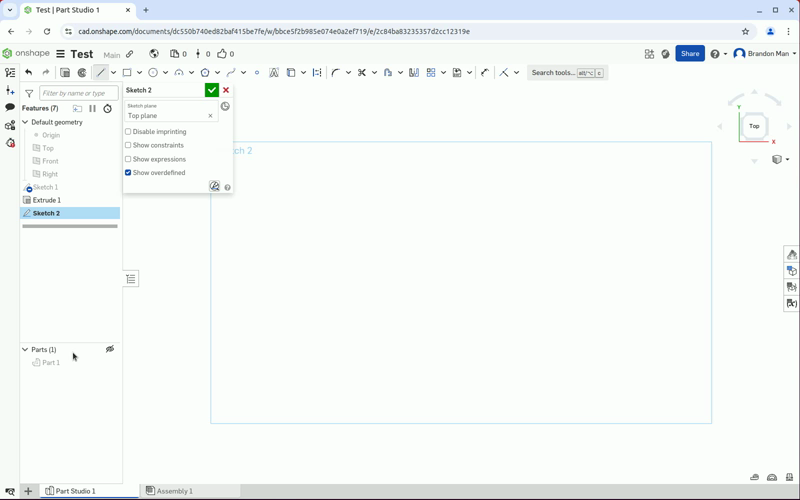
key_down(shift)
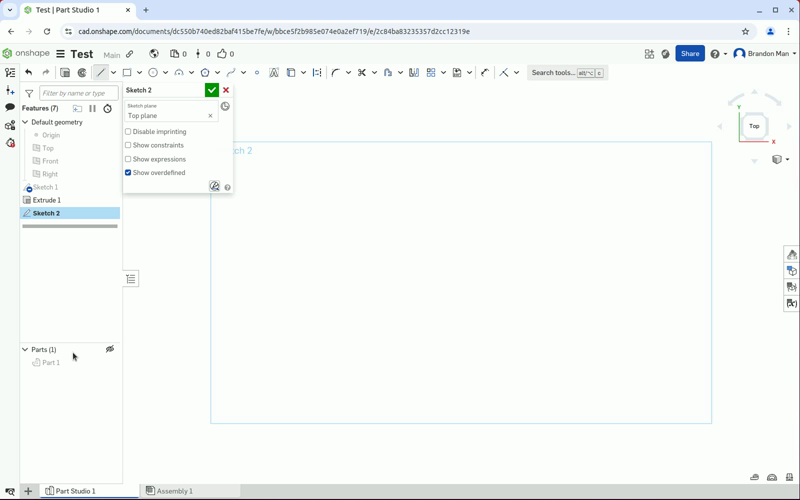
mouse_move(514, 285)
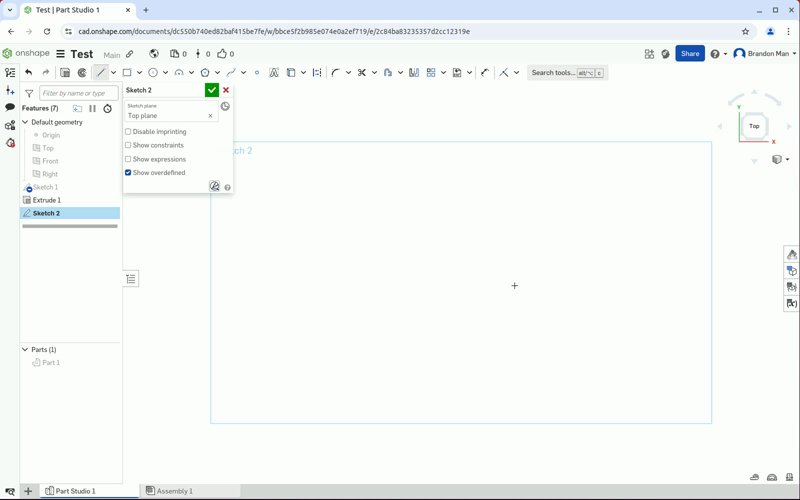
click(514, 285)
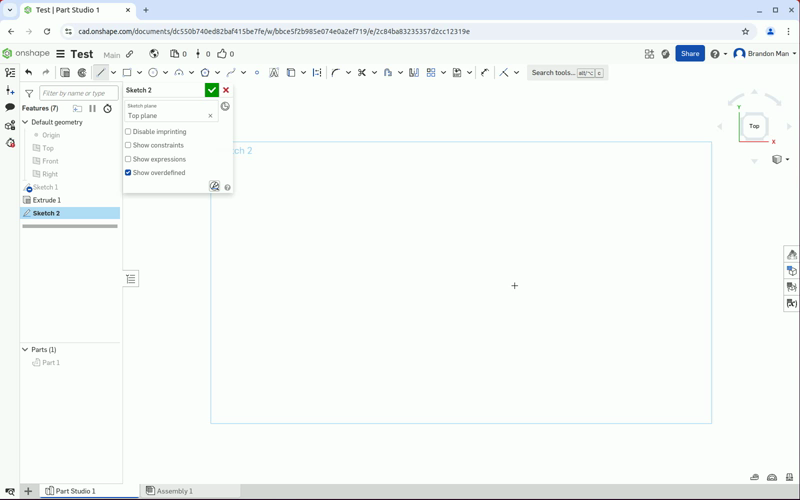
key_up(shift)
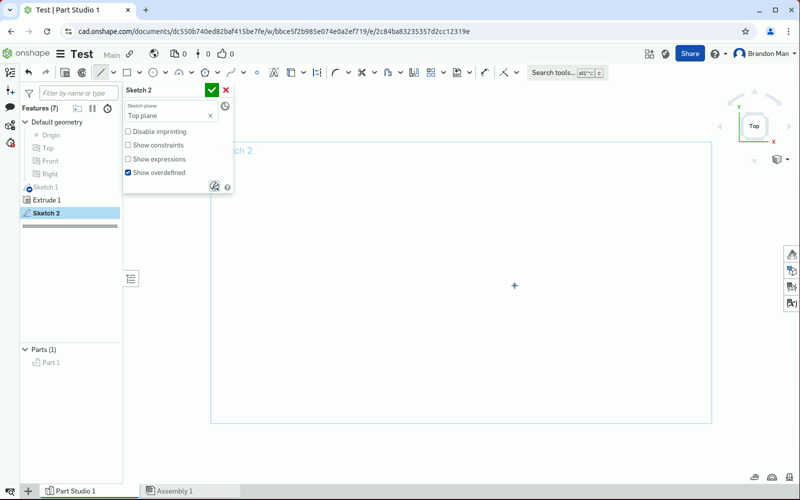
key_down(shift)
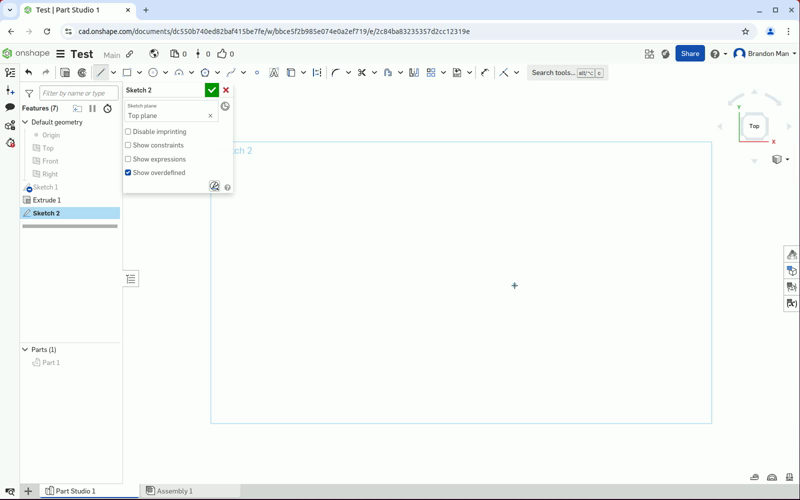
mouse_move(544, 285)
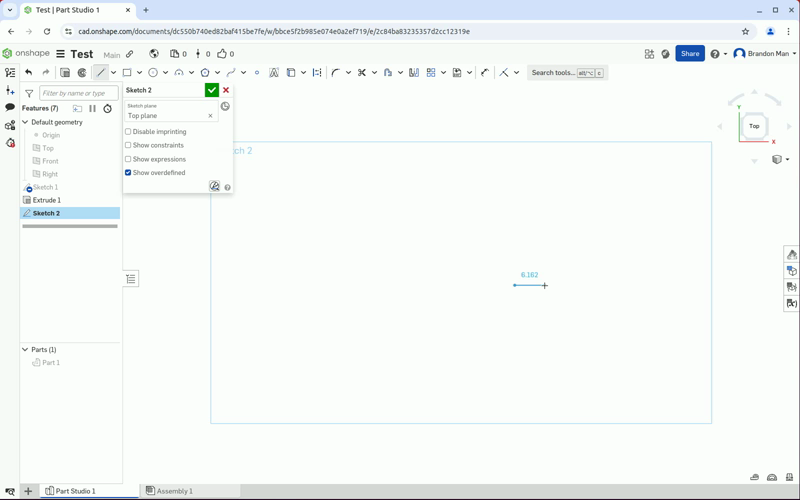
mouse_move(546, 285)
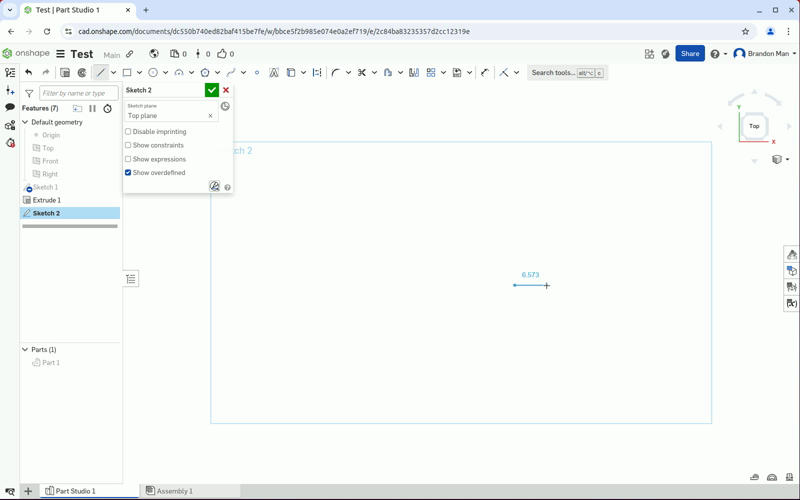
click(546, 285)
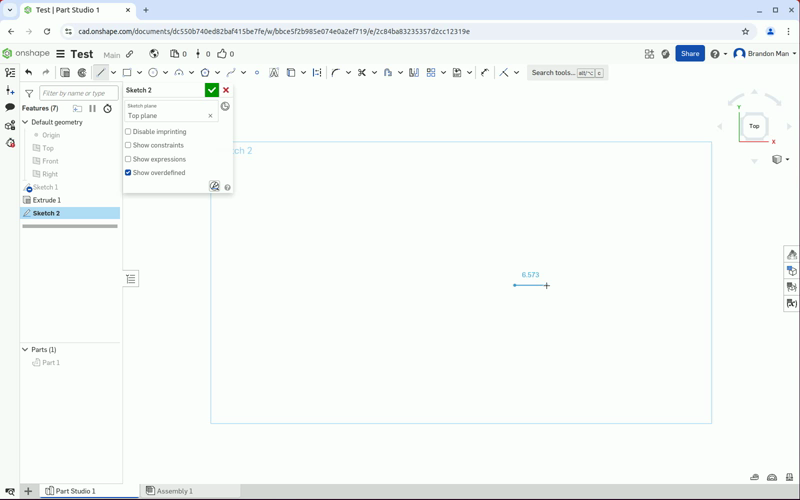
key_up(shift)
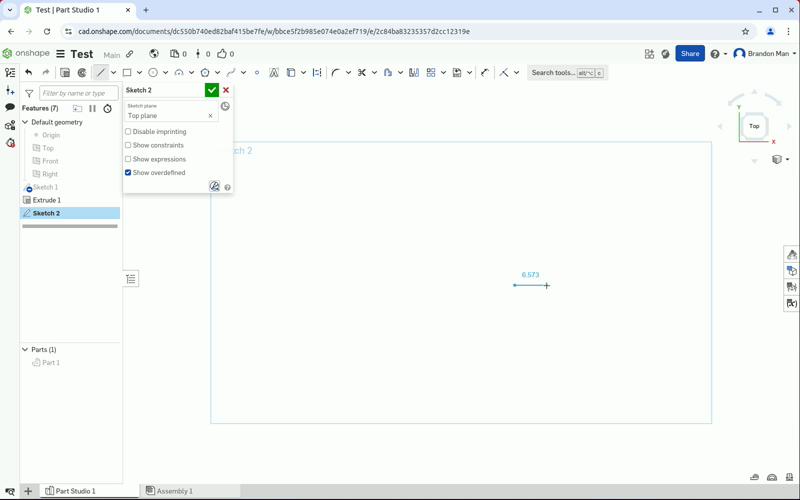
key_down(shift)
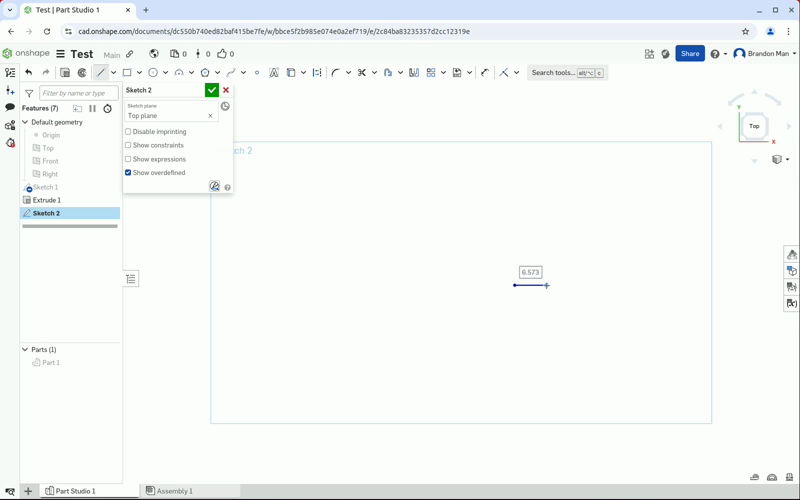
mouse_move(576, 285)
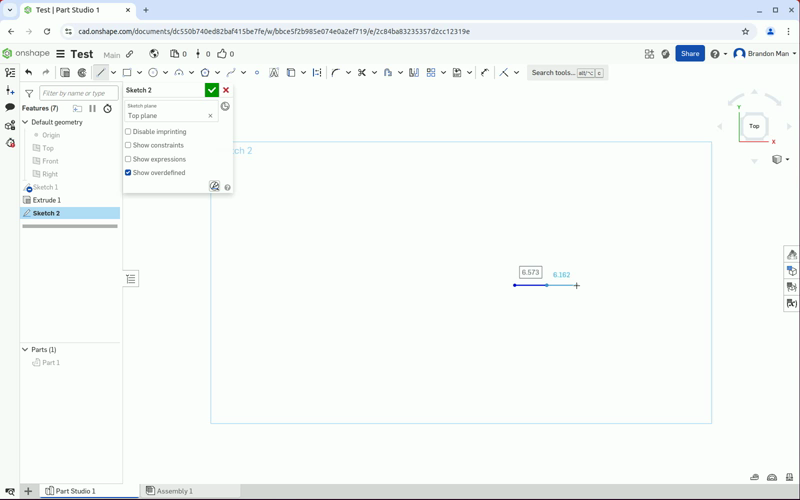
mouse_move(546, 282)
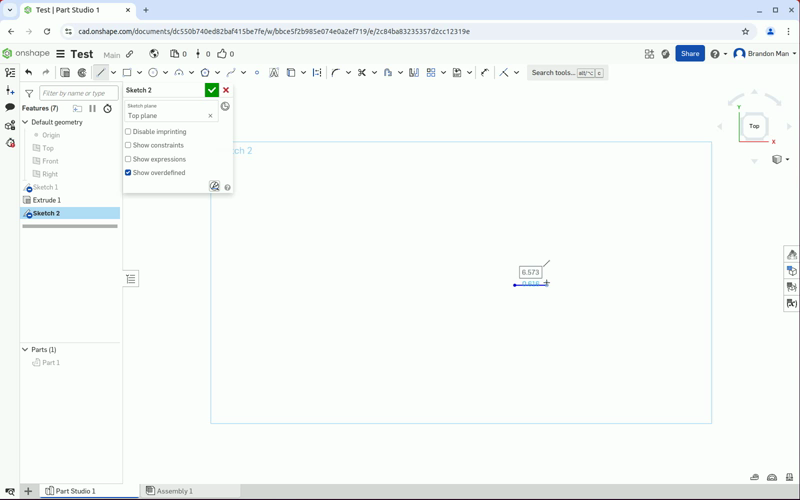
scroll(6)
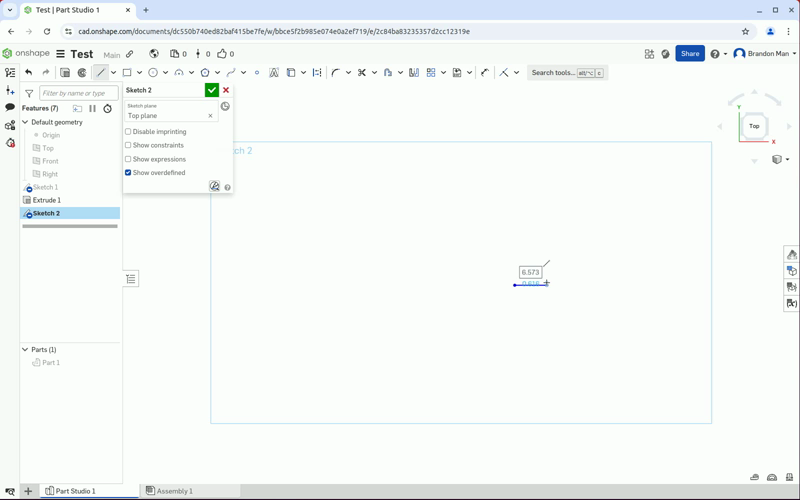
scroll(6)
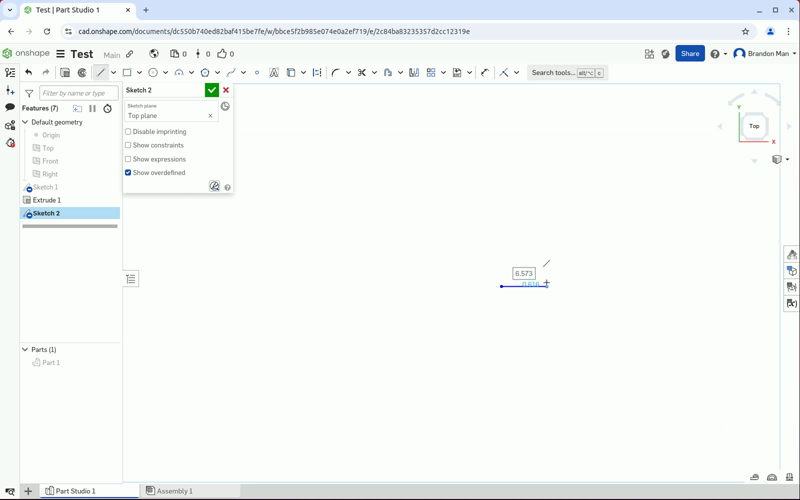
scroll(6)
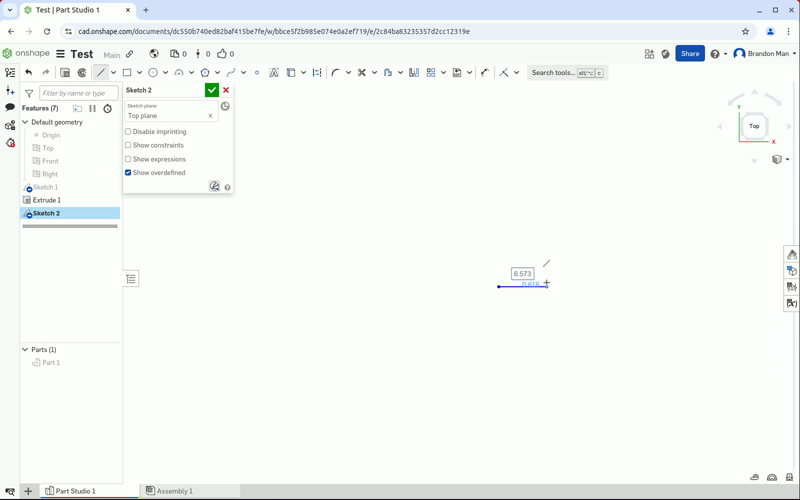
scroll(6)
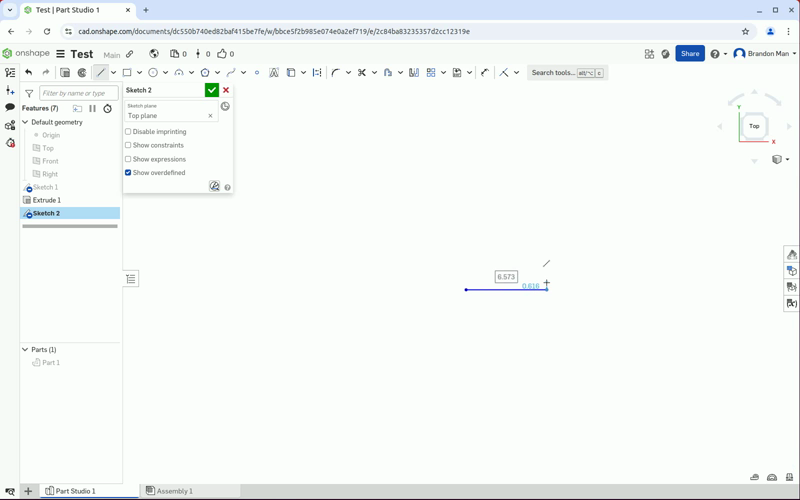
scroll(6)
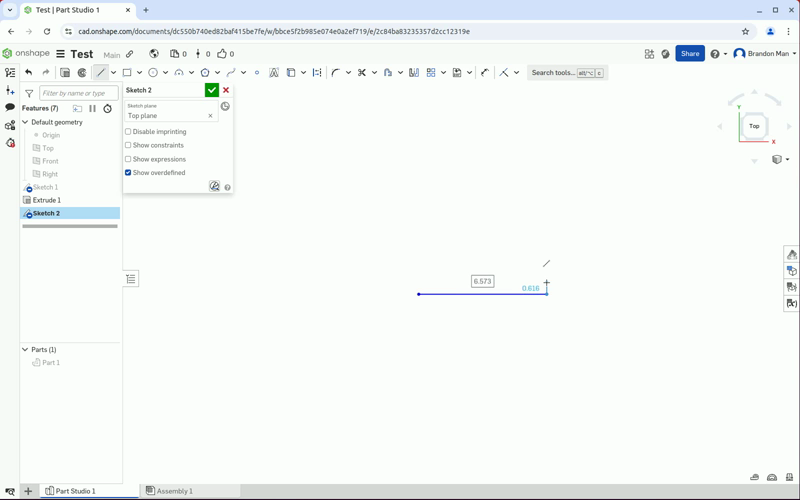
scroll(6)
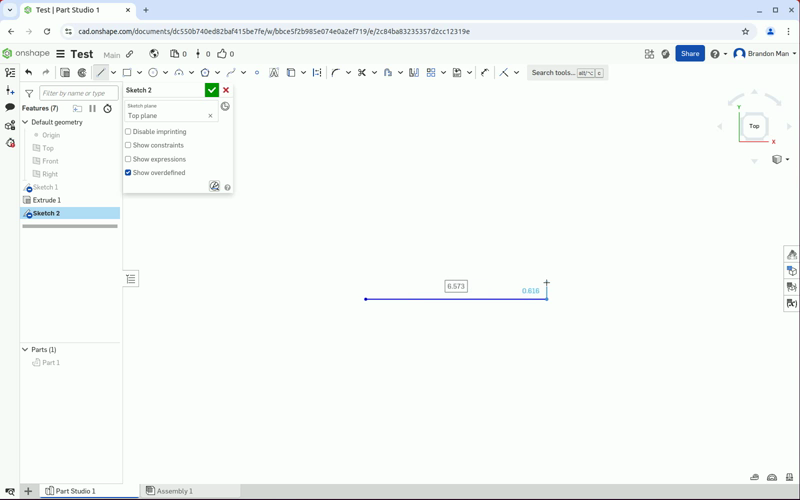
scroll(6)
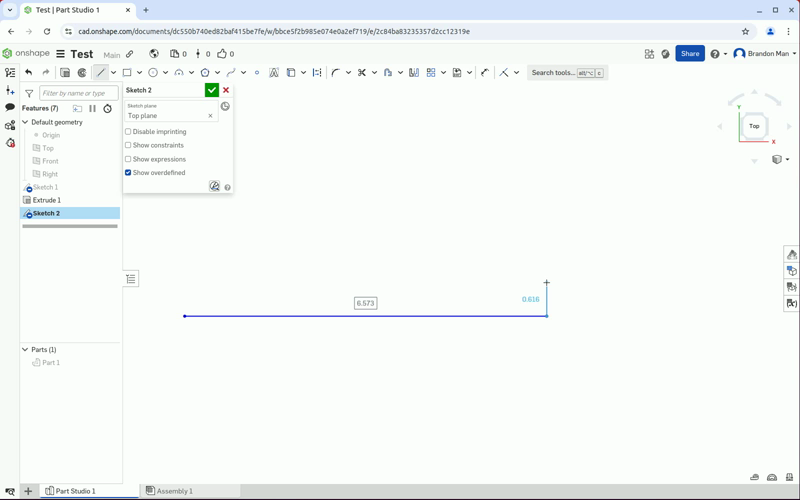
click(546, 282)
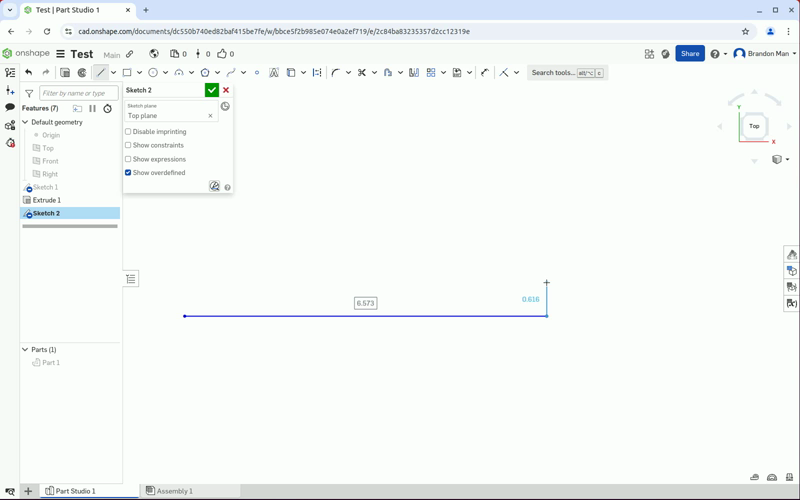
scroll(-6)
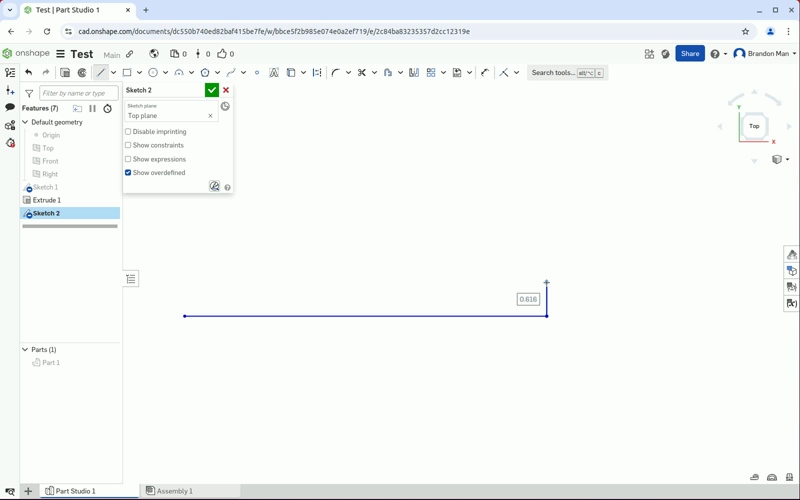
scroll(-6)
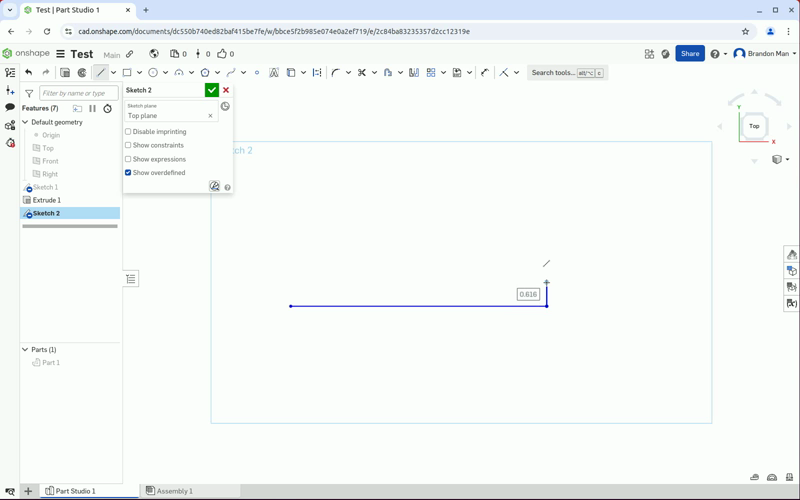
scroll(-6)
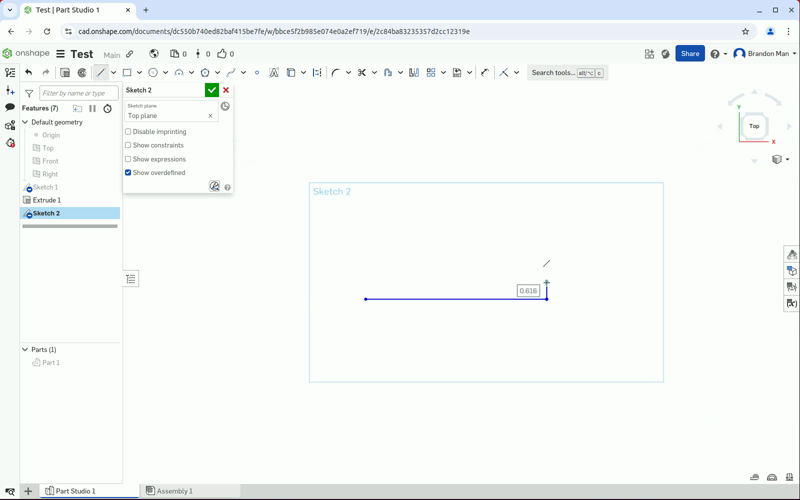
scroll(-6)
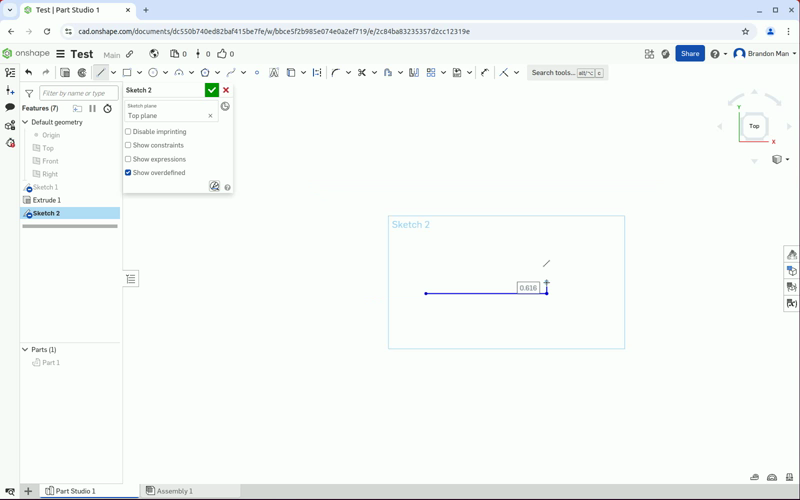
scroll(-6)
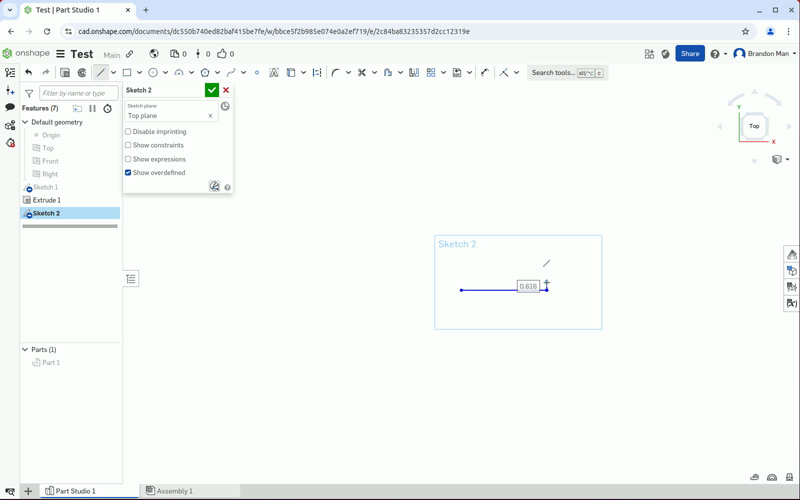
scroll(-6)
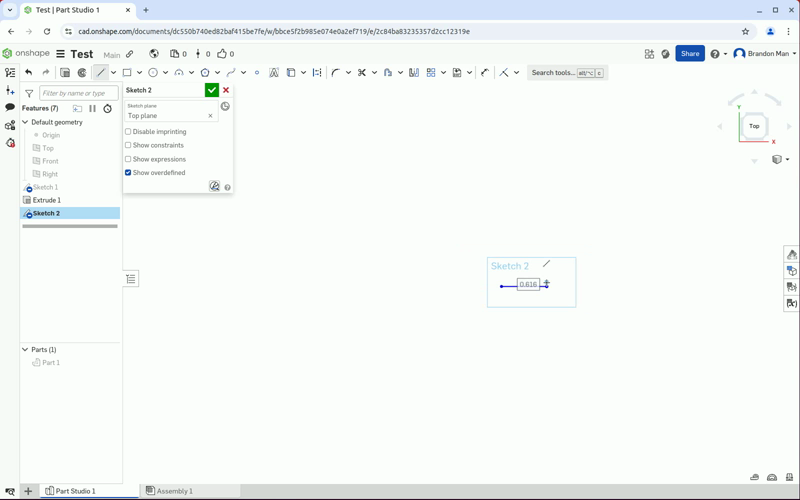
scroll(-6)
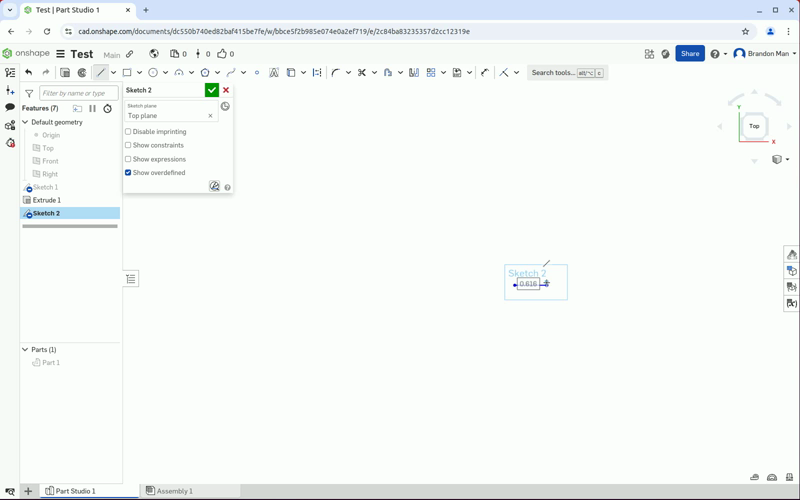
key_up(shift)
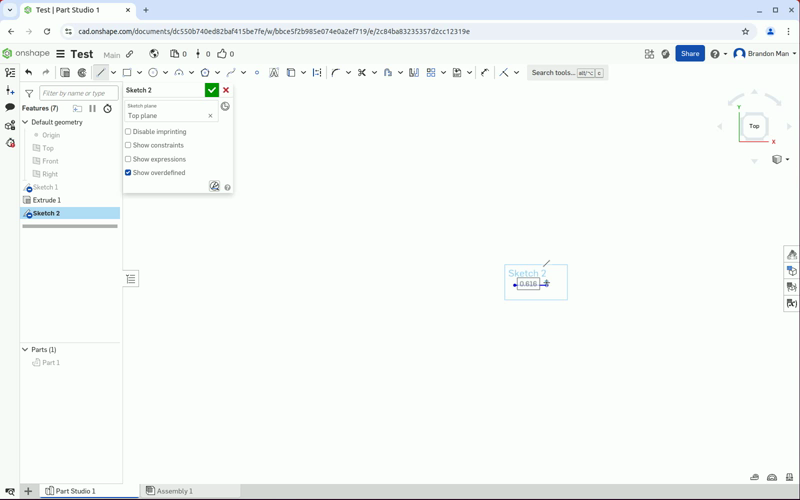
key_down(shift)
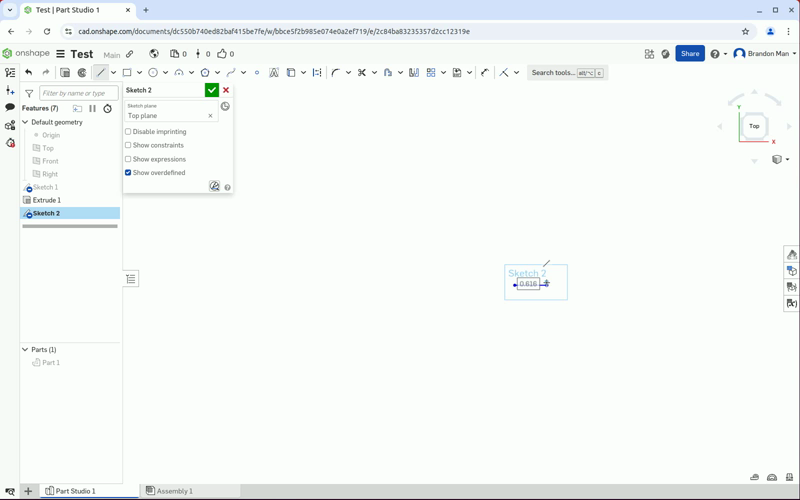
mouse_move(576, 282)
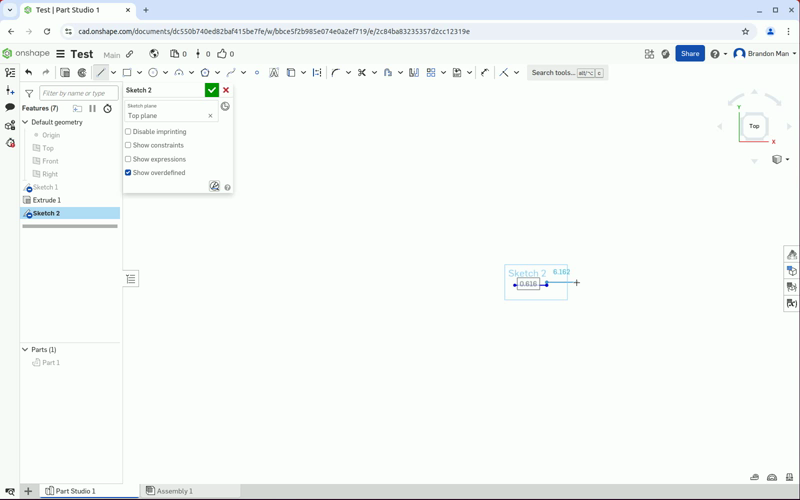
mouse_move(517, 282)
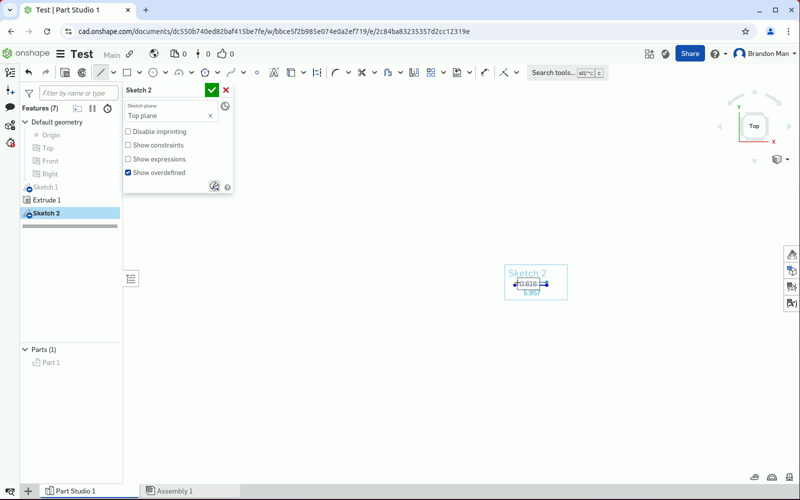
scroll(6)
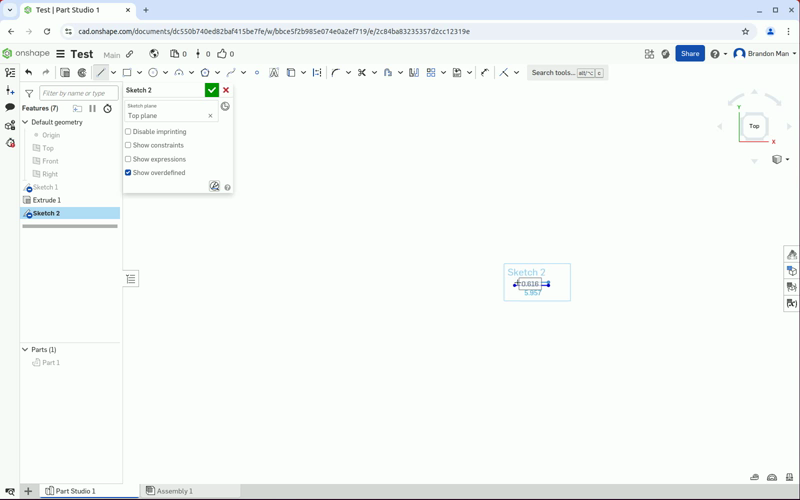
scroll(6)
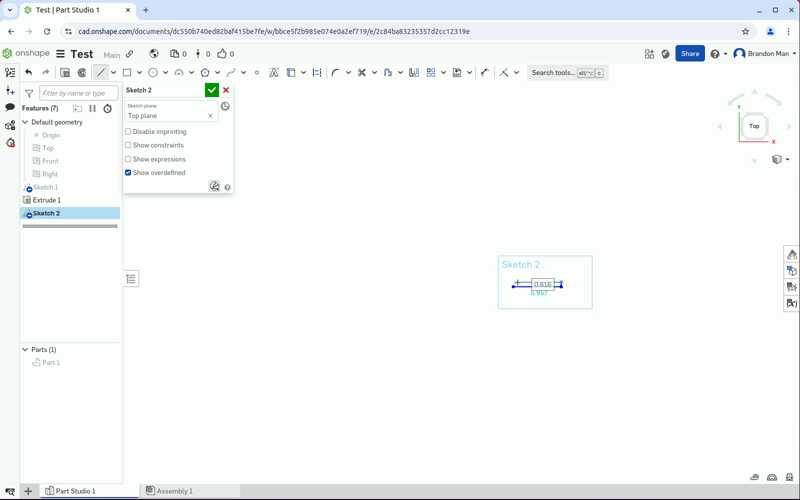
scroll(6)
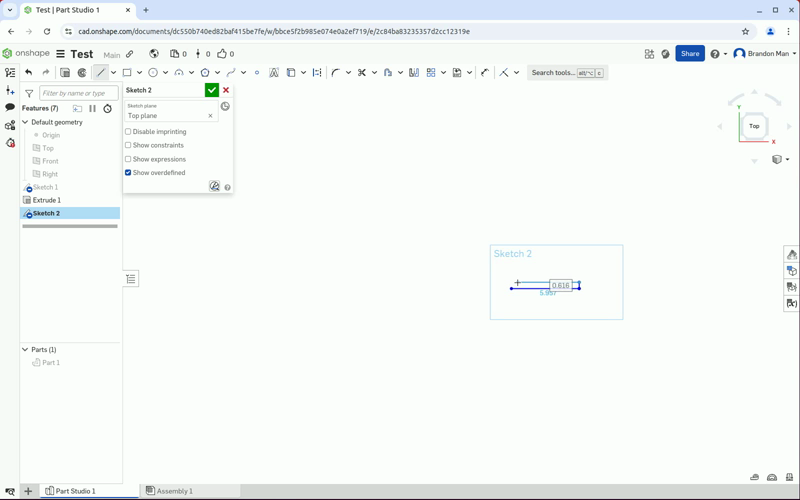
scroll(6)
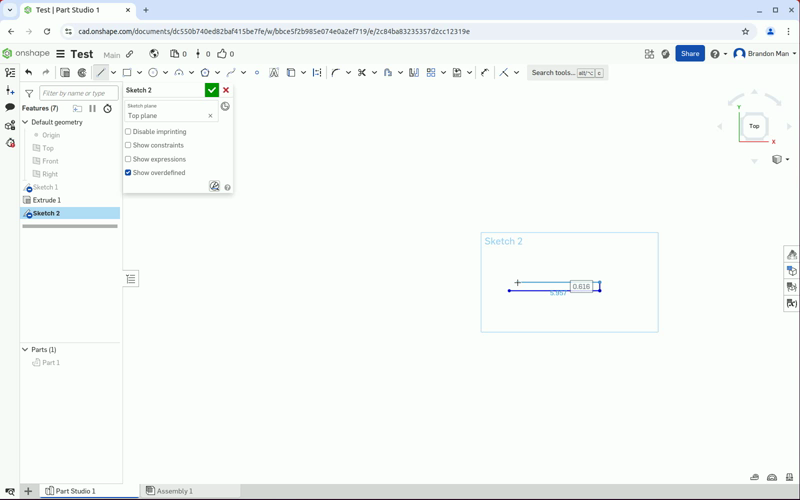
scroll(6)
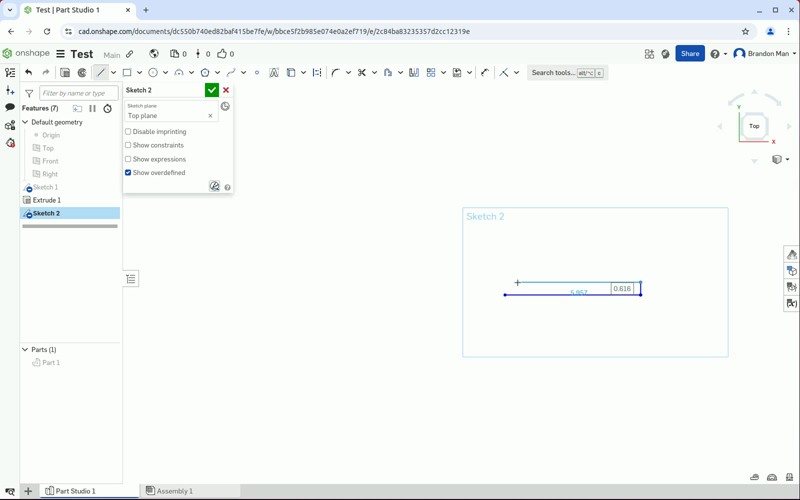
scroll(6)
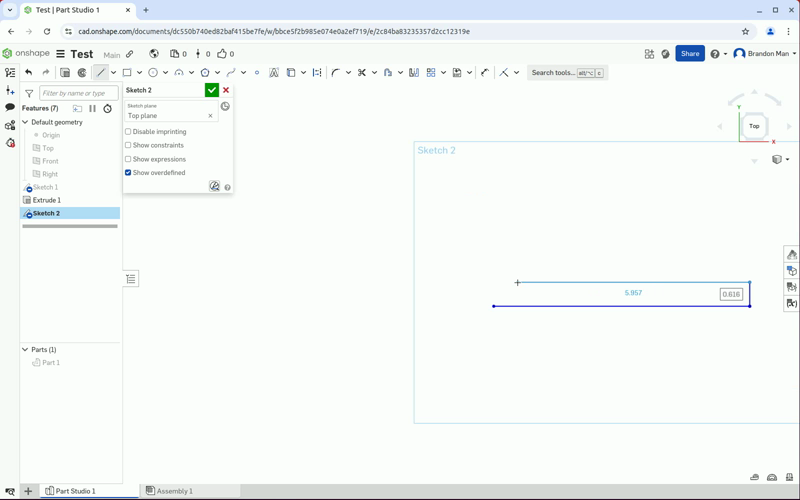
scroll(6)
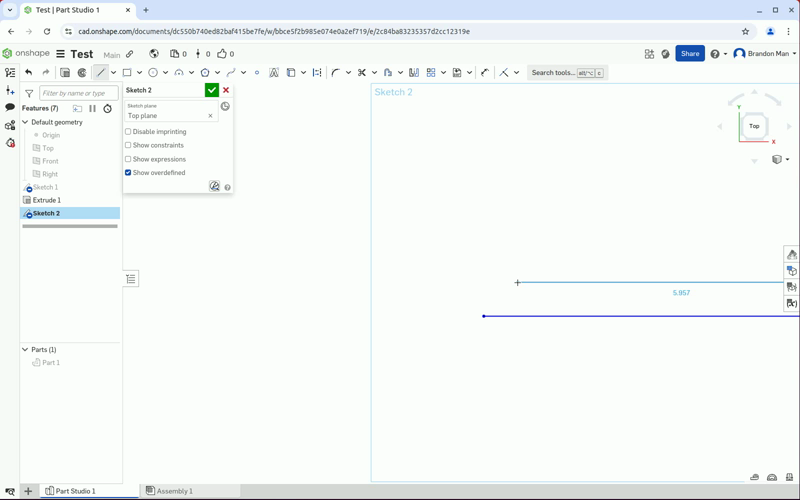
click(517, 282)
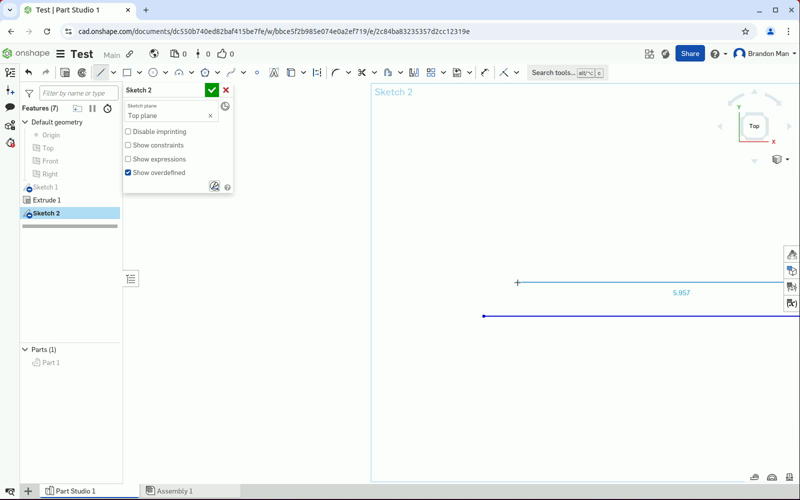
scroll(-6)
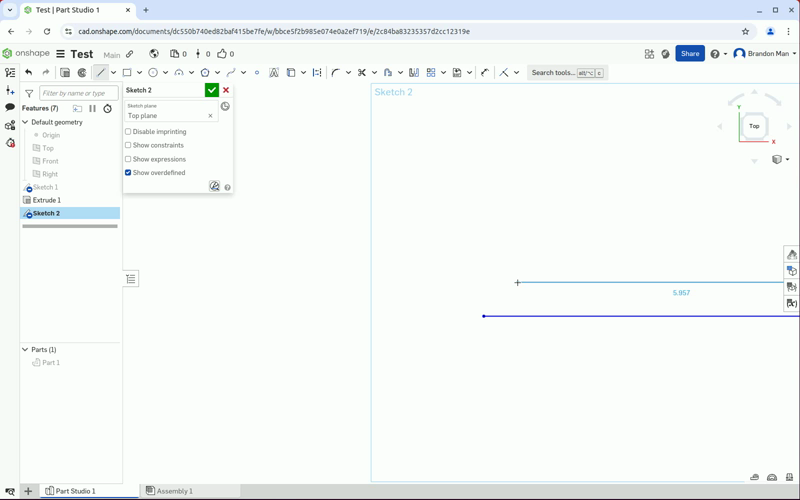
scroll(-6)
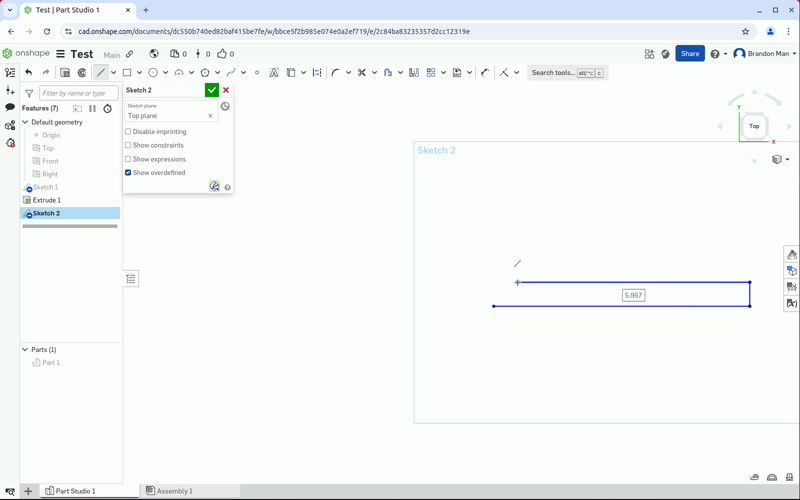
scroll(-6)
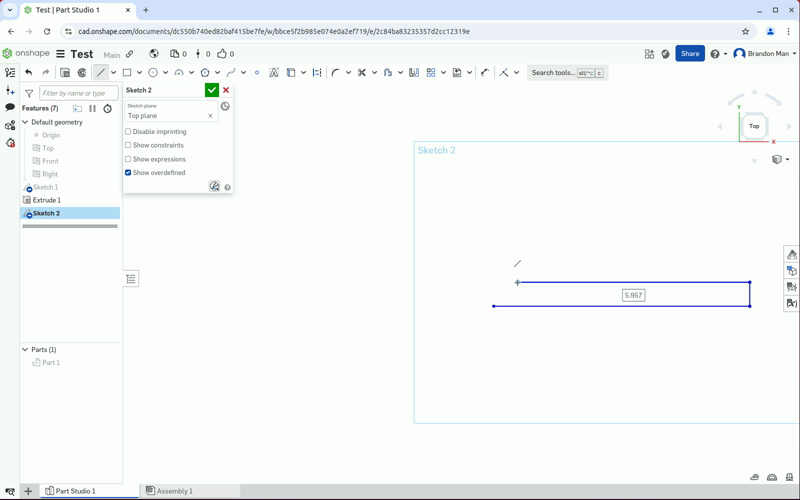
scroll(-6)
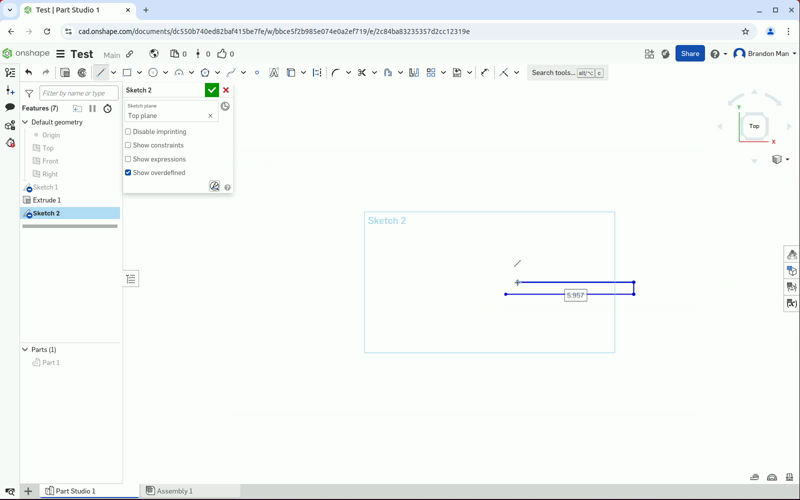
scroll(-6)
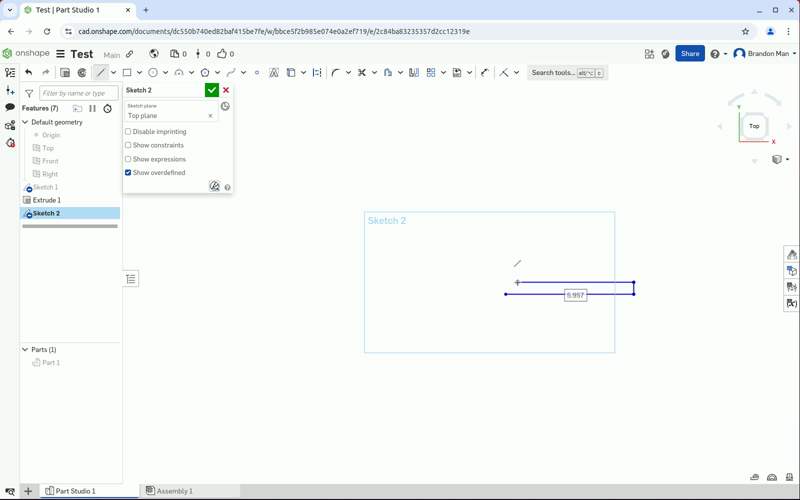
scroll(-6)
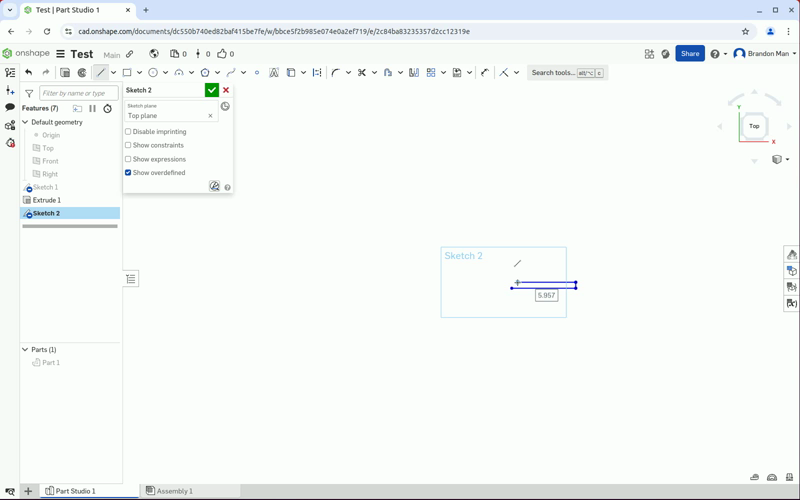
scroll(-6)
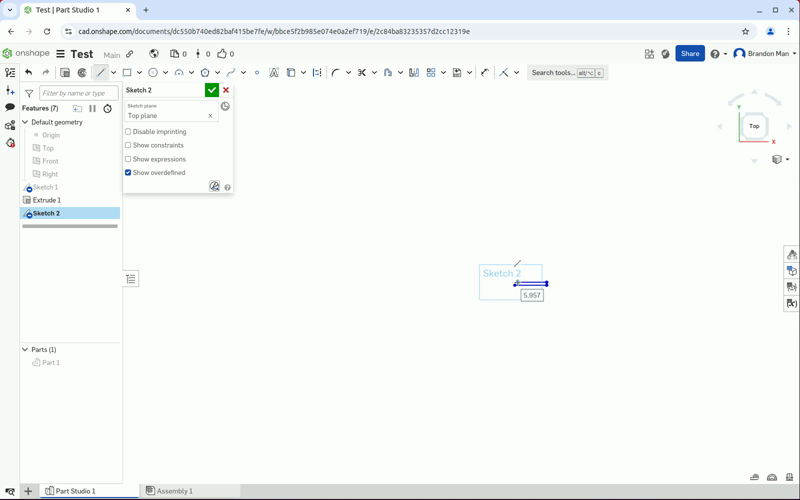
key_up(shift)
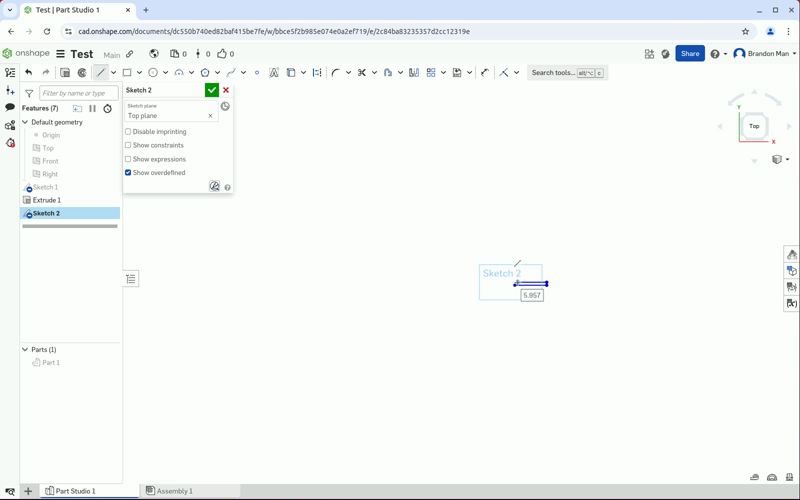
key_down(shift)
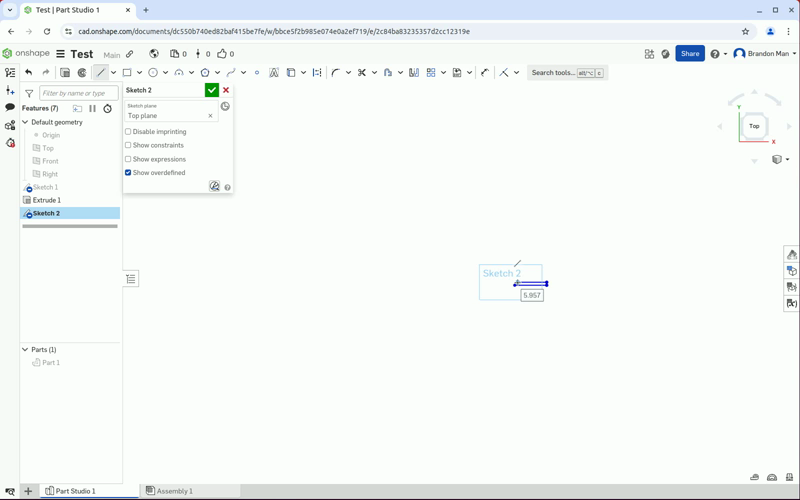
mouse_move(547, 282)
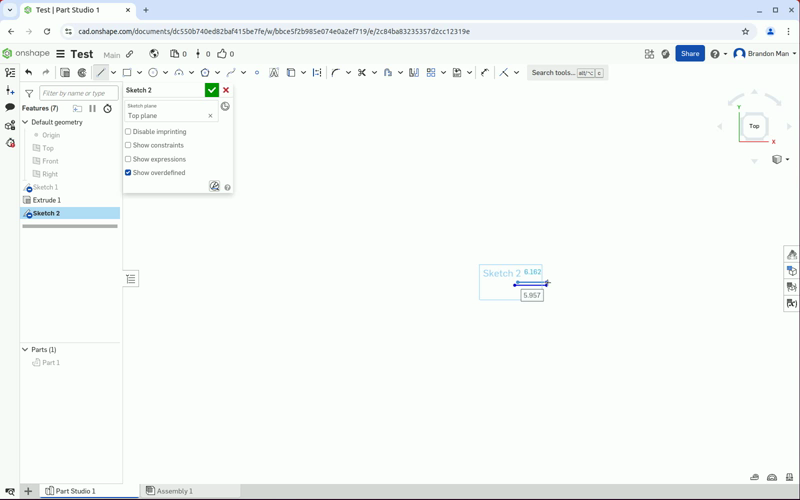
mouse_move(517, 253)
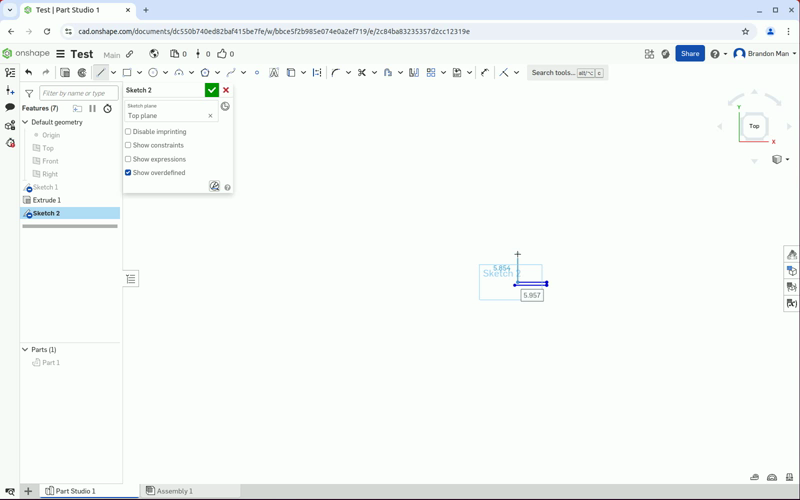
click(517, 253)
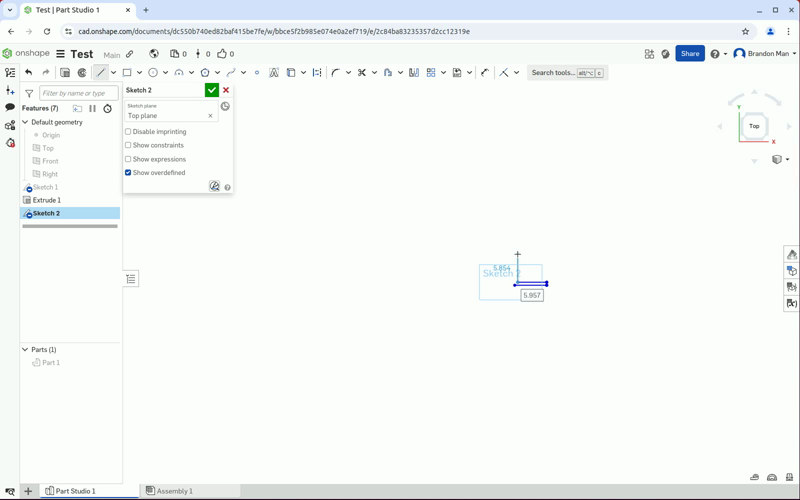
key_up(shift)
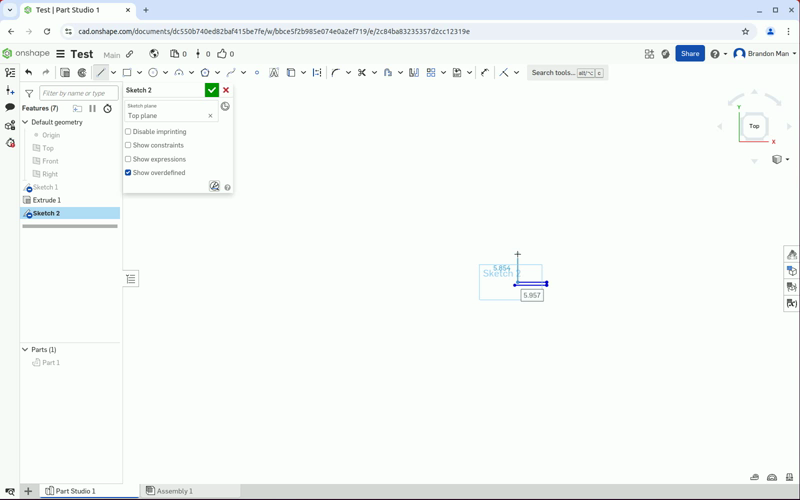
key_down(shift)
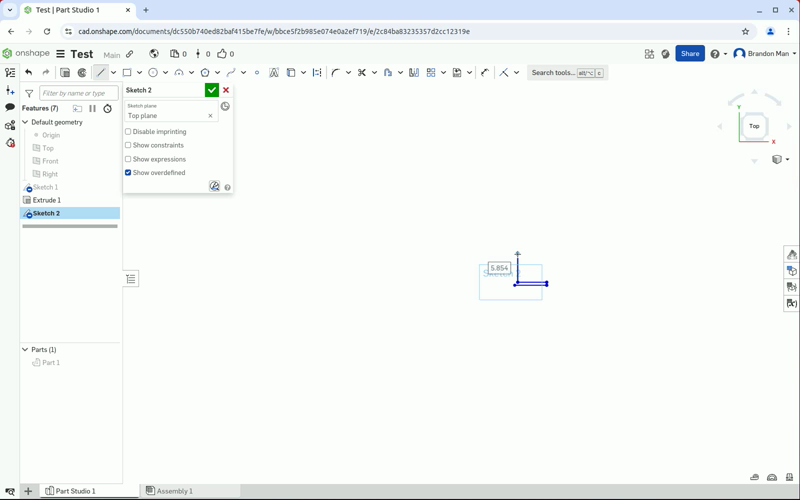
mouse_move(547, 253)
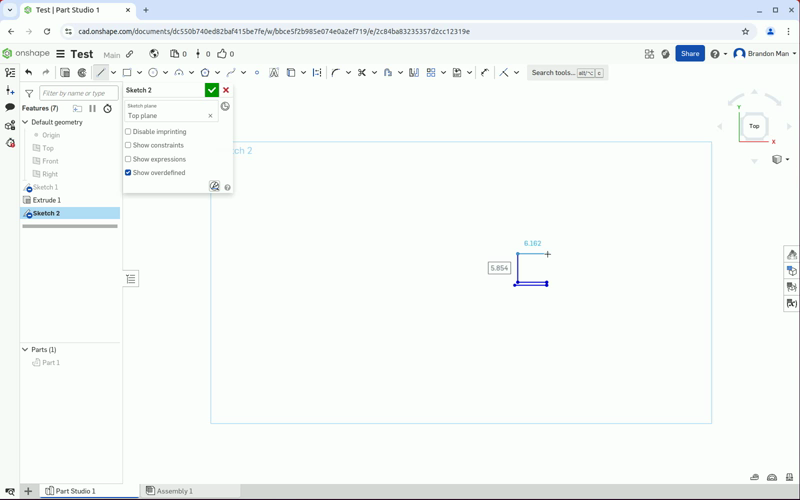
mouse_move(546, 253)
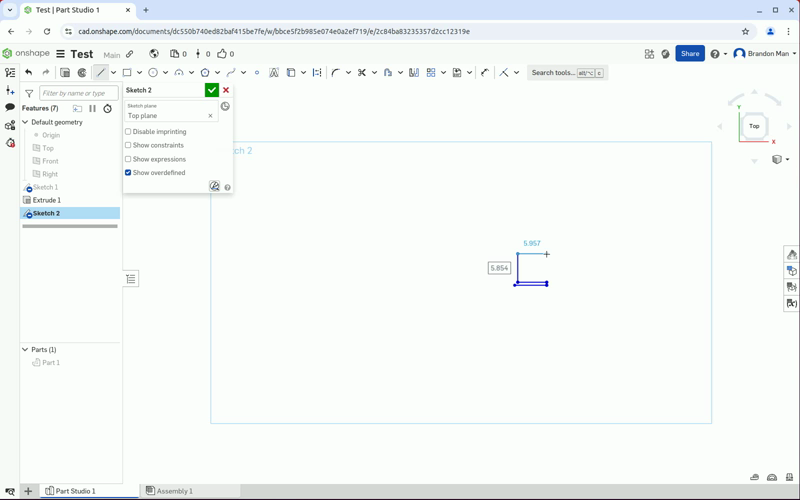
click(546, 253)
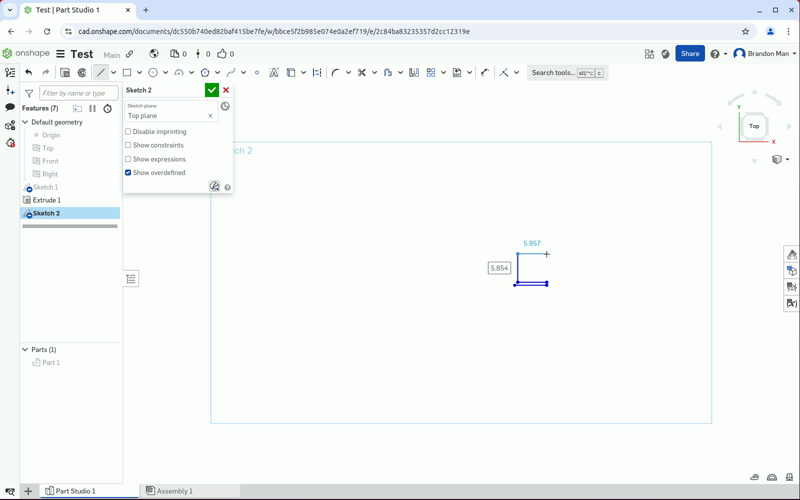
key_up(shift)
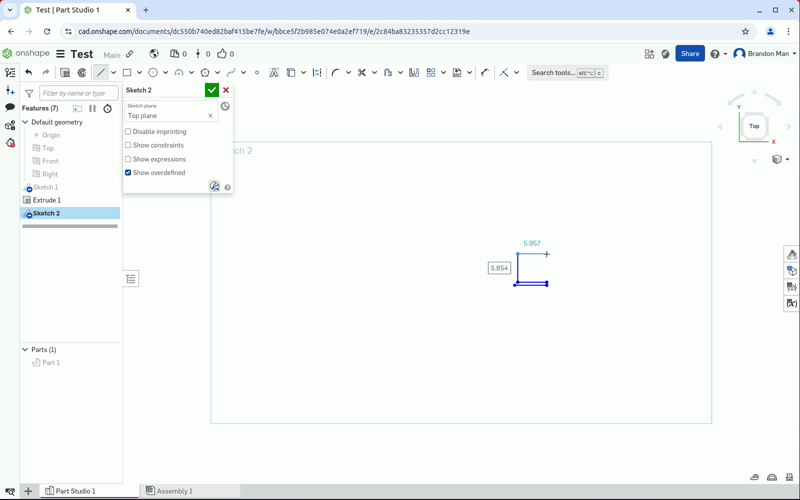
key_down(shift)
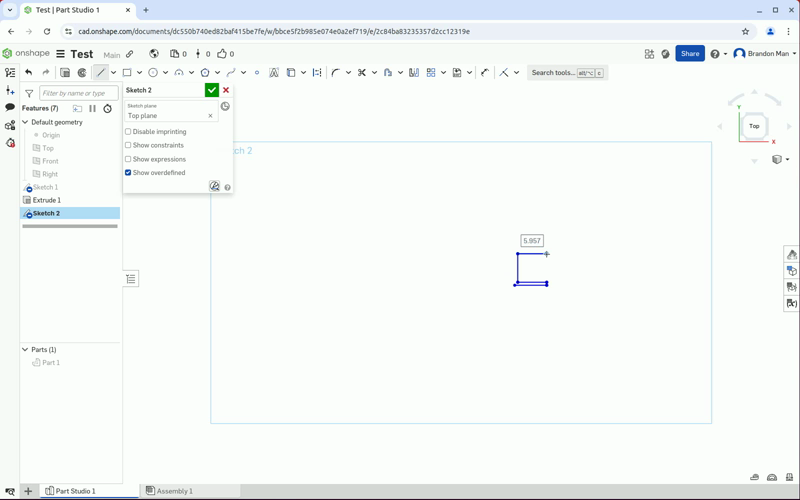
mouse_move(576, 253)
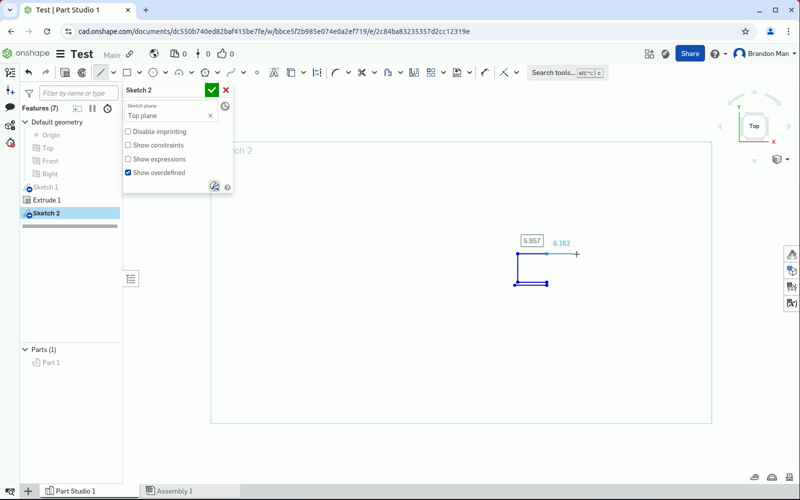
mouse_move(546, 250)
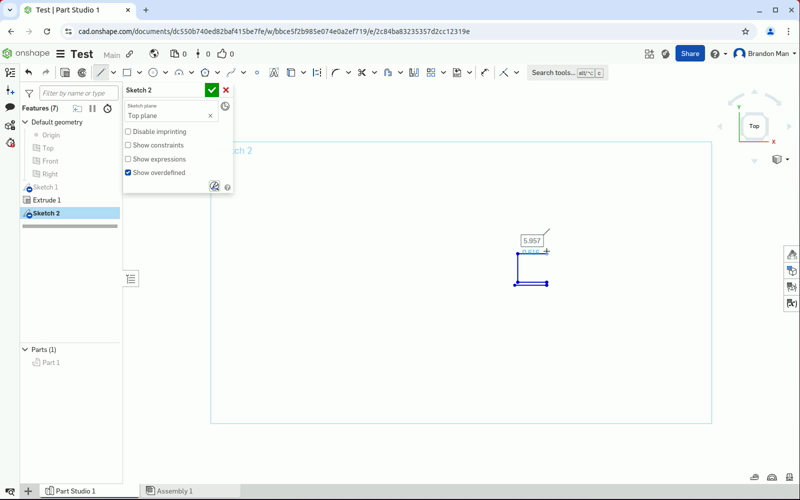
scroll(6)
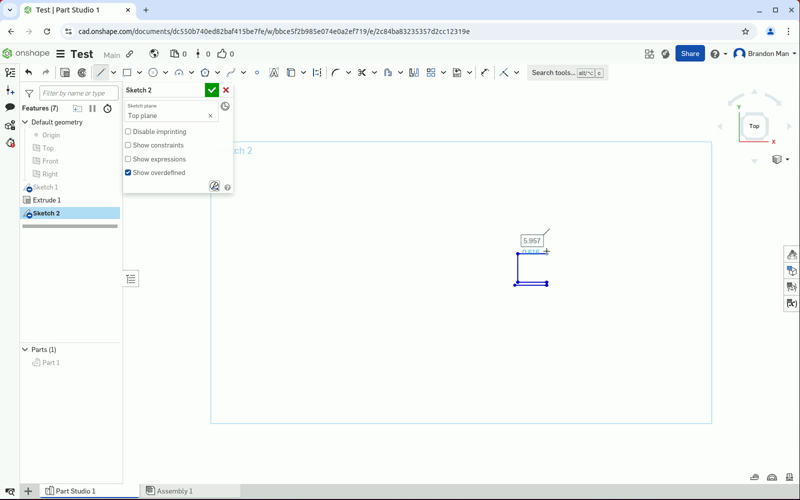
scroll(6)
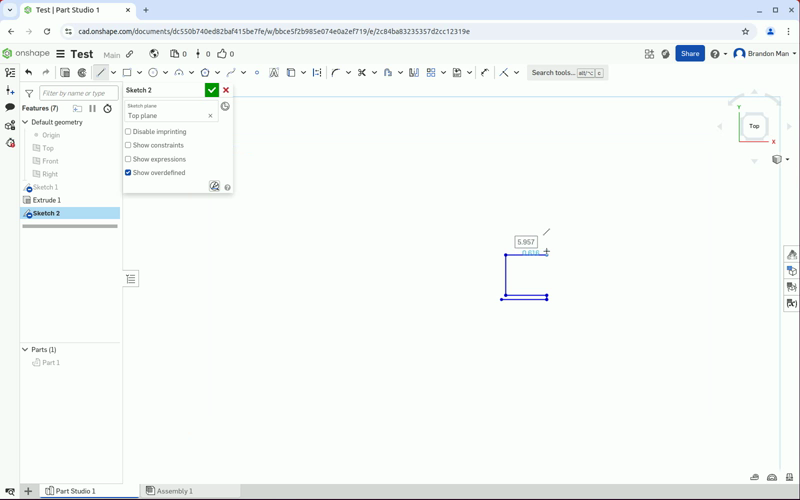
scroll(6)
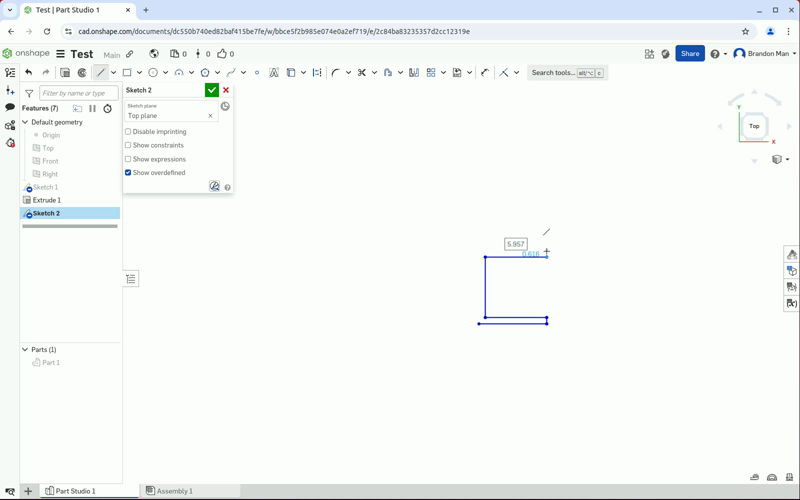
scroll(6)
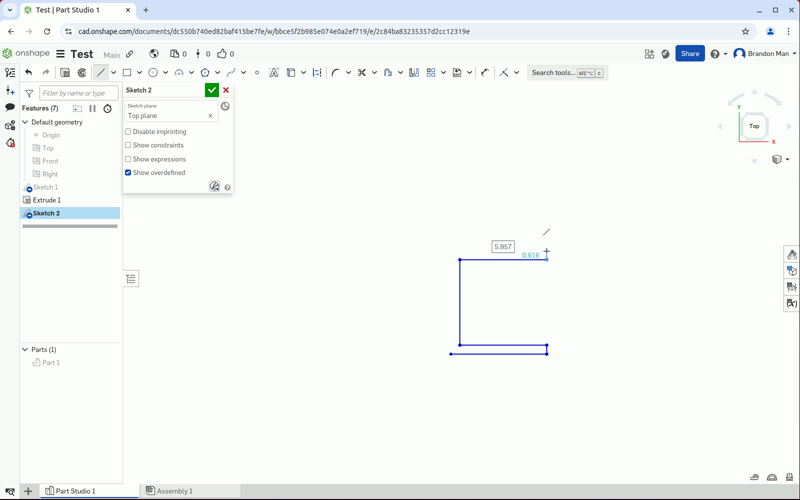
scroll(6)
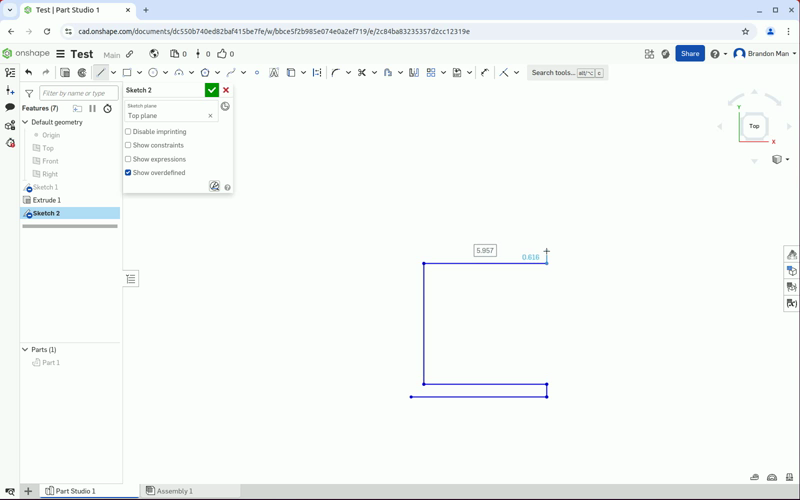
scroll(6)
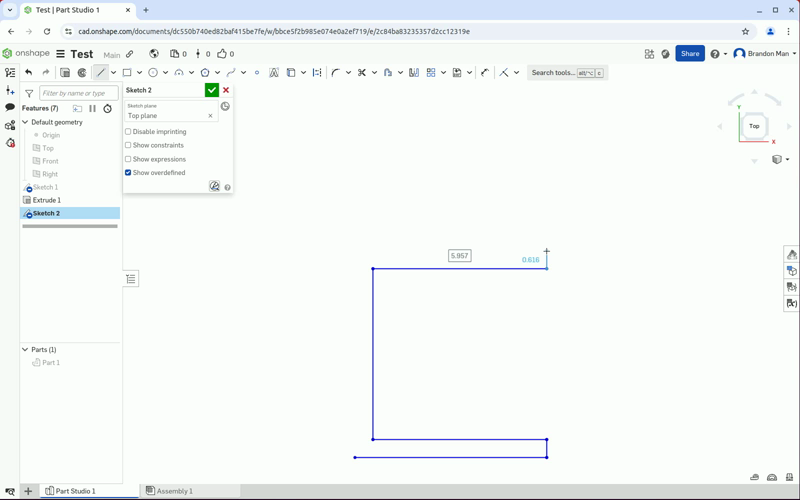
scroll(6)
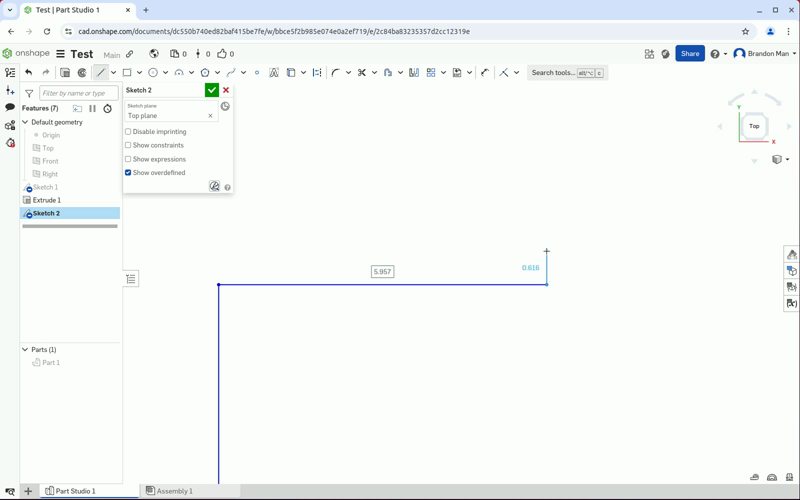
click(546, 250)
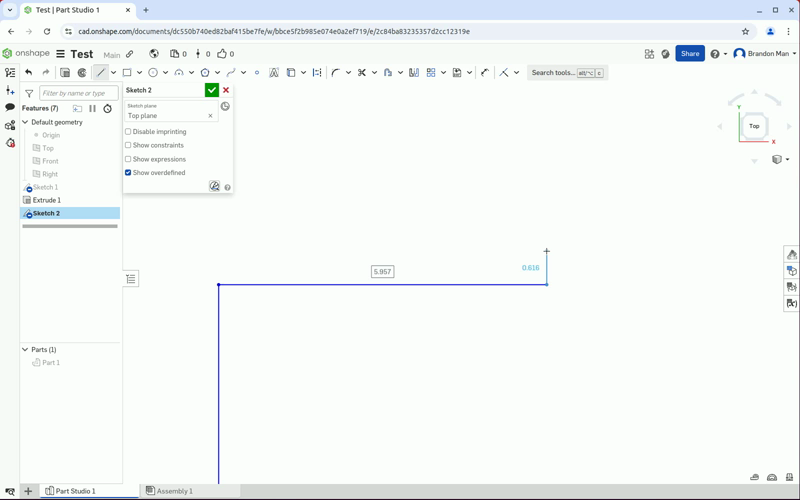
scroll(-6)
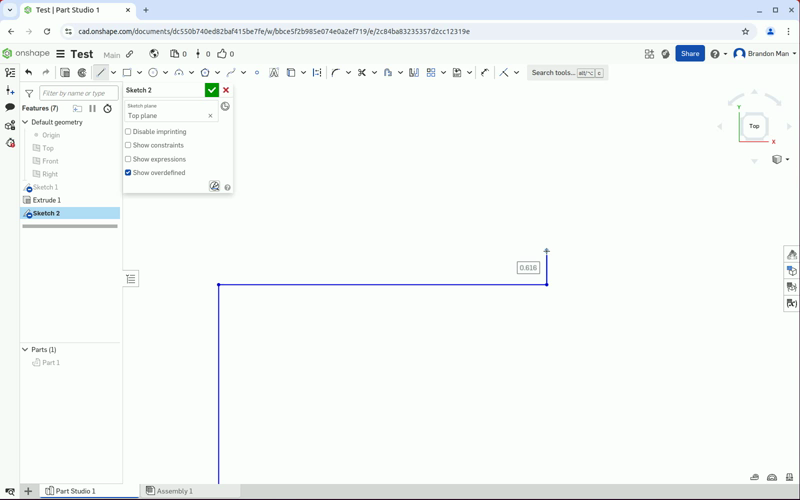
scroll(-6)
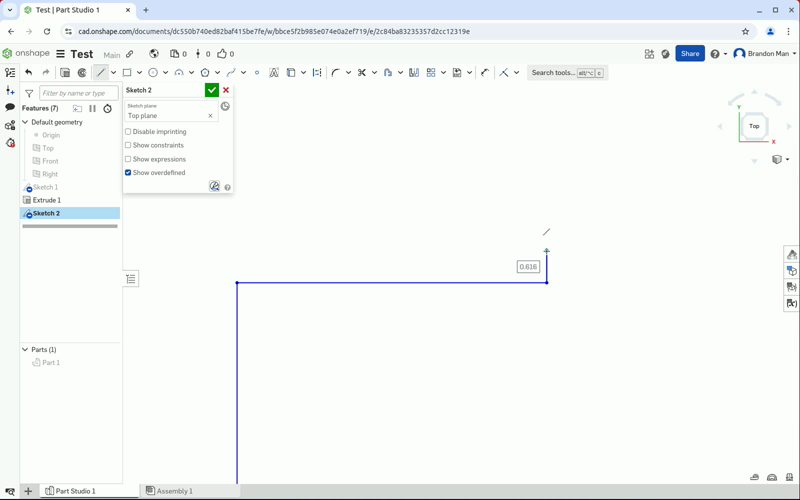
scroll(-6)
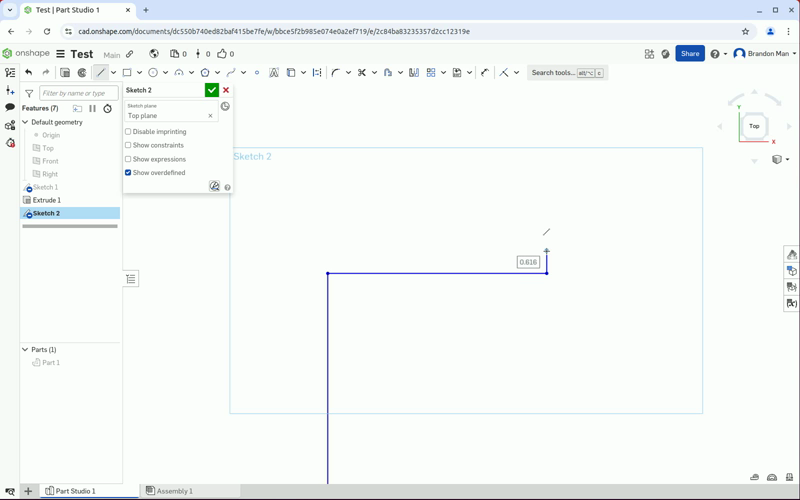
scroll(-6)
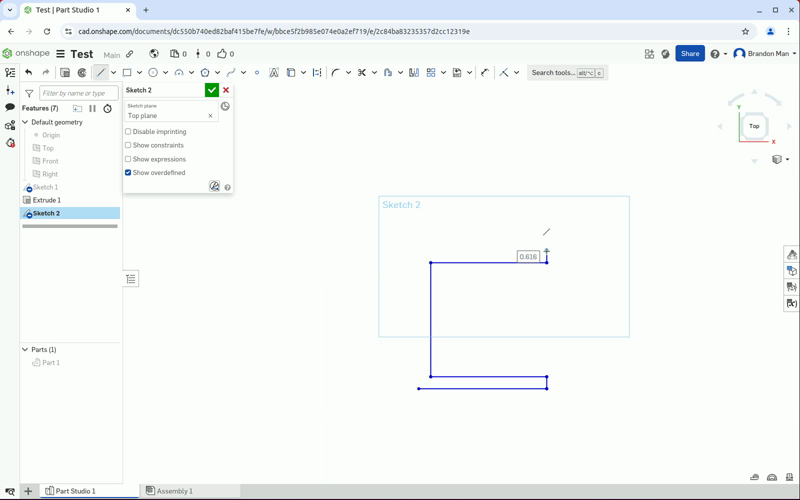
scroll(-6)
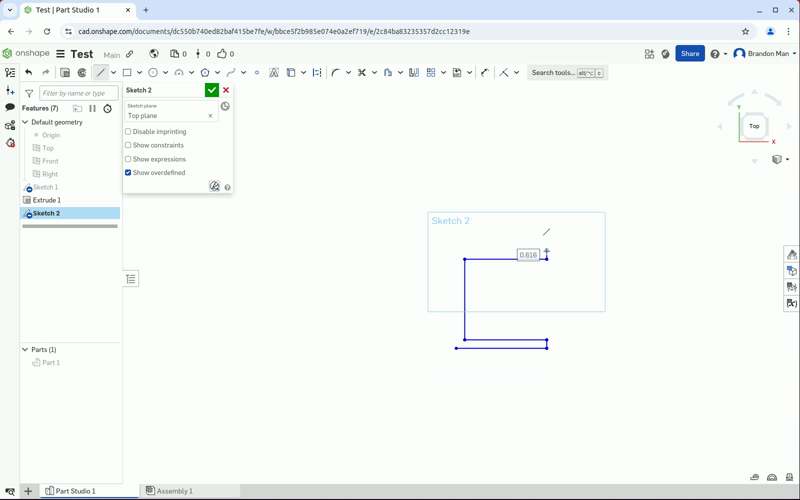
scroll(-6)
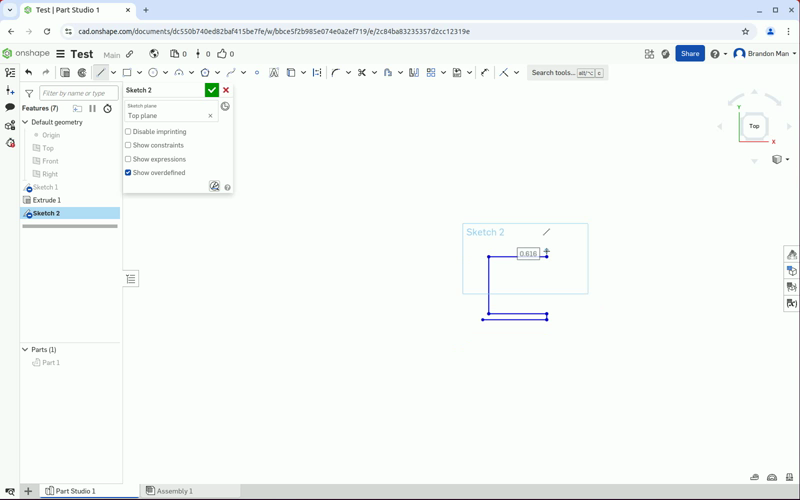
scroll(-6)
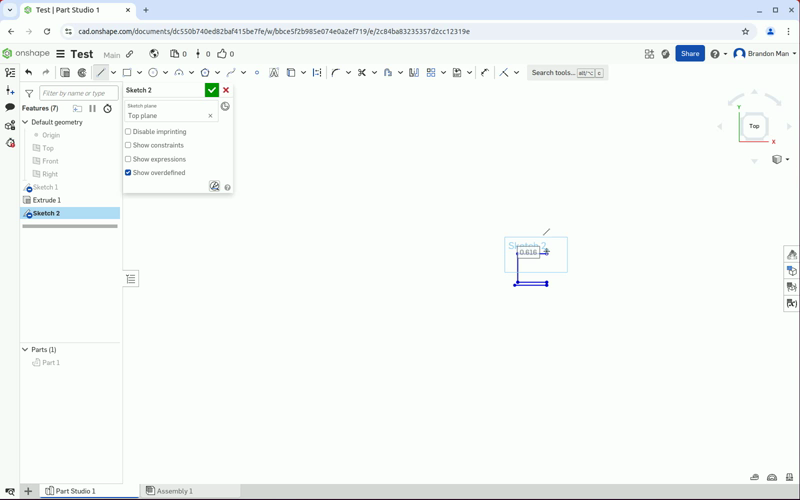
key_up(shift)
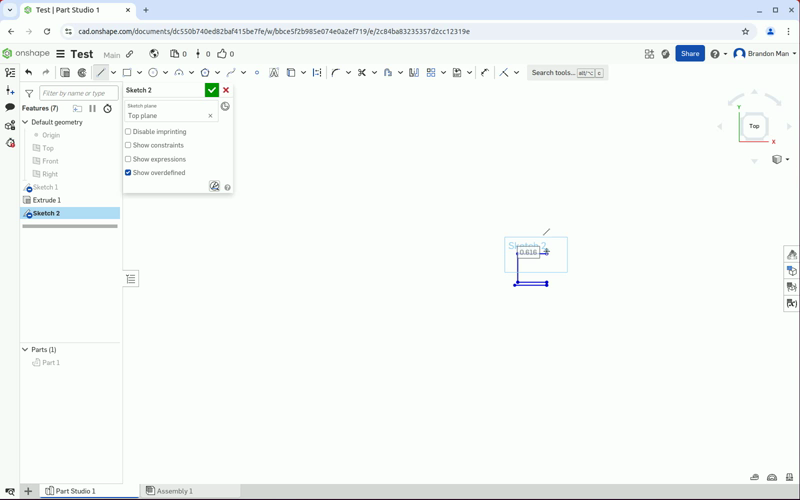
key_down(shift)
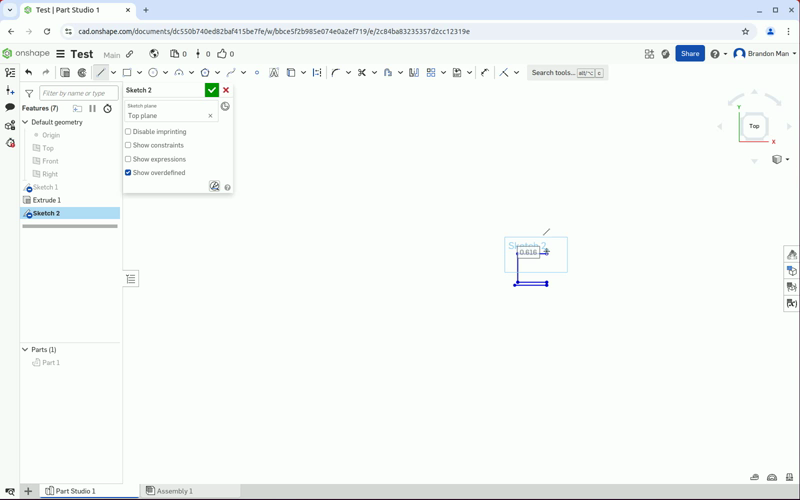
mouse_move(576, 250)
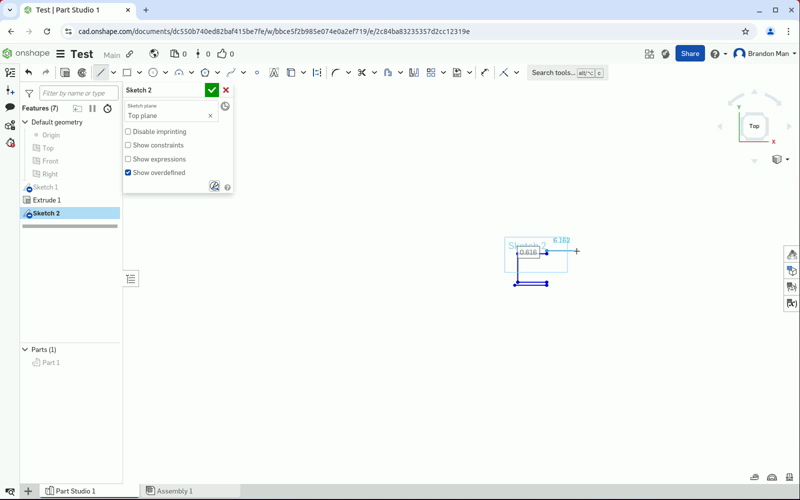
mouse_move(514, 250)
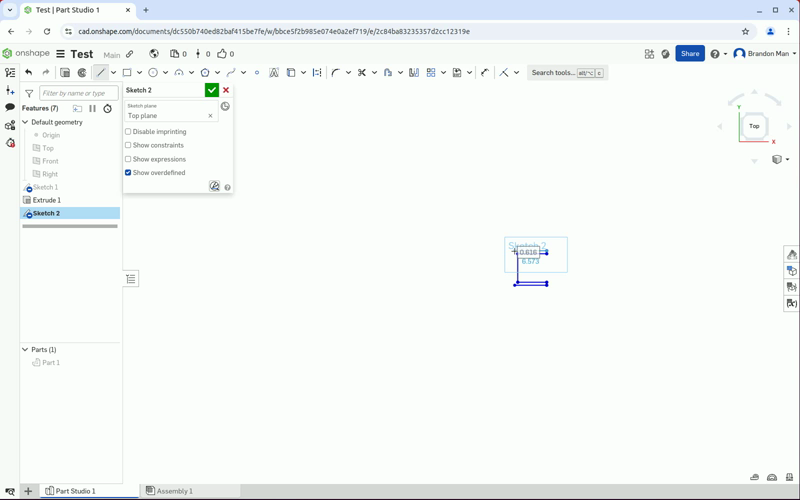
scroll(6)
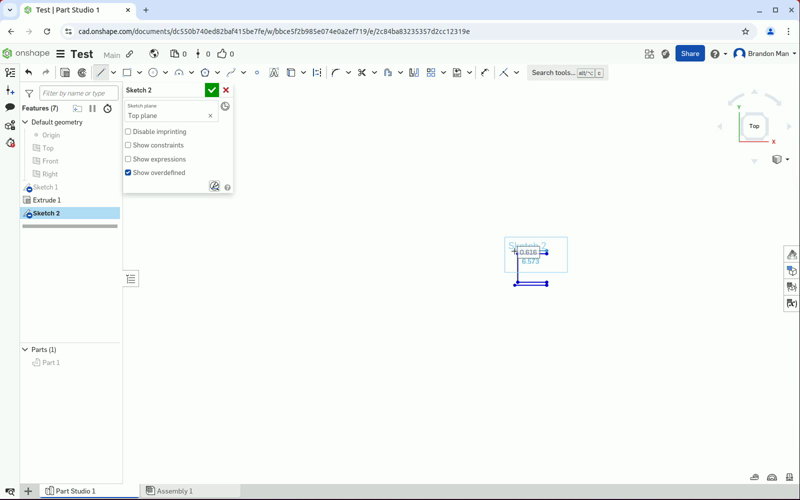
scroll(6)
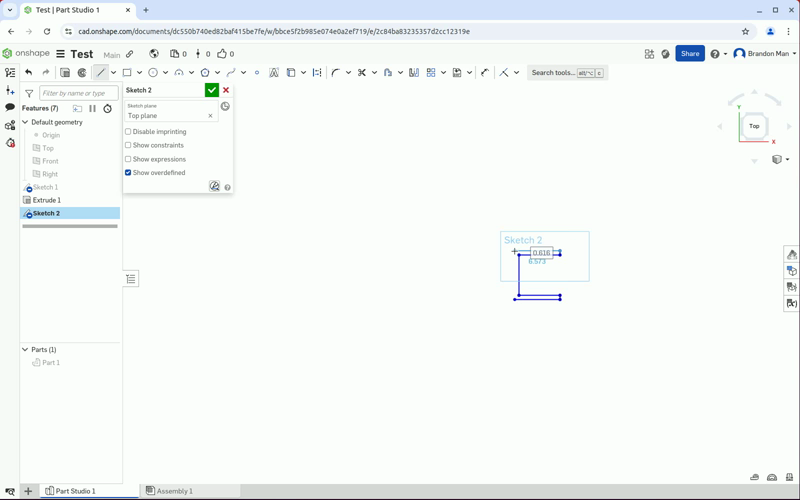
scroll(6)
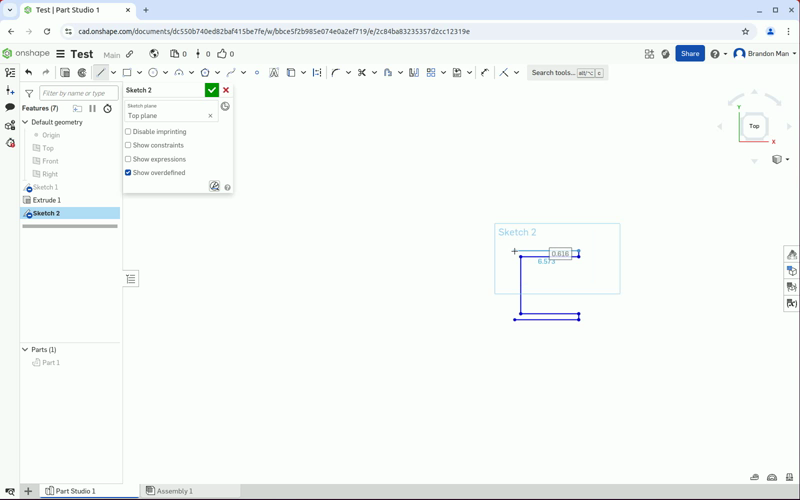
scroll(6)
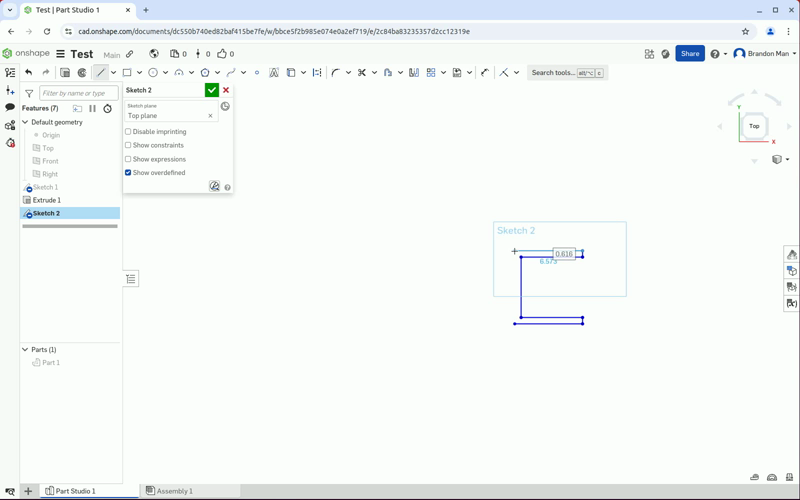
scroll(6)
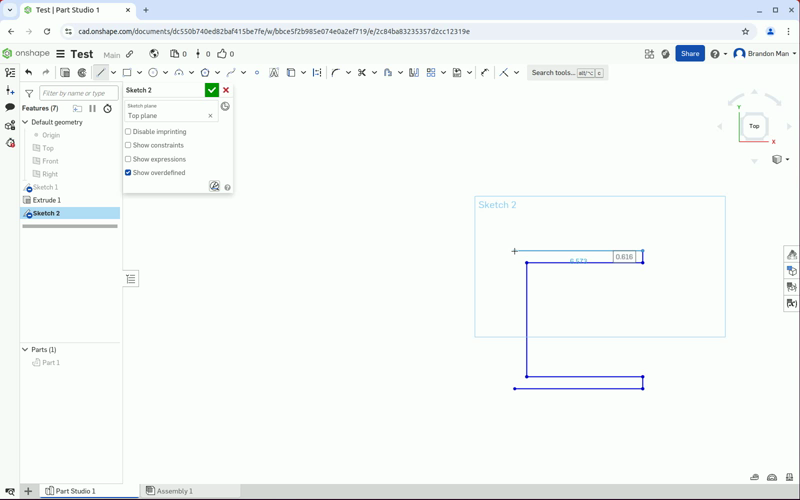
scroll(6)
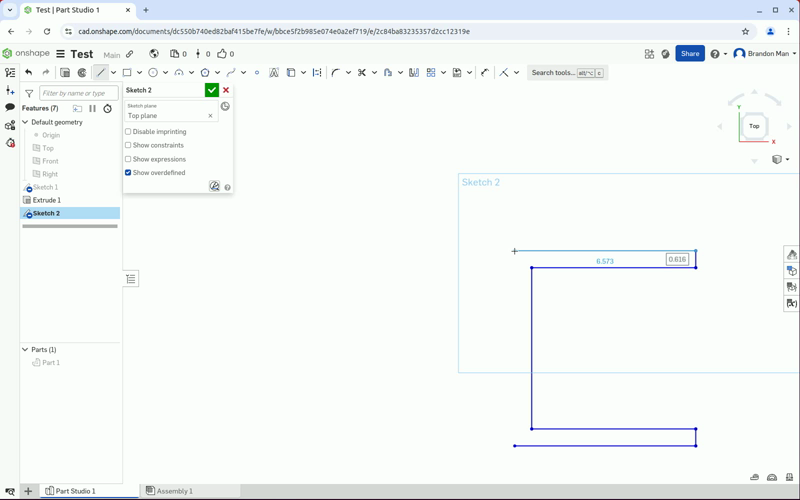
scroll(6)
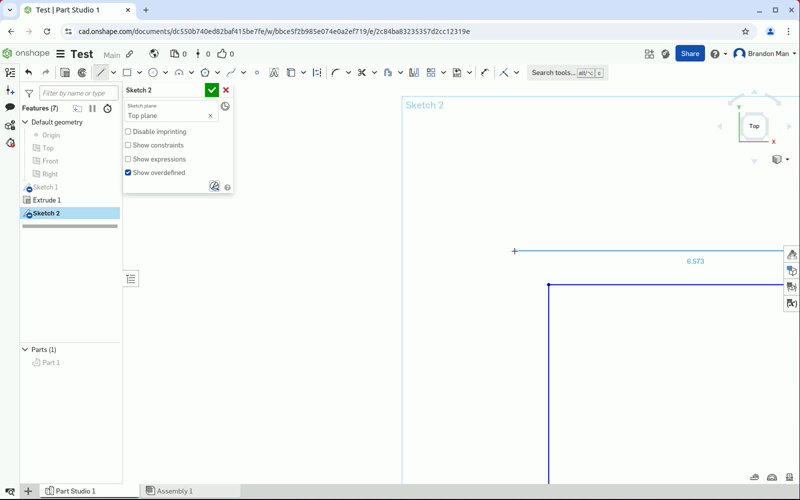
click(514, 250)
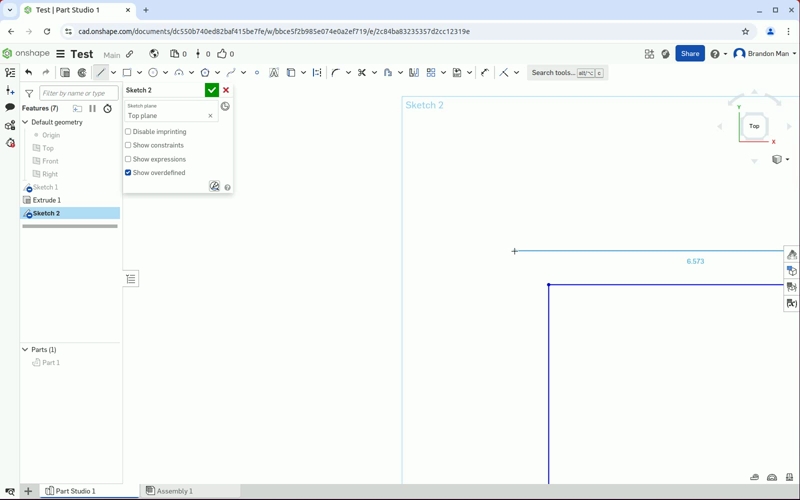
scroll(-6)
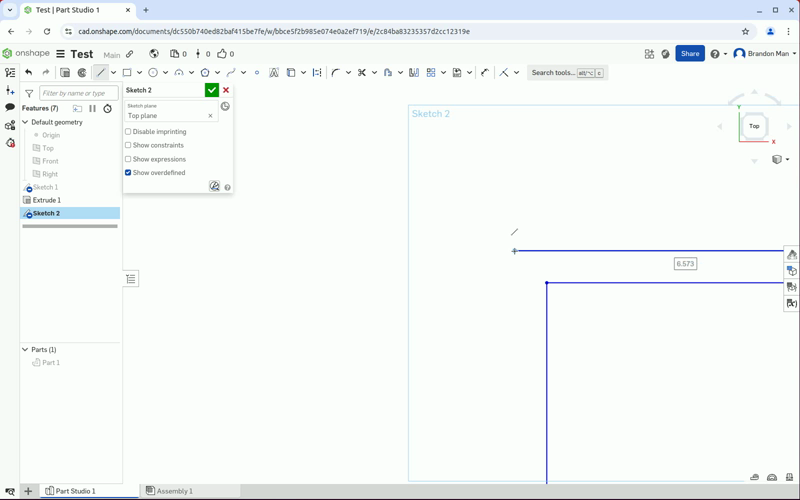
scroll(-6)
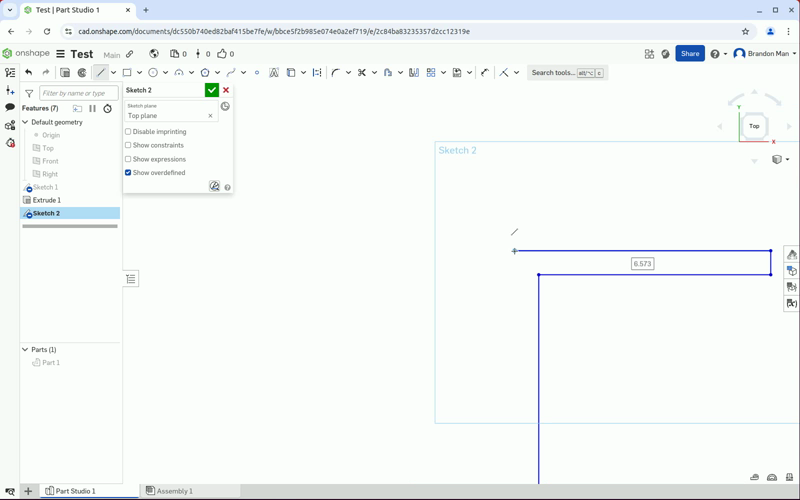
scroll(-6)
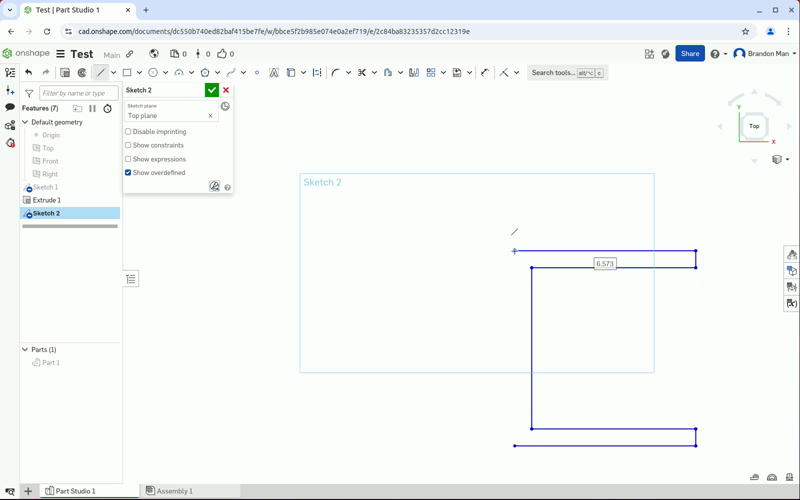
scroll(-6)
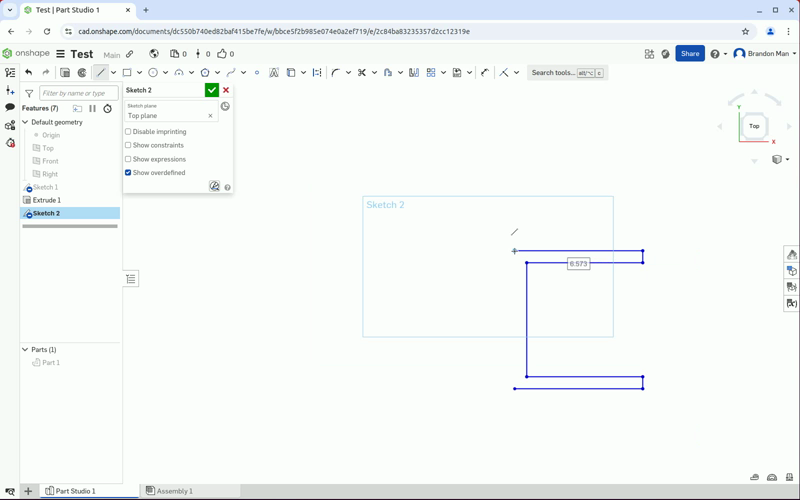
scroll(-6)
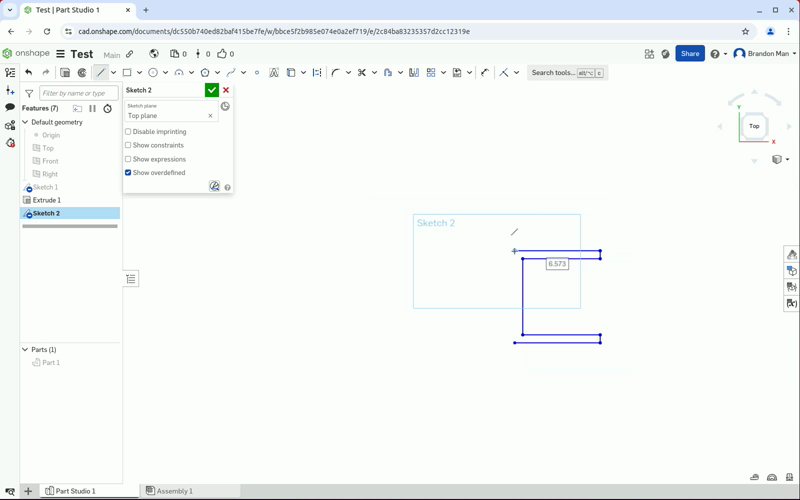
scroll(-6)
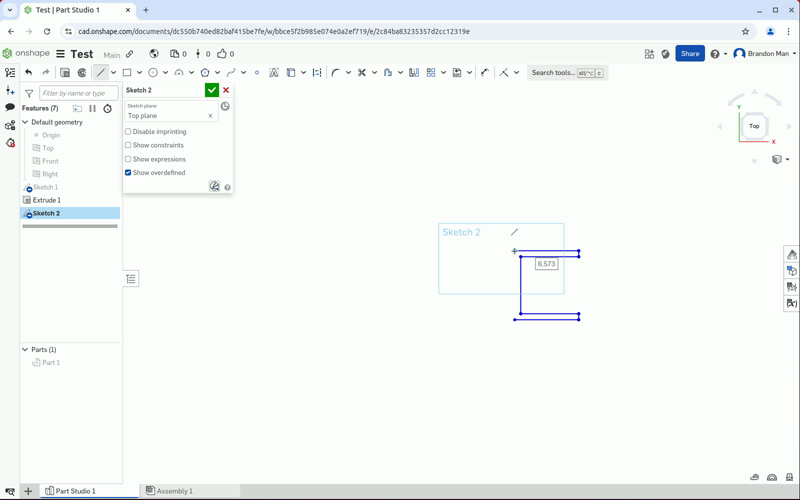
scroll(-6)
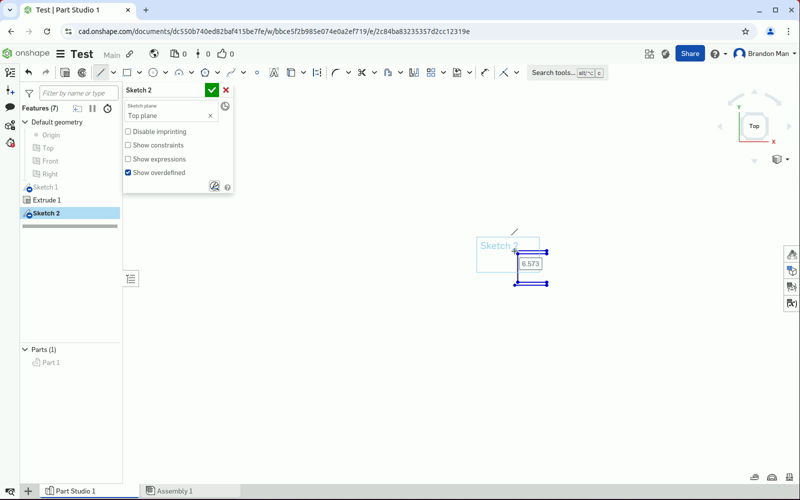
key_up(shift)
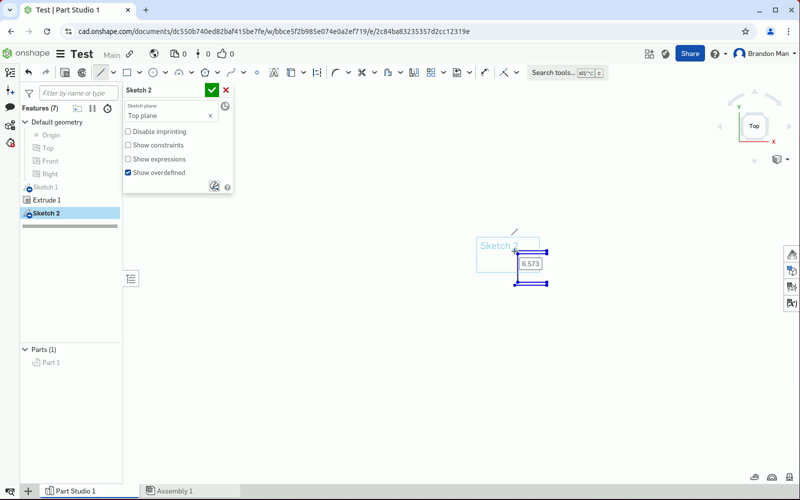
mouse_move(544, 250)
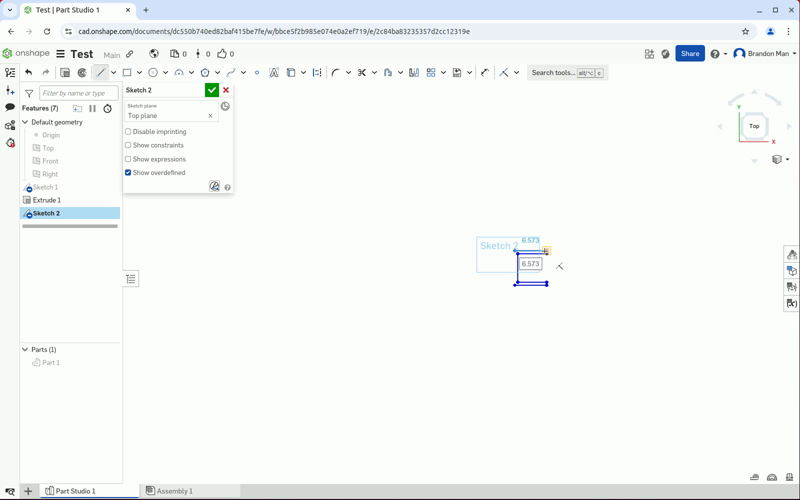
key_down(shift)
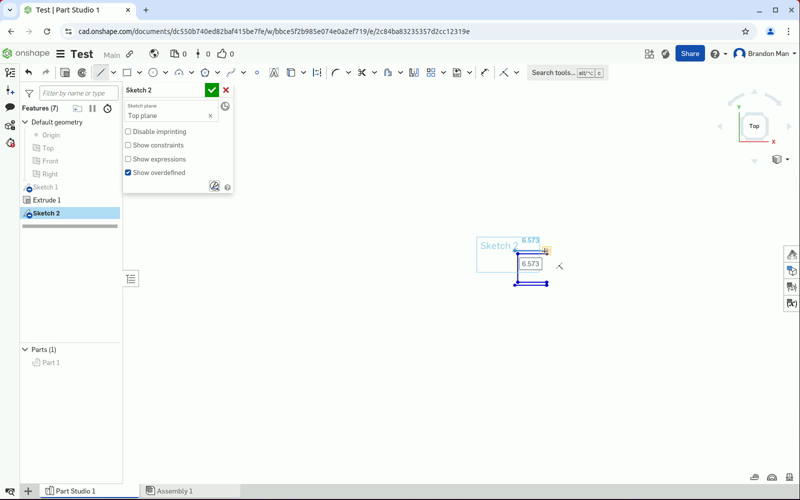
mouse_move(514, 285)
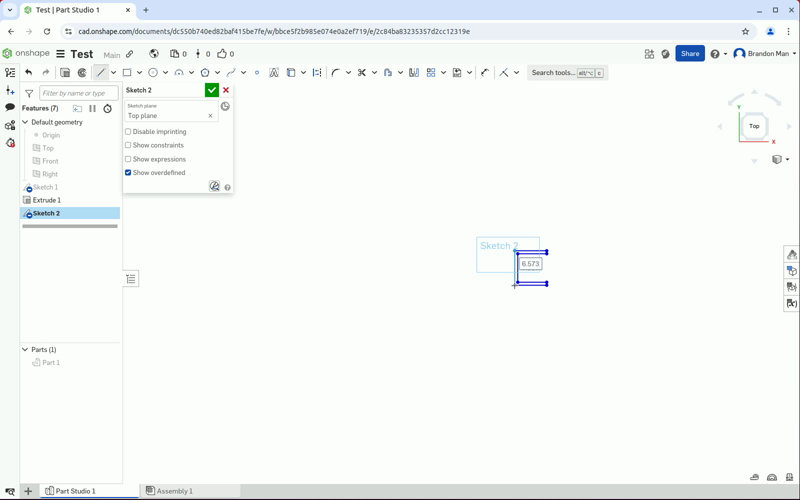
scroll(6)
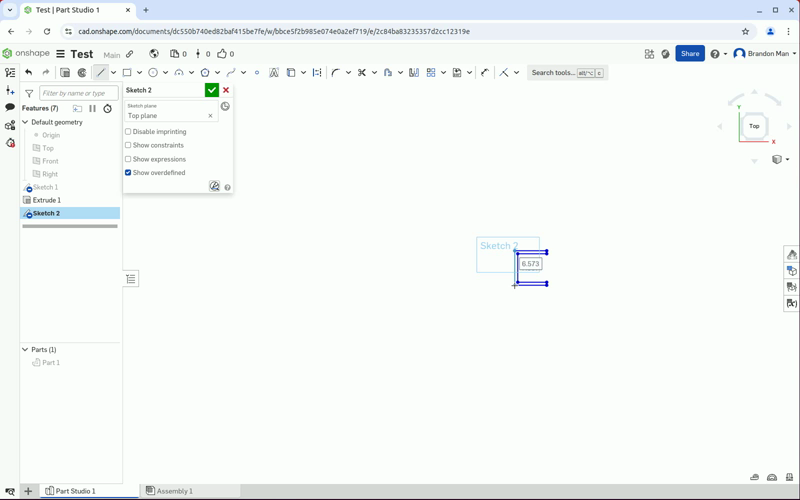
scroll(6)
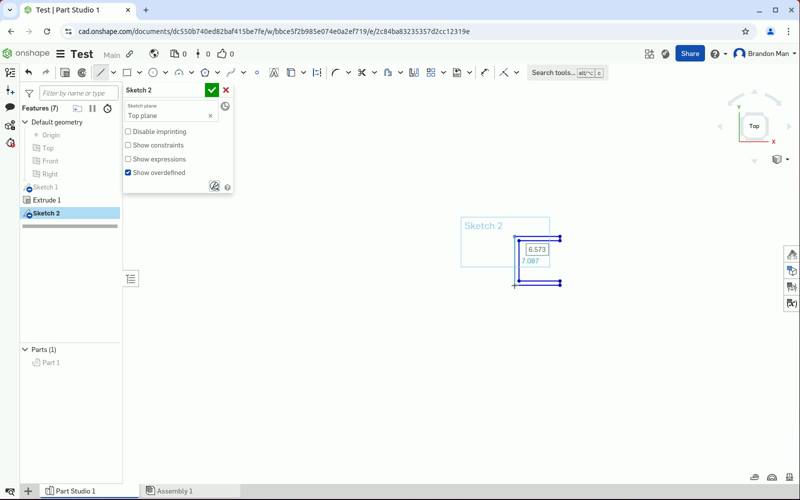
scroll(6)
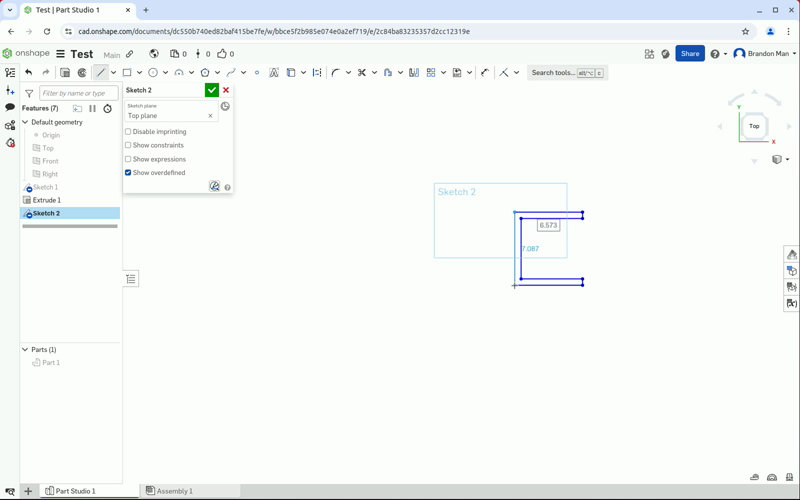
scroll(6)
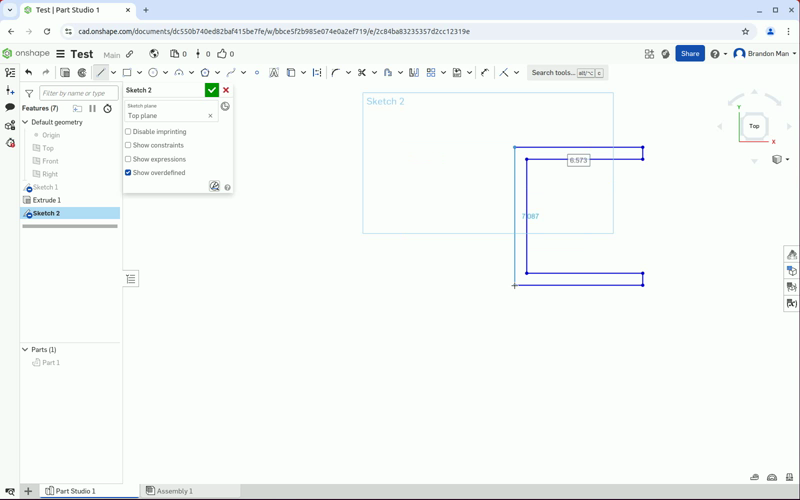
scroll(6)
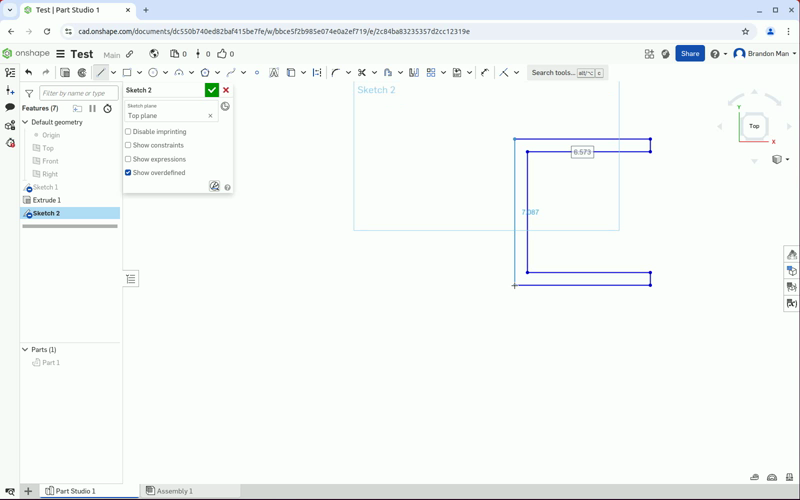
scroll(6)
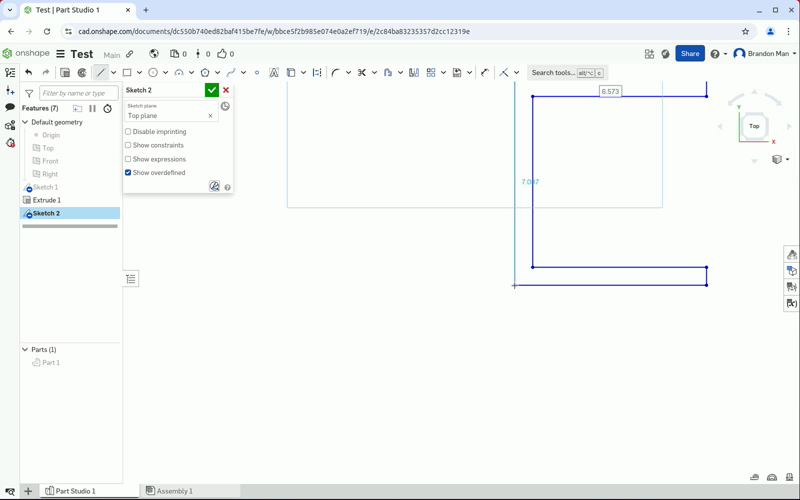
scroll(6)
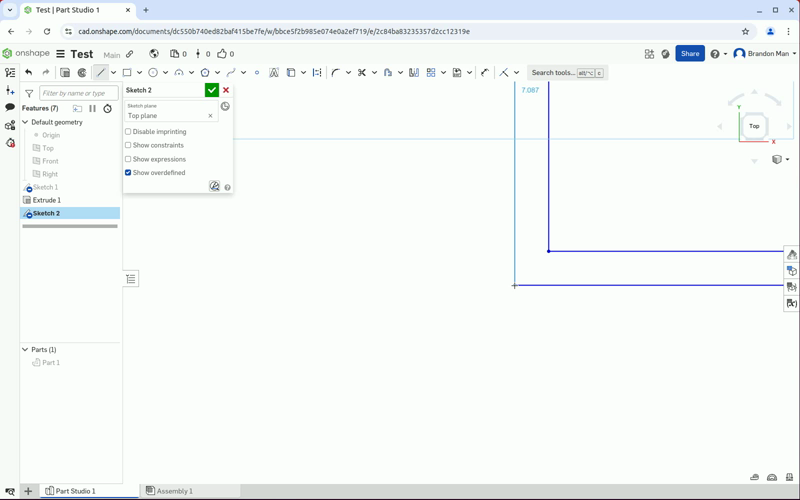
key_up(shift)
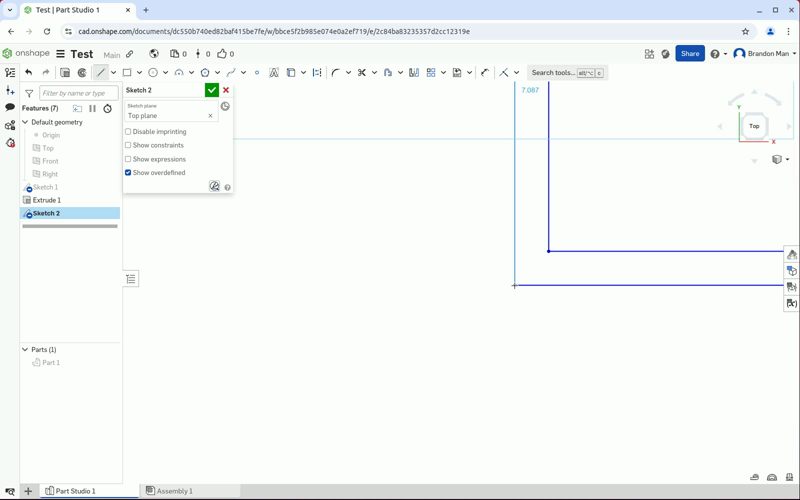
click(514, 285)
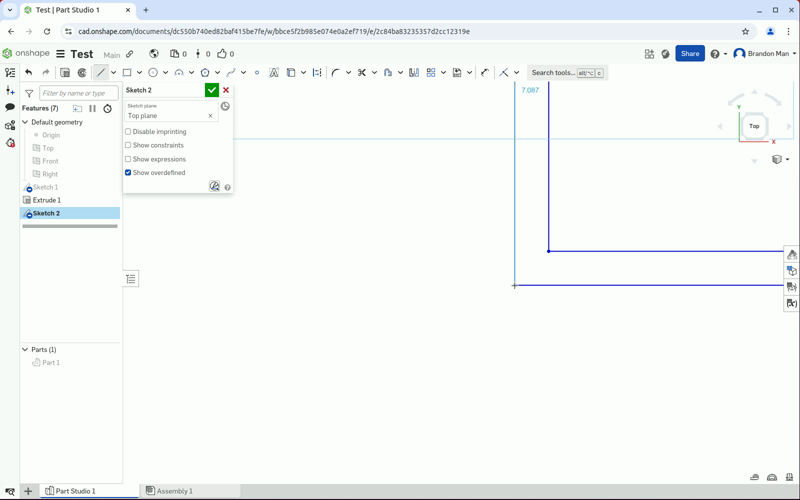
scroll(-6)
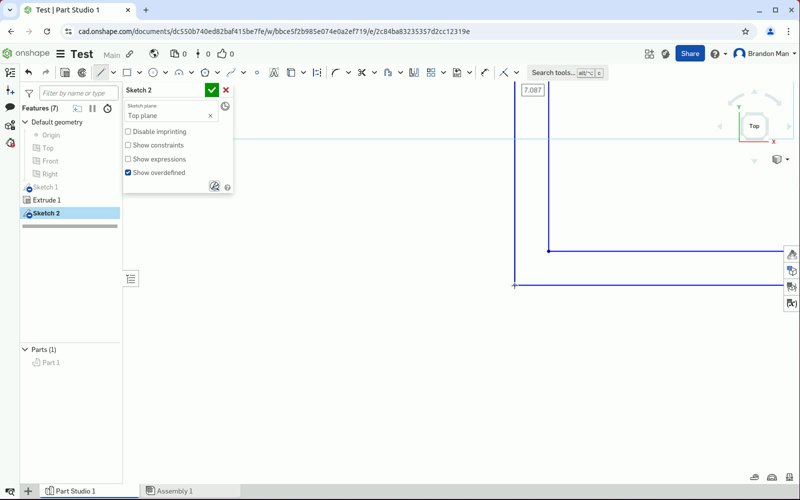
scroll(-6)
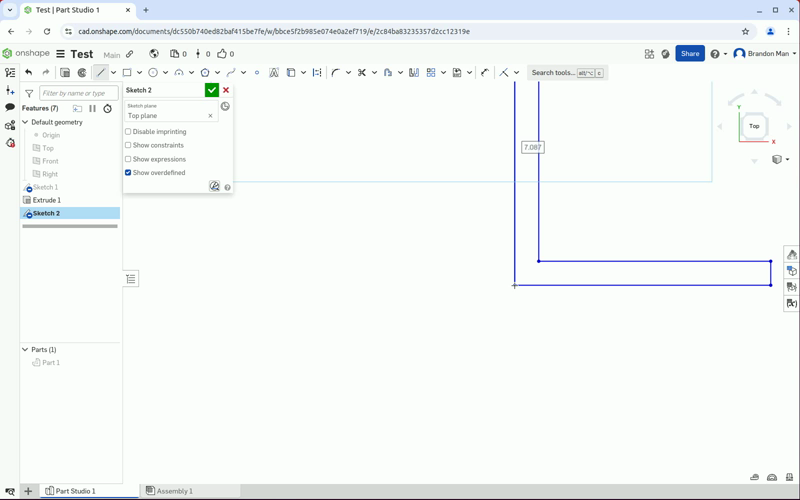
scroll(-6)
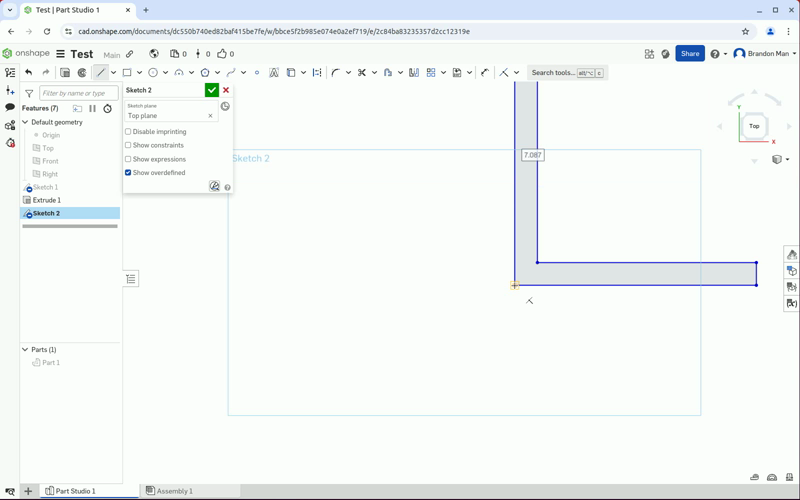
scroll(-6)
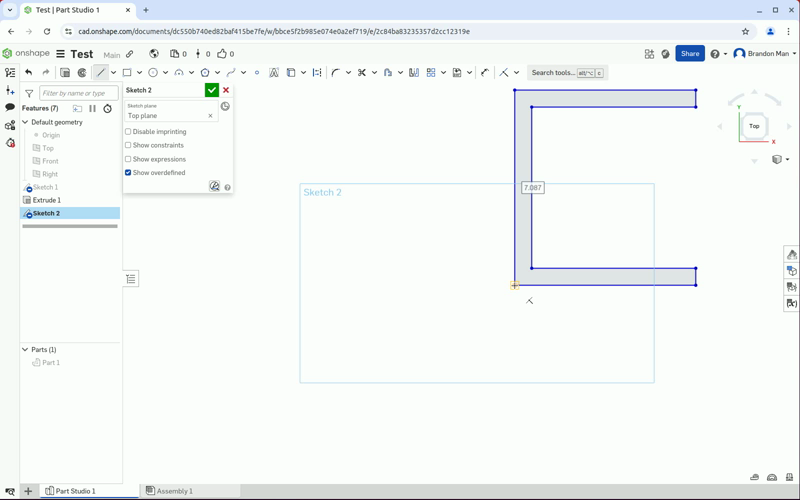
scroll(-6)
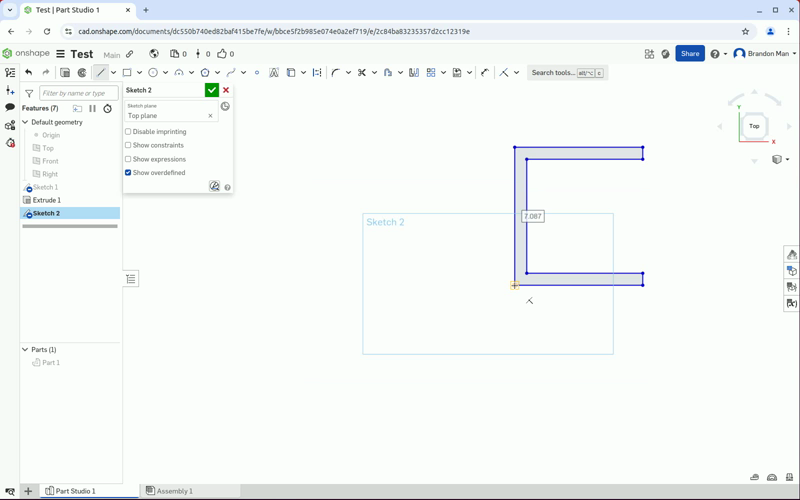
scroll(-6)
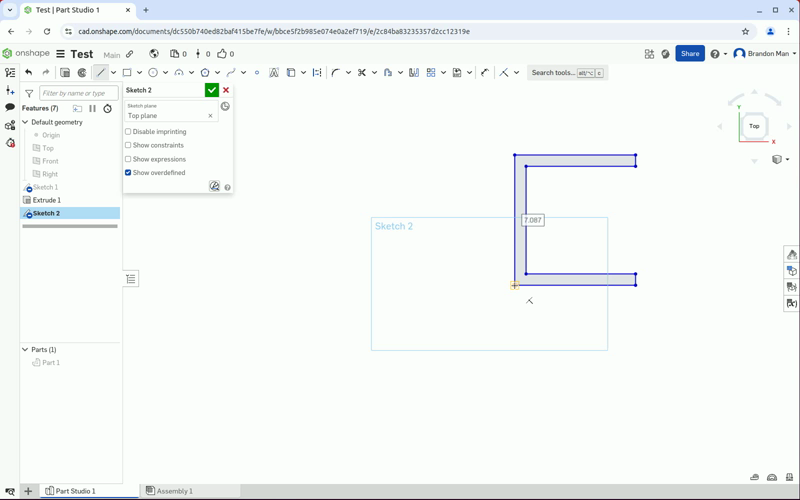
scroll(-6)
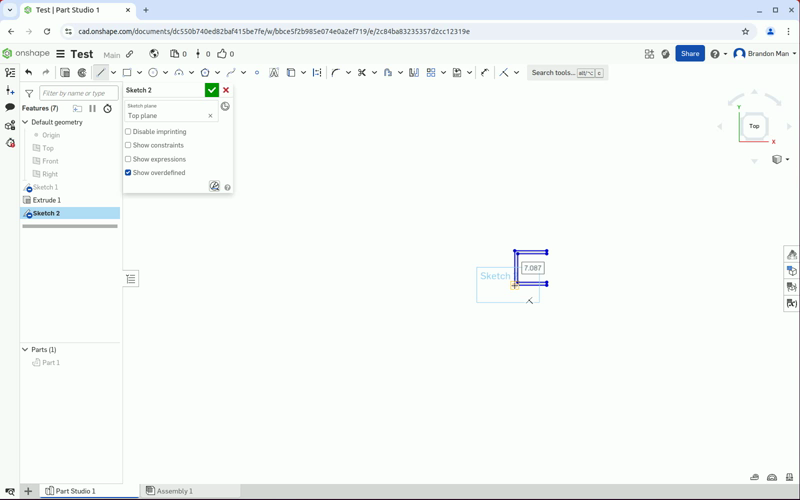
key(esc)
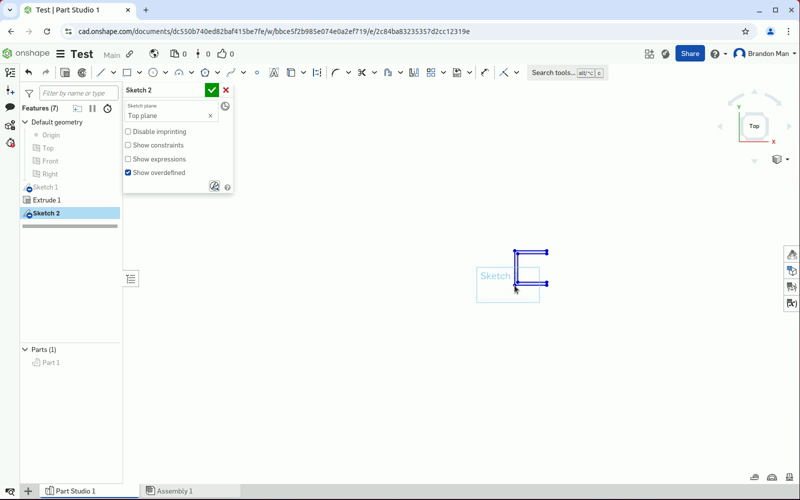
mouse_move(531, 252)
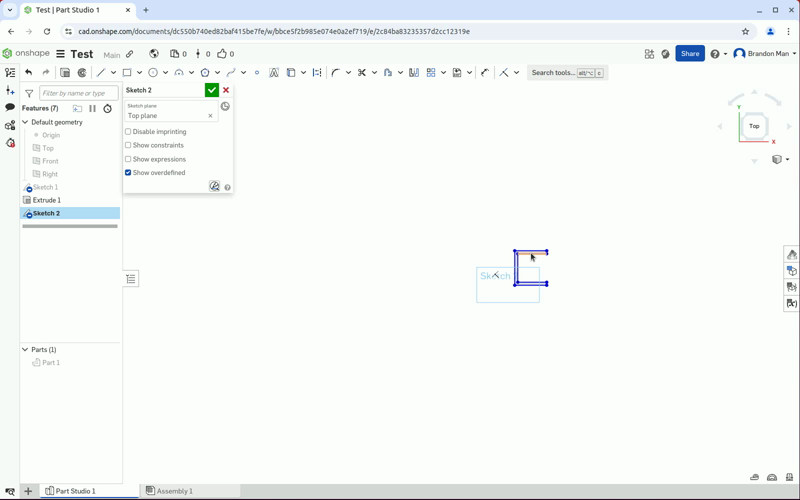
scroll(6)
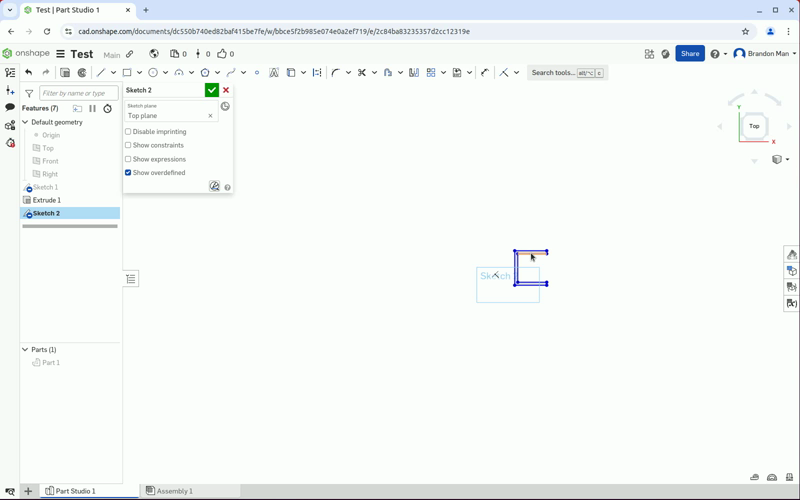
scroll(6)
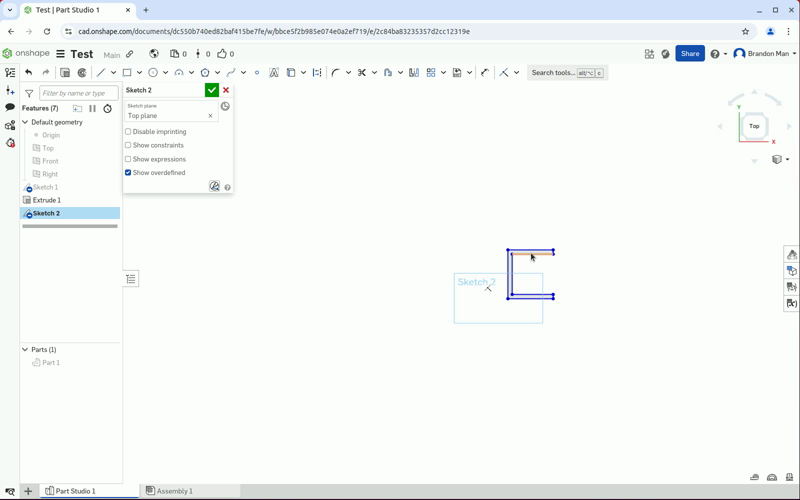
scroll(6)
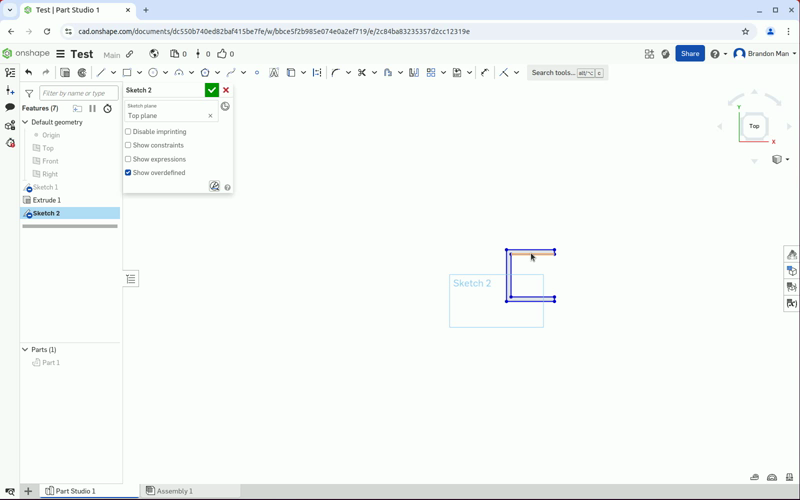
scroll(6)
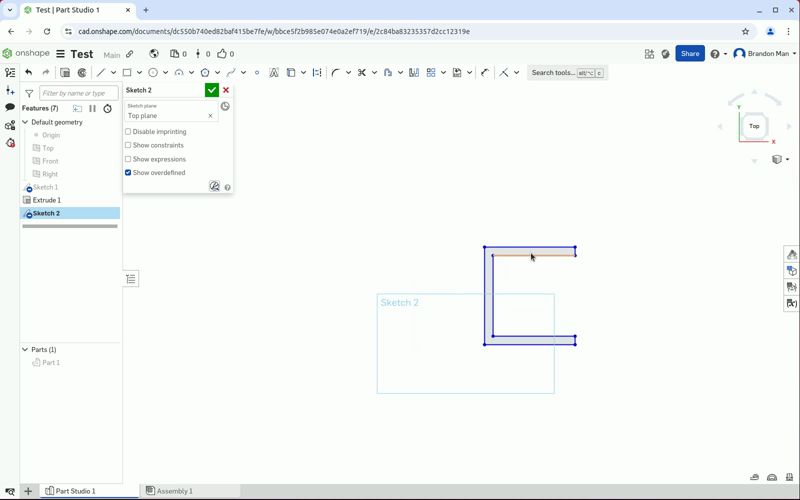
scroll(6)
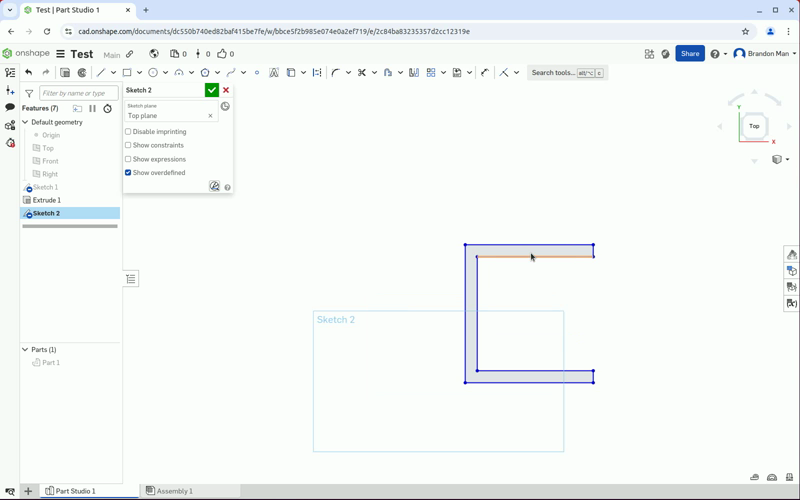
scroll(6)
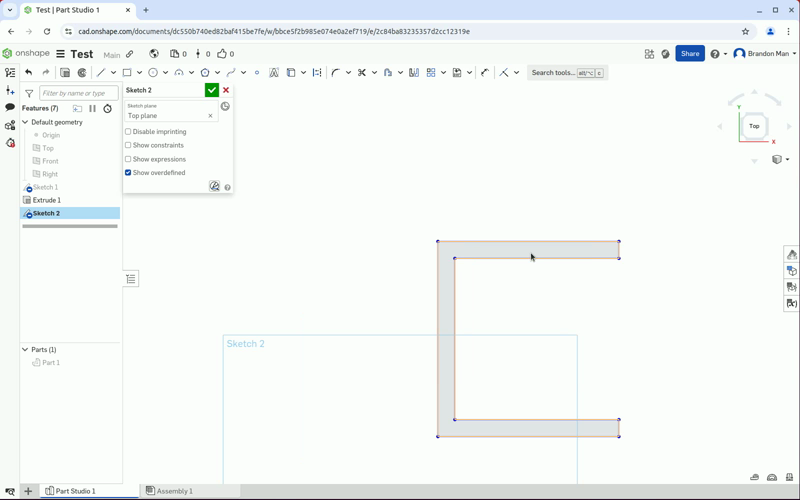
scroll(6)
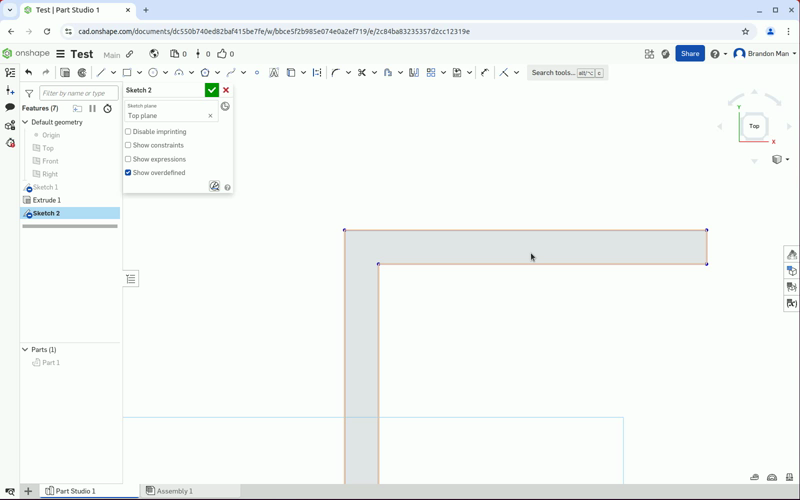
click(531, 252)
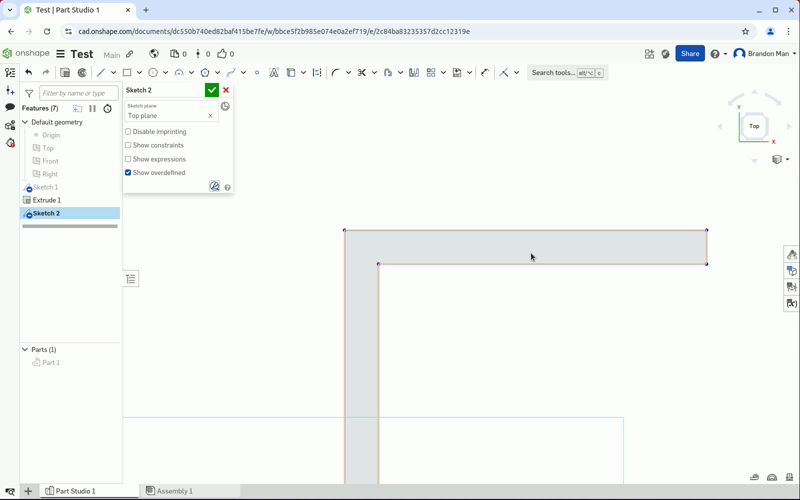
scroll(-6)
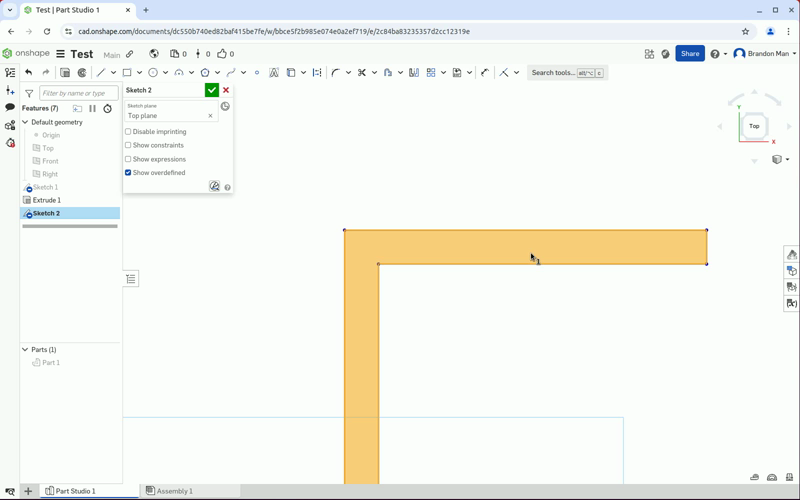
scroll(-6)
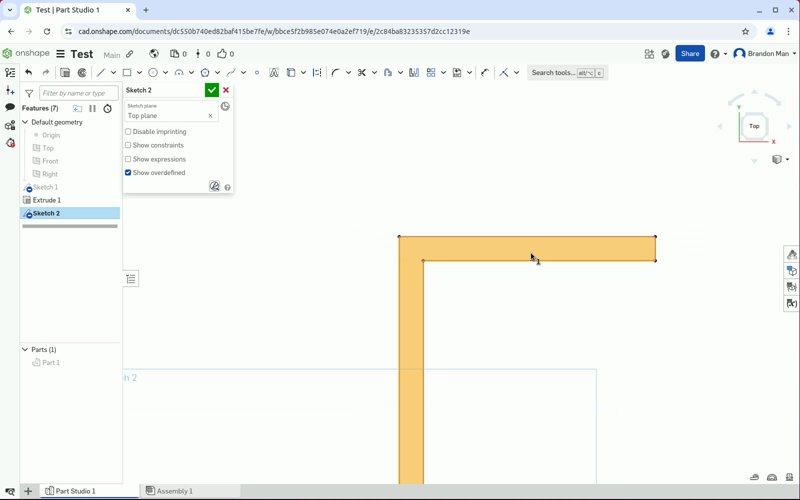
scroll(-6)
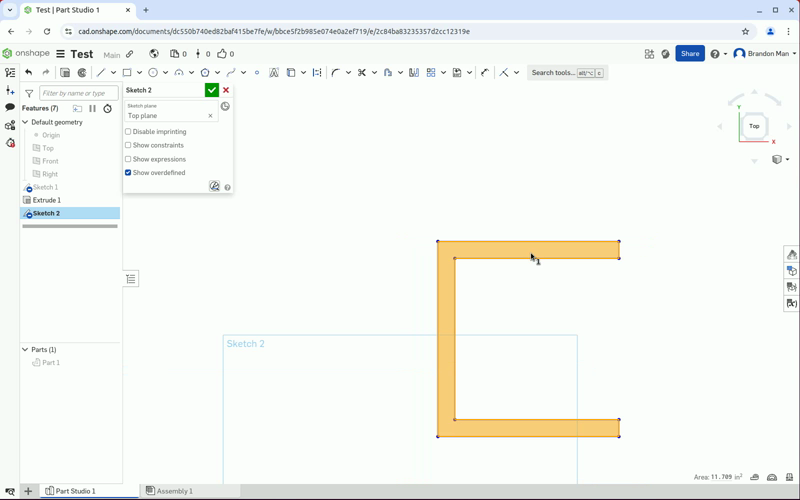
scroll(-6)
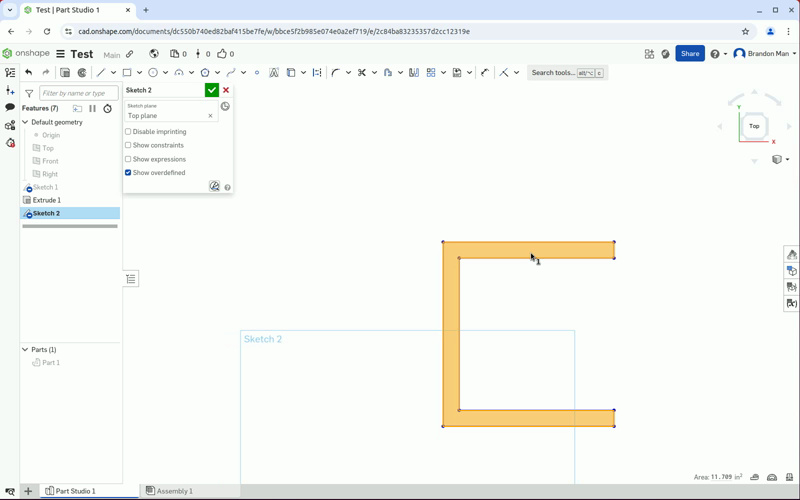
scroll(-6)
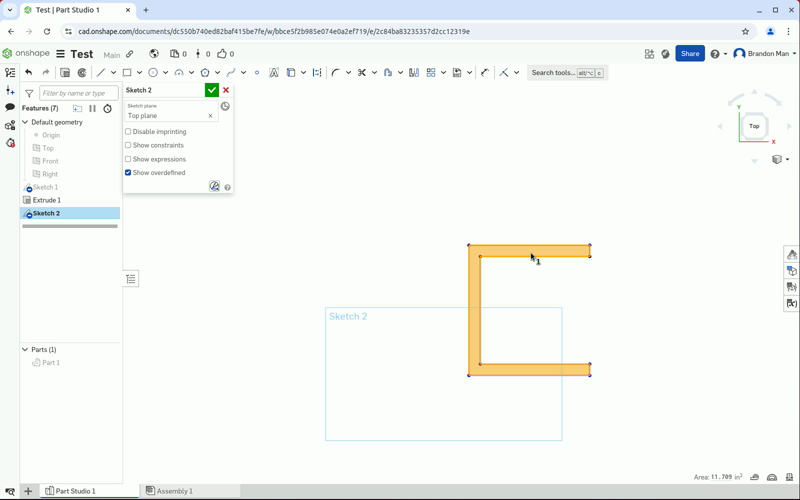
scroll(-6)
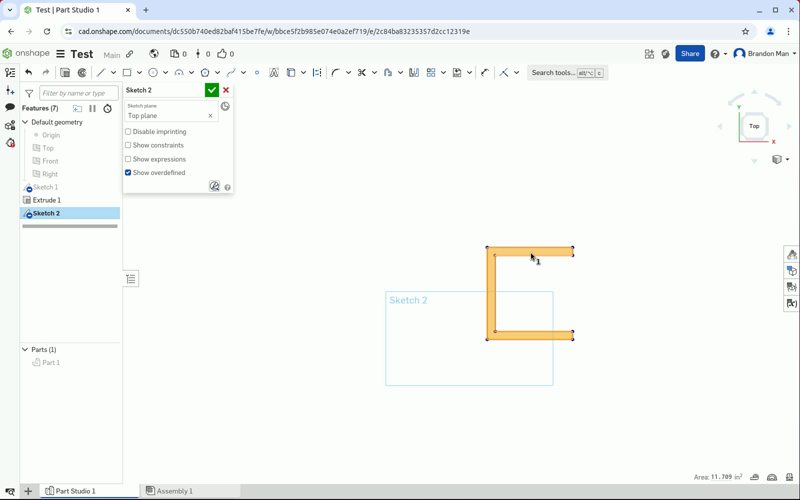
scroll(-6)
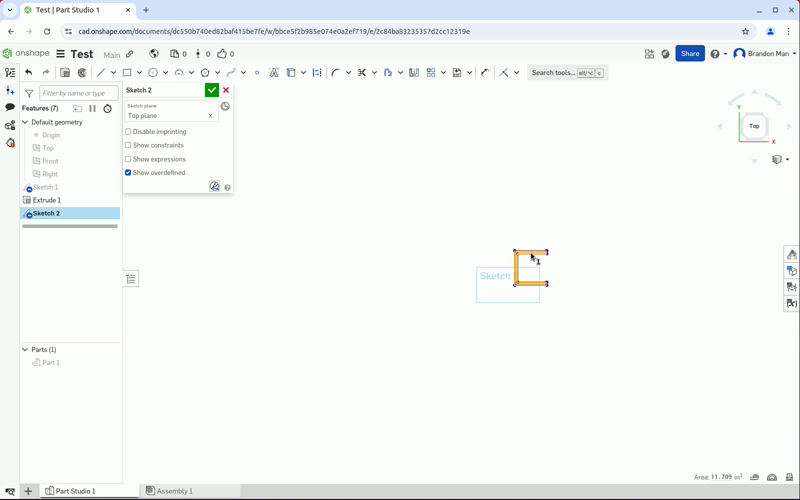
mouse_move(73, 352)
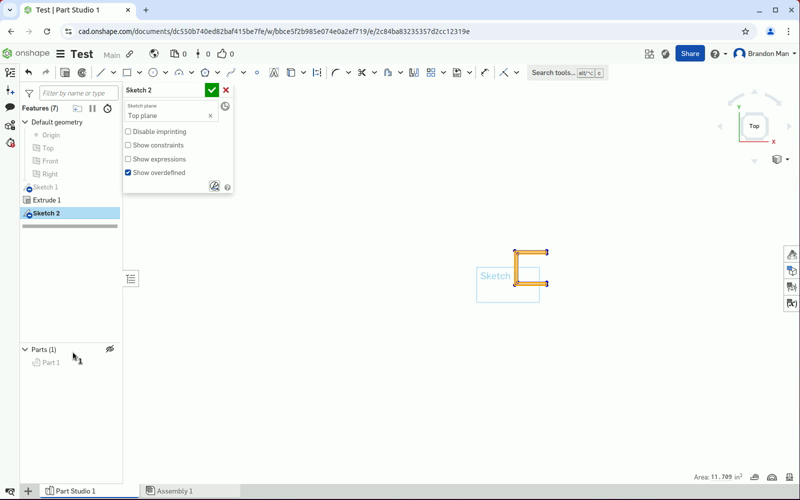
key(shift+y)
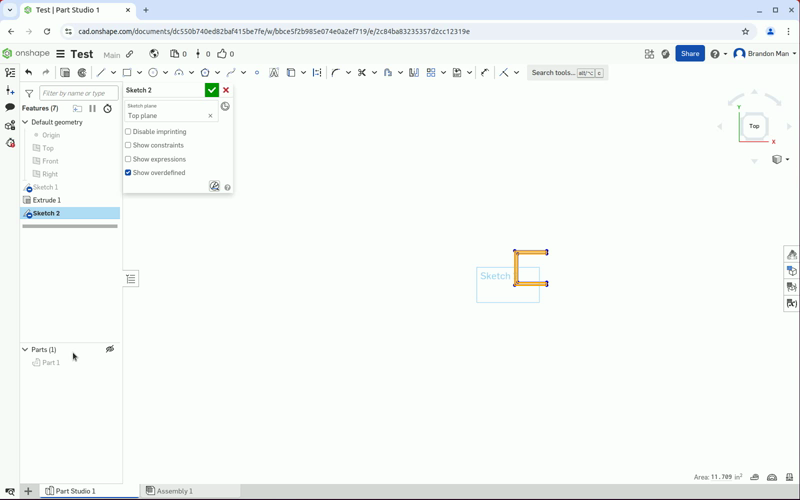
key(shift+e)
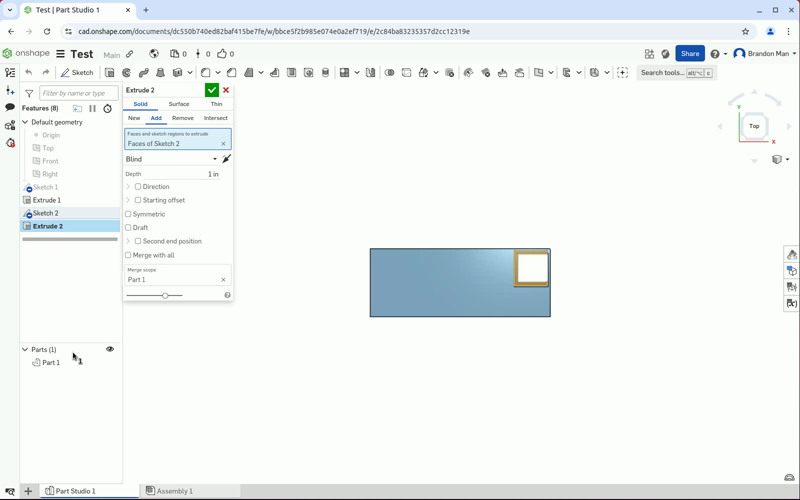
mouse_move(143, 106)
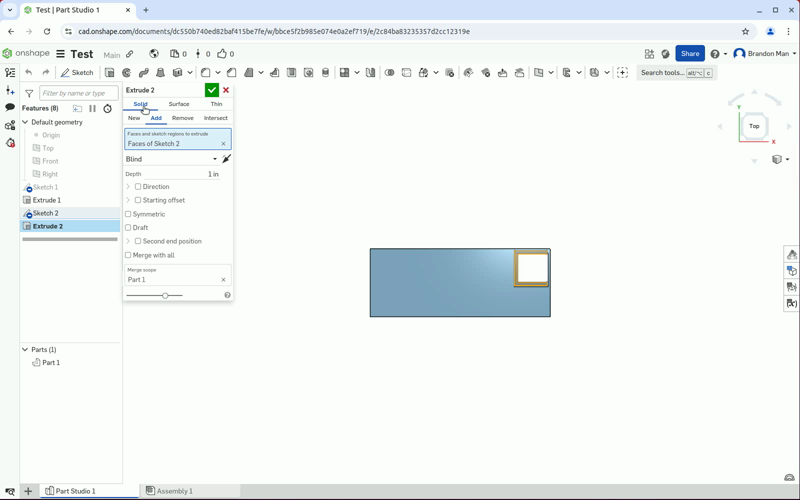
click(143, 106)
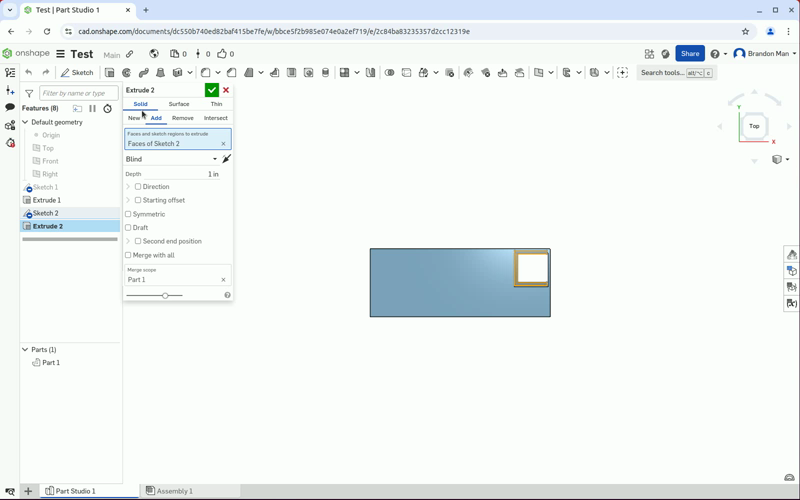
mouse_move(137, 120)
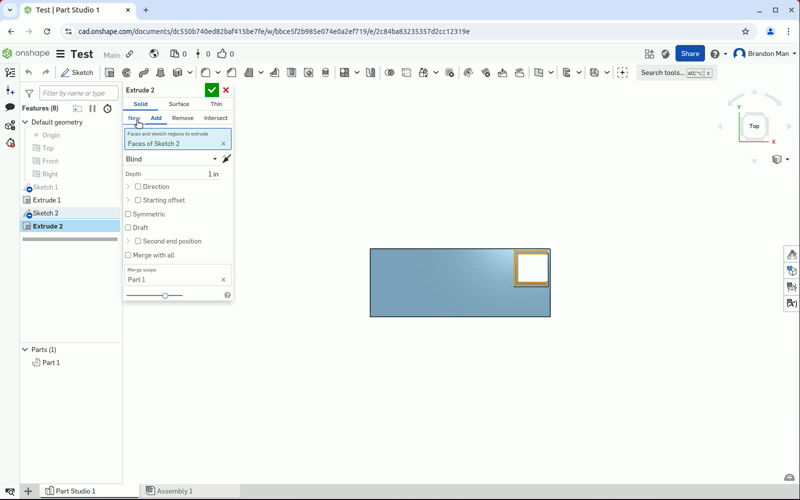
click(137, 120)
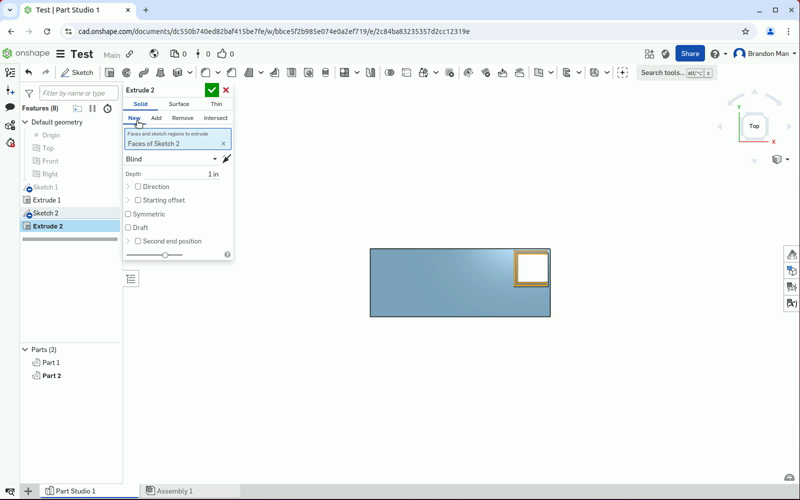
key(tab, 4)
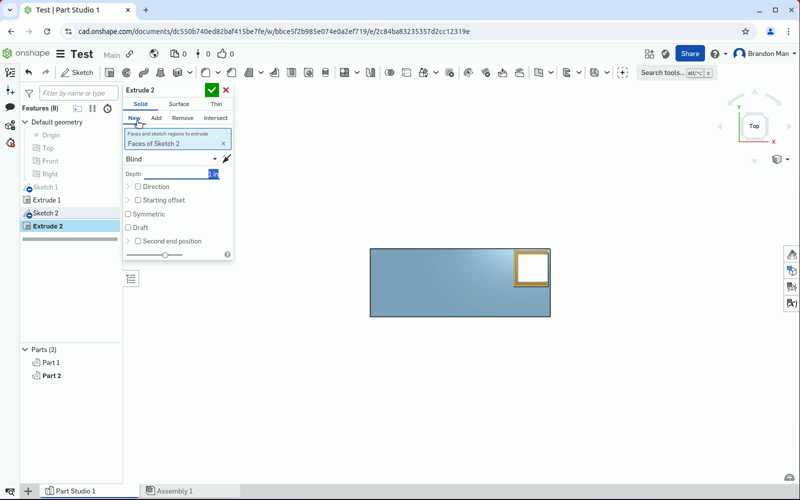
text(23.108)
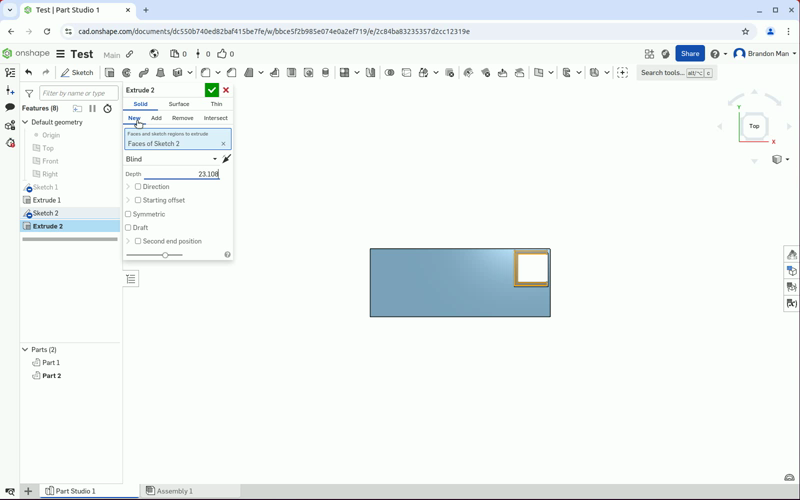
key(enter)
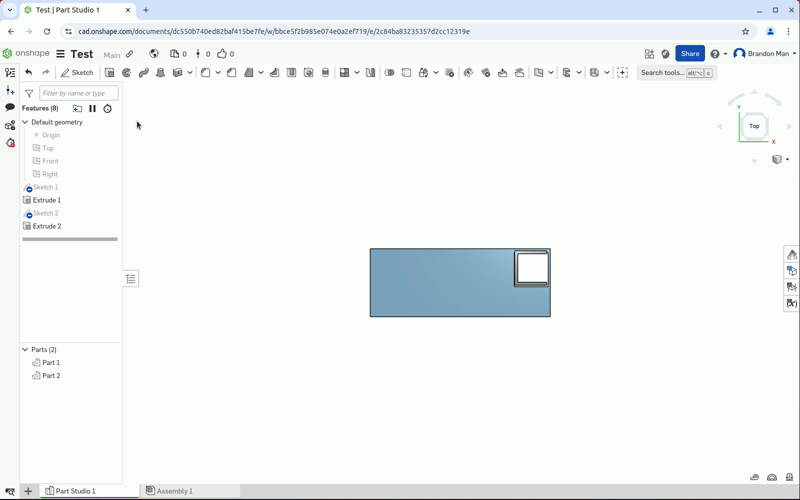
key(shift+h)
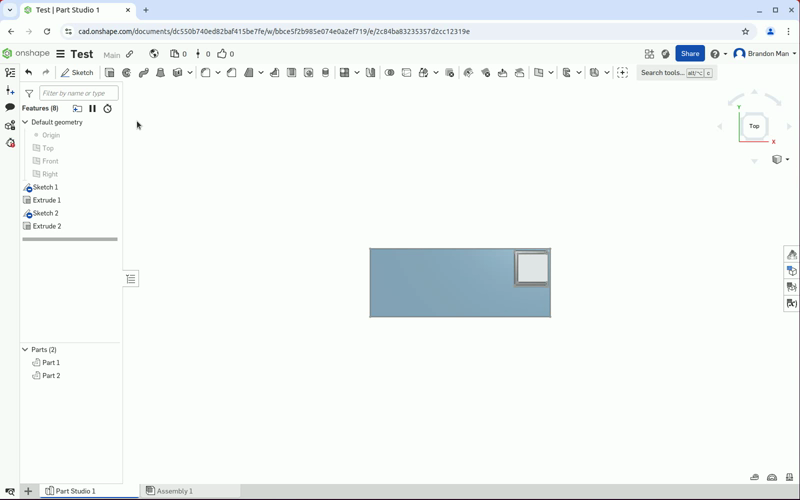
key(shift+h)
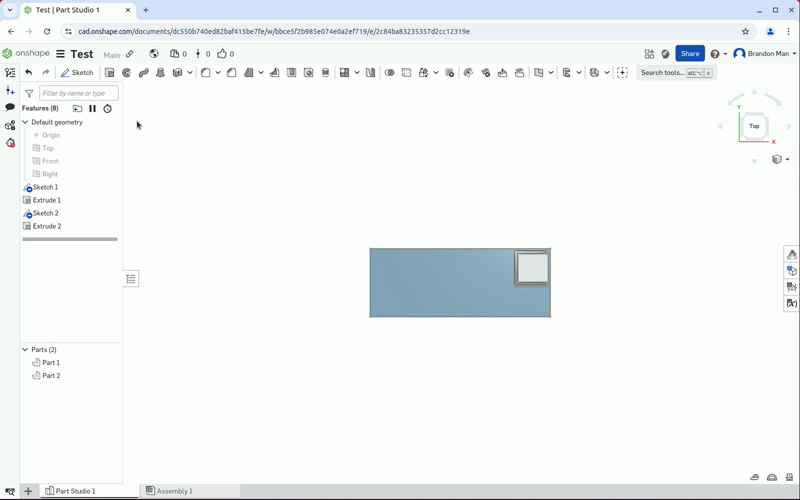
key(shift+7)
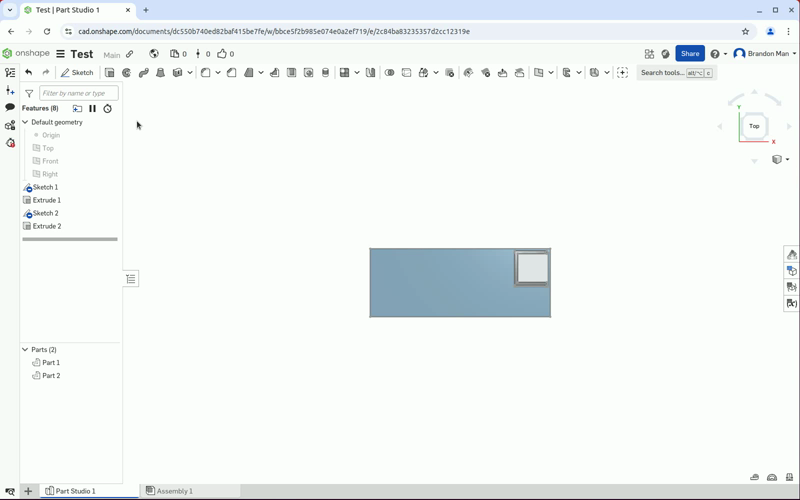
key(up, 3)
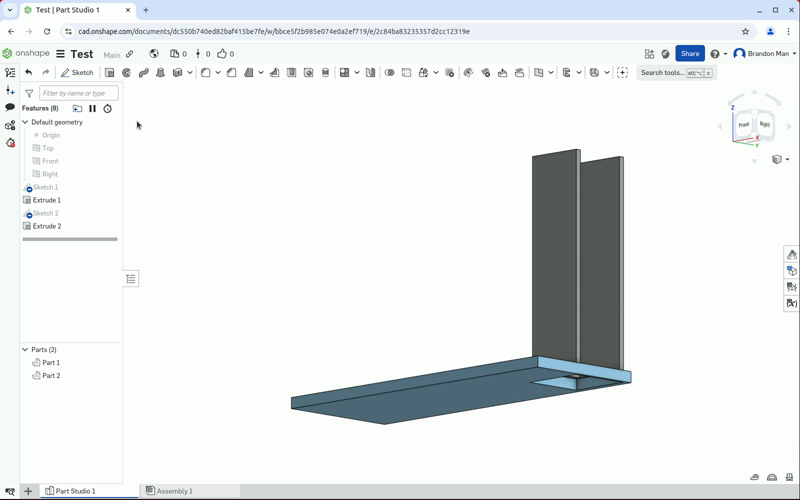
key(left, 3)
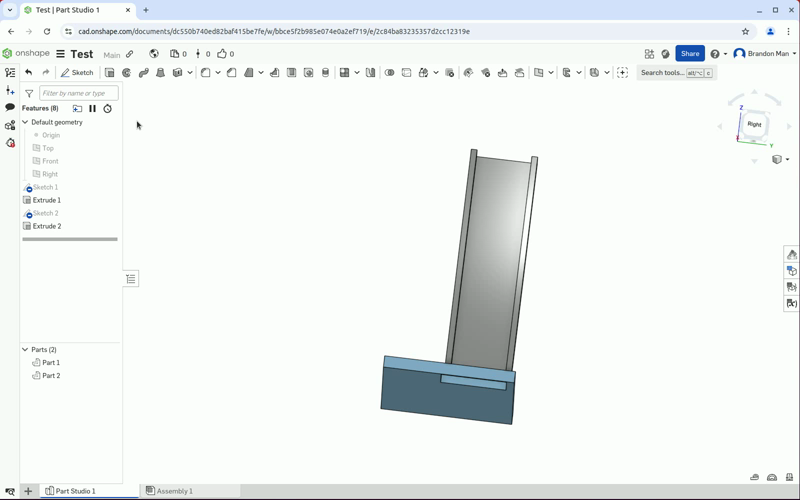
key(right, 3)
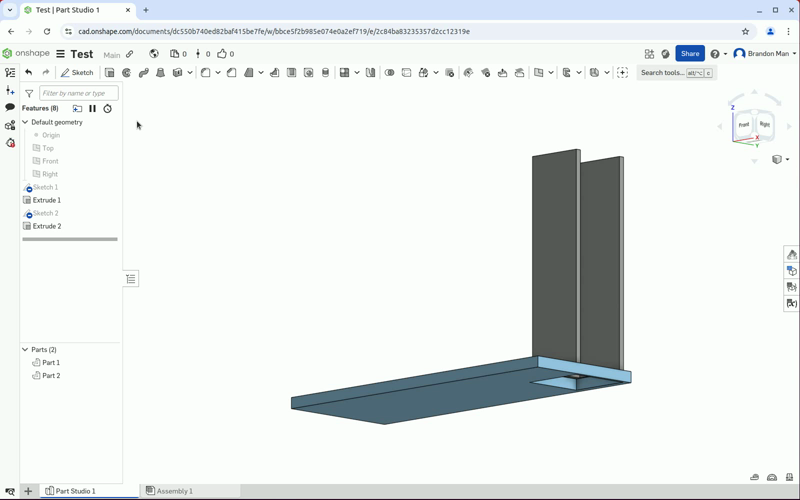
key(down, 3)
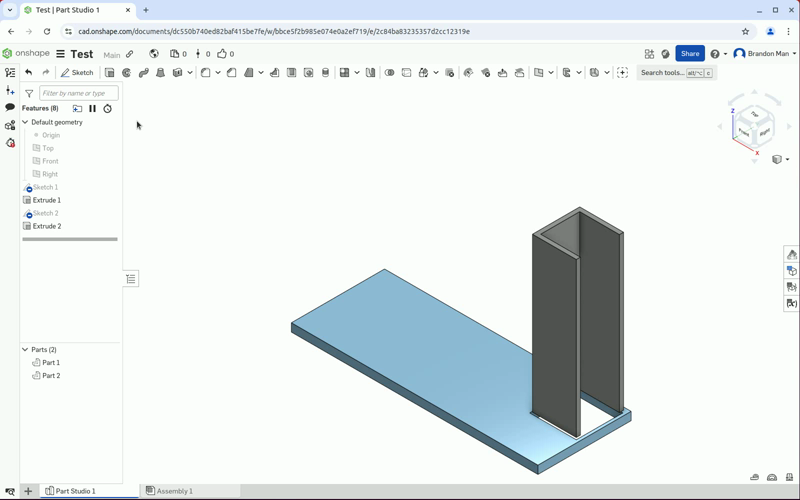
mouse_move(73, 189)
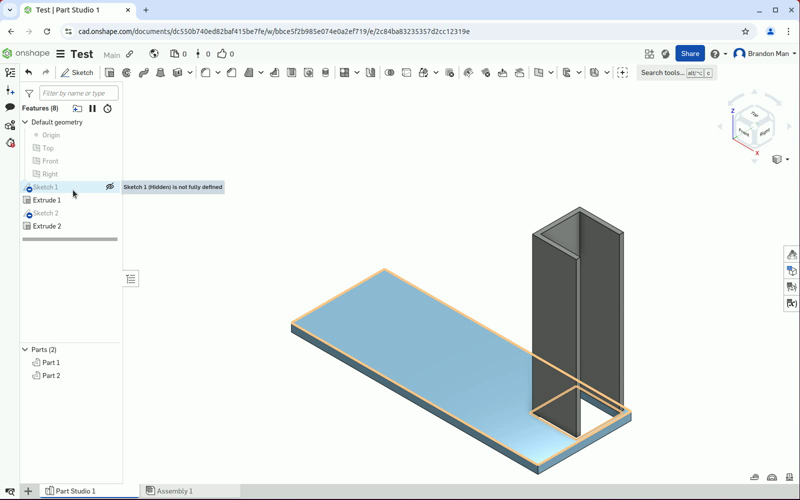
click(73, 189)